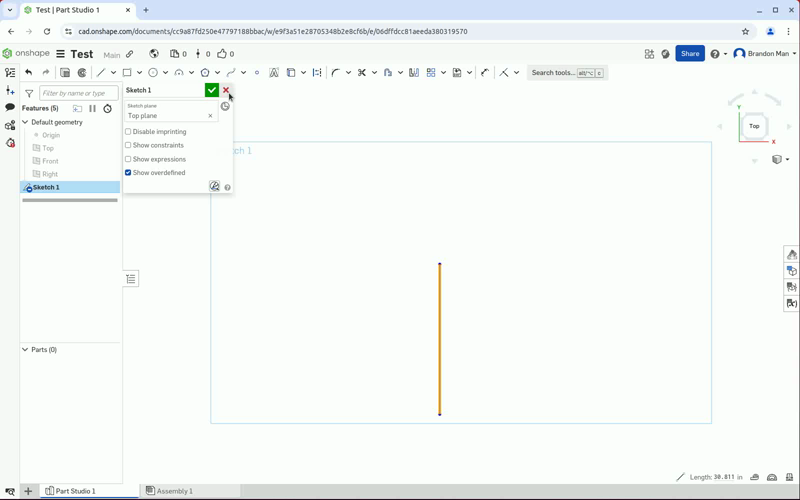
key(shift+h)
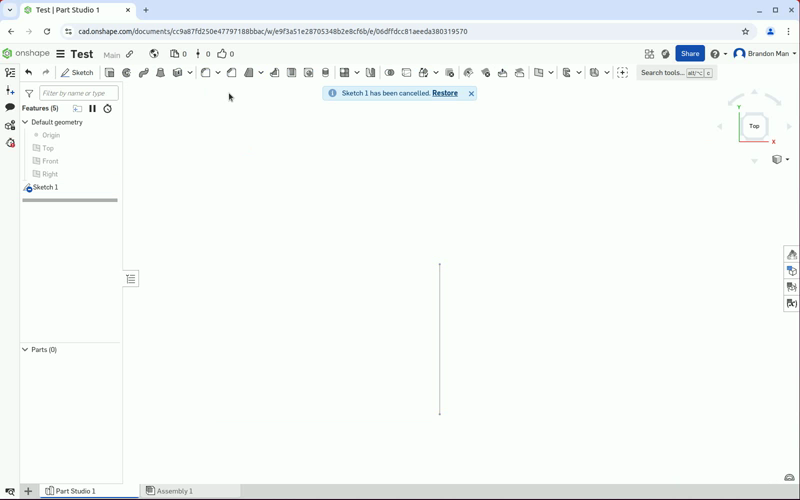
key(shift+s)
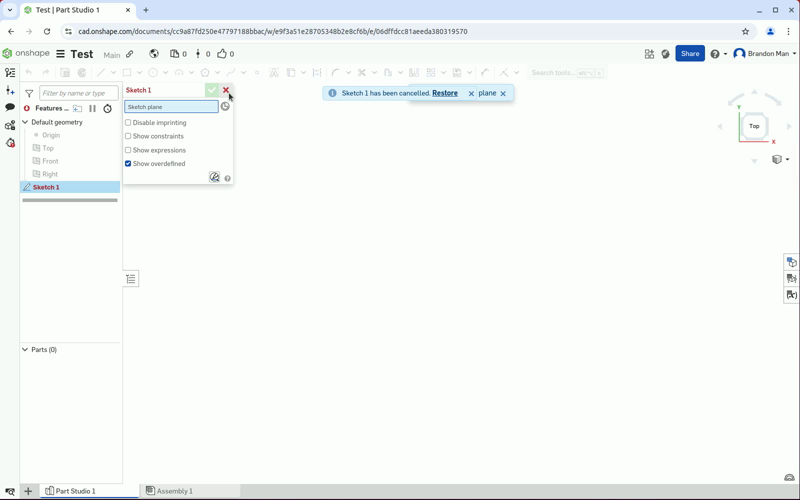
mouse_move(73, 150)
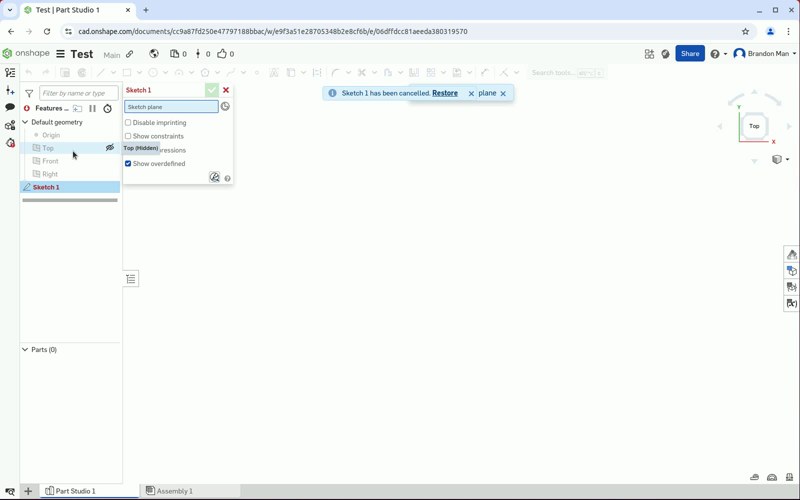
click(73, 150)
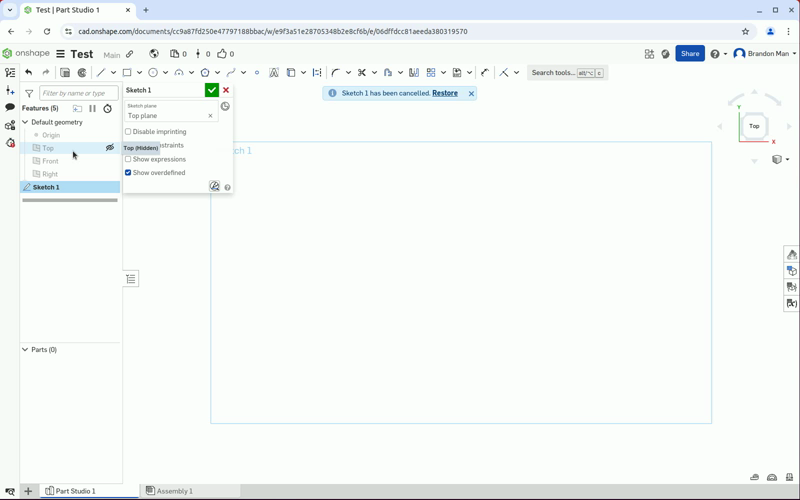
mouse_move(73, 352)
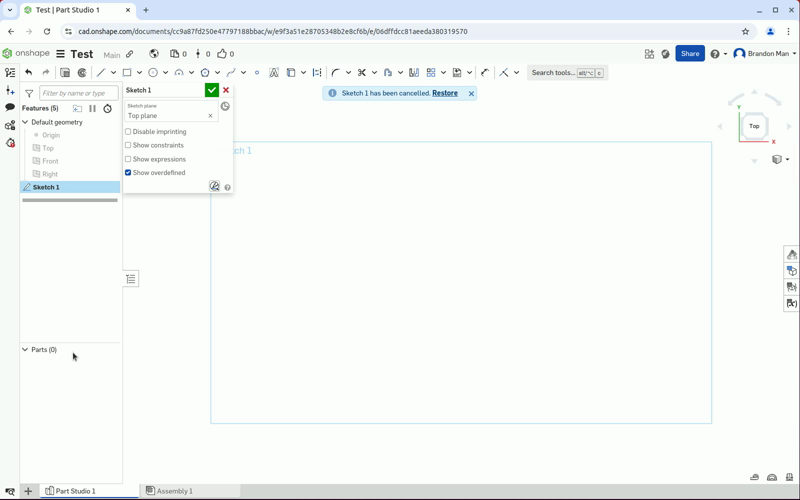
key(y)
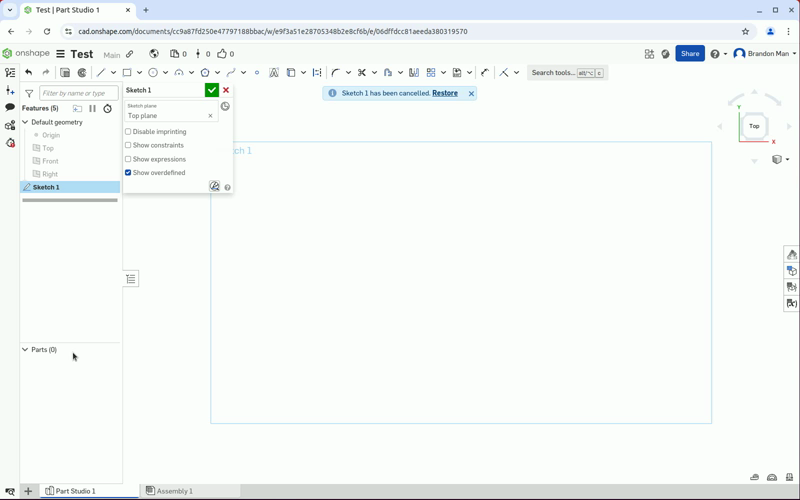
key(l)
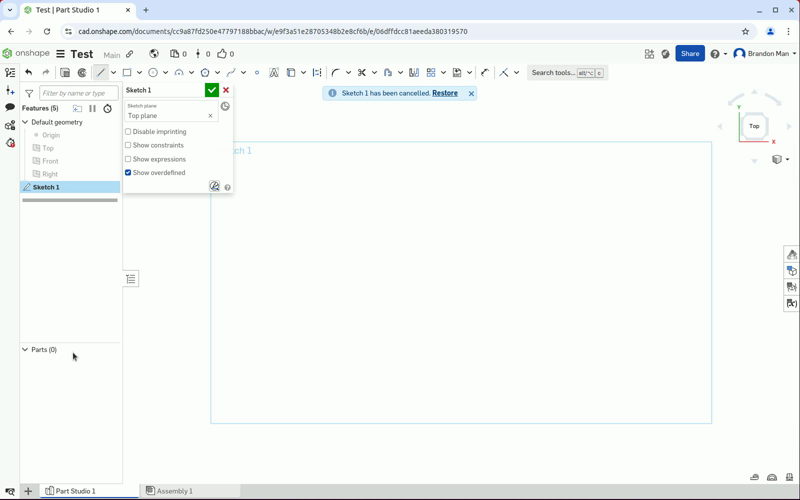
key_down(shift)
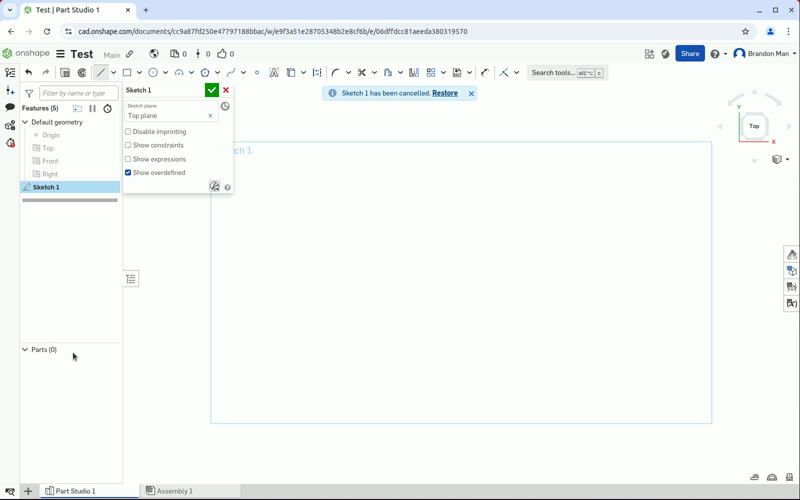
mouse_move(363, 333)
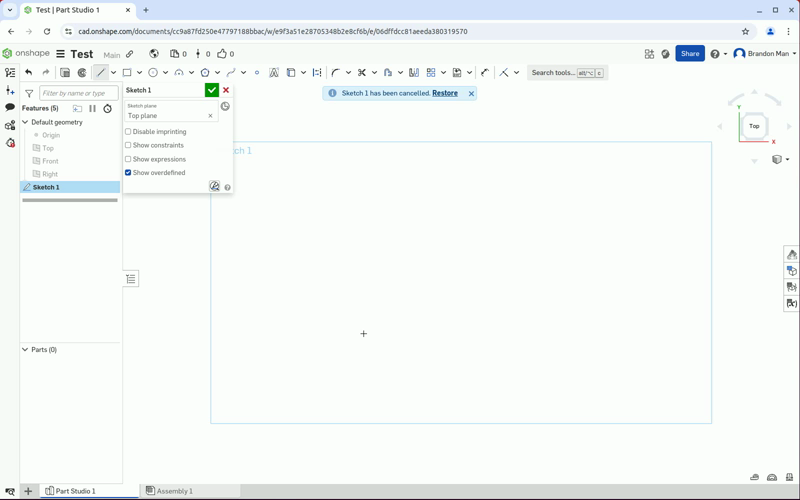
click(363, 333)
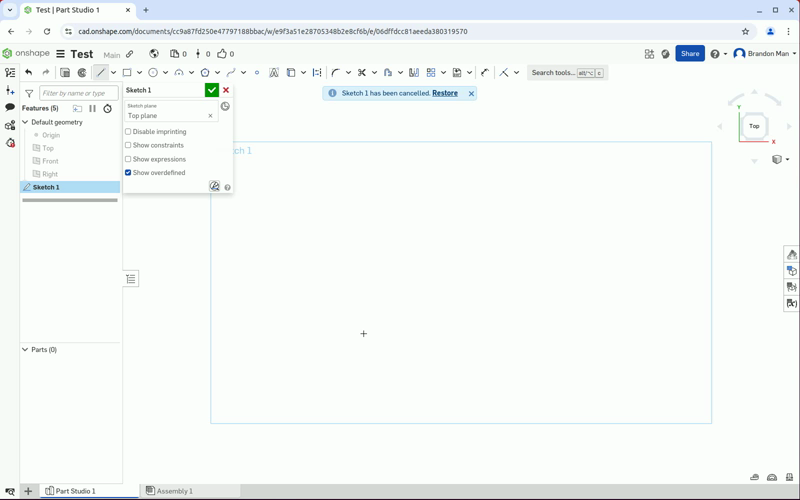
key_up(shift)
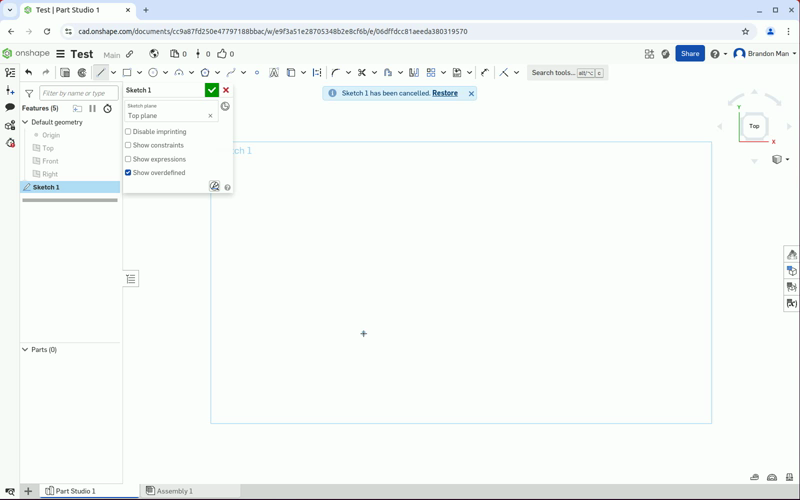
key_down(shift)
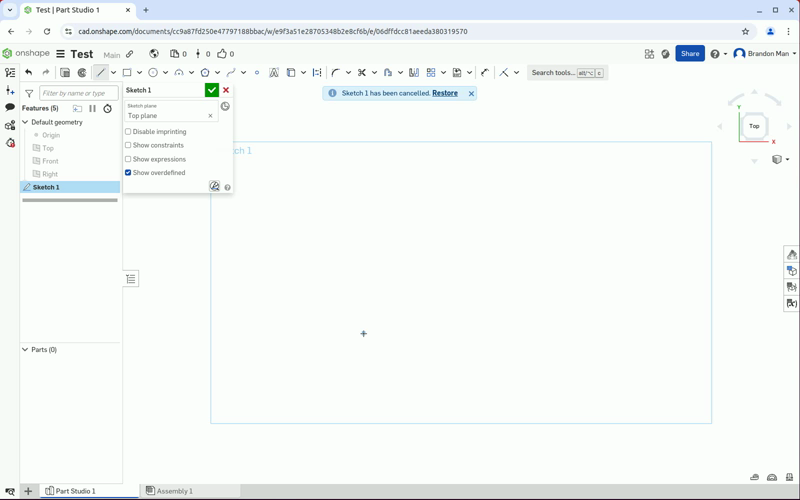
mouse_move(485, 333)
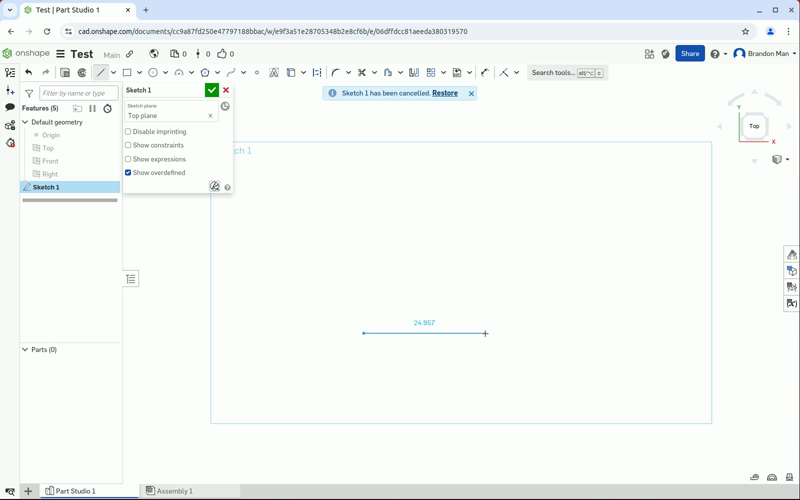
click(485, 333)
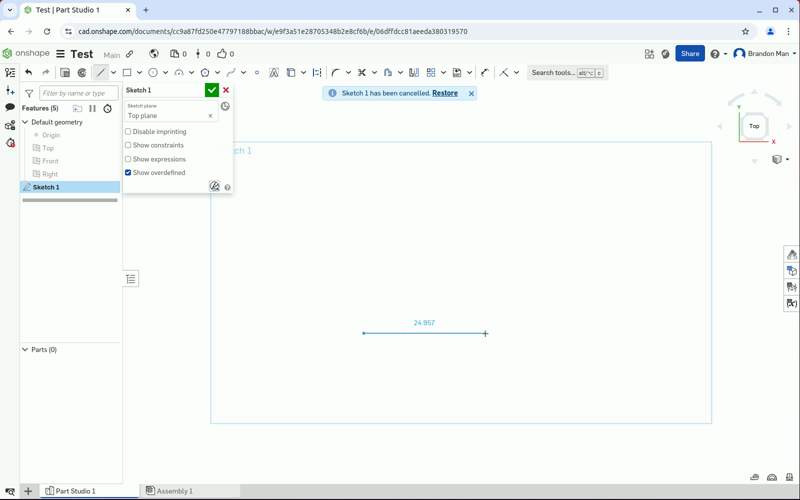
key_up(shift)
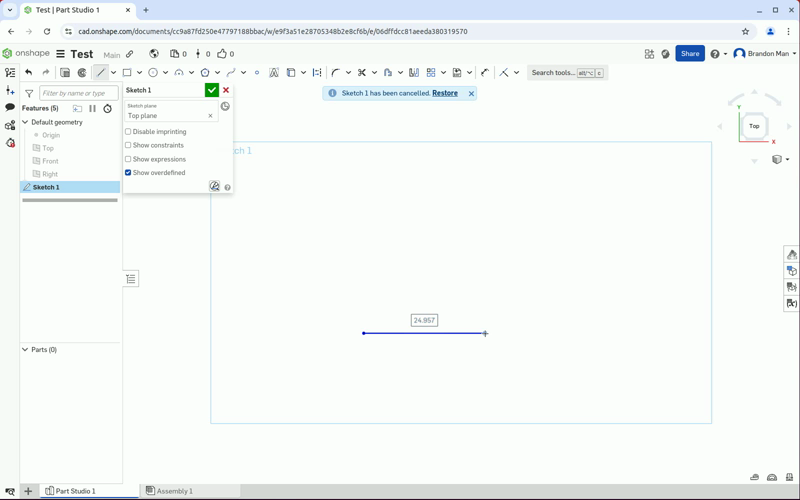
key_down(shift)
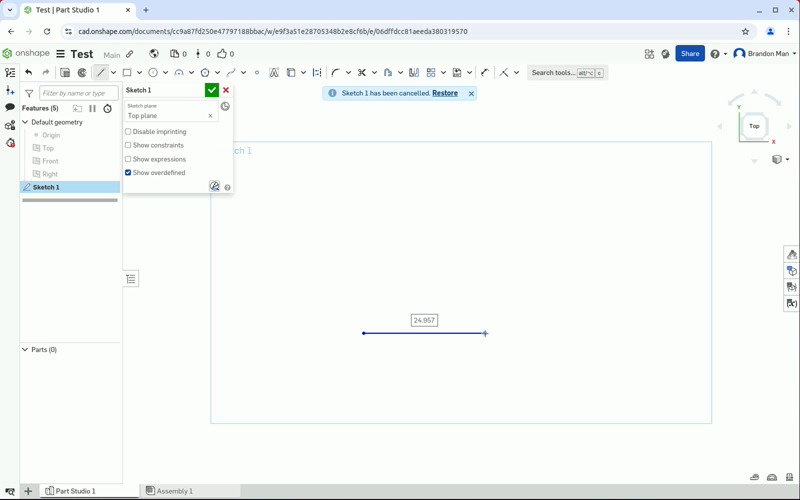
mouse_move(515, 333)
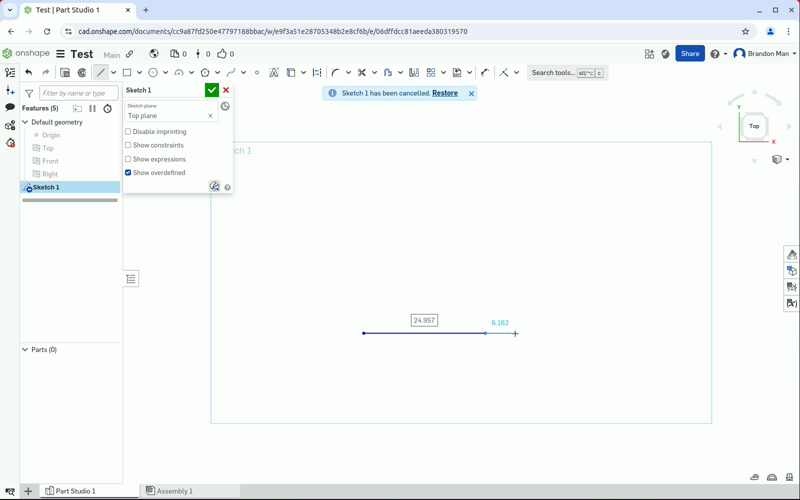
mouse_move(485, 332)
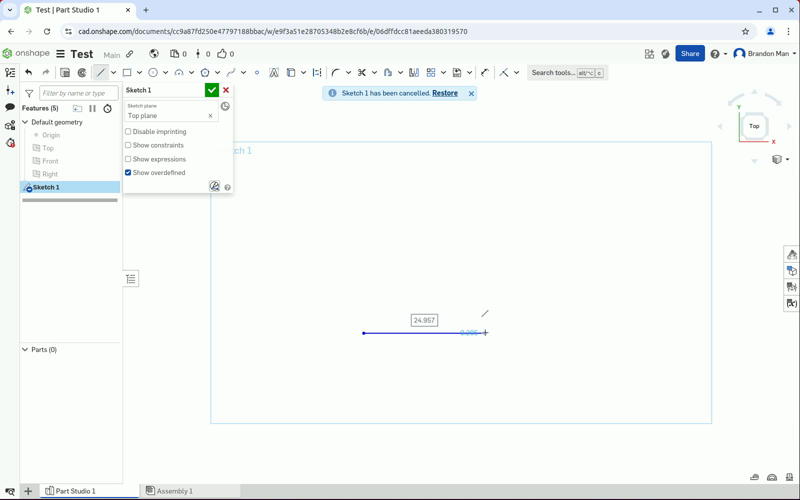
scroll(6)
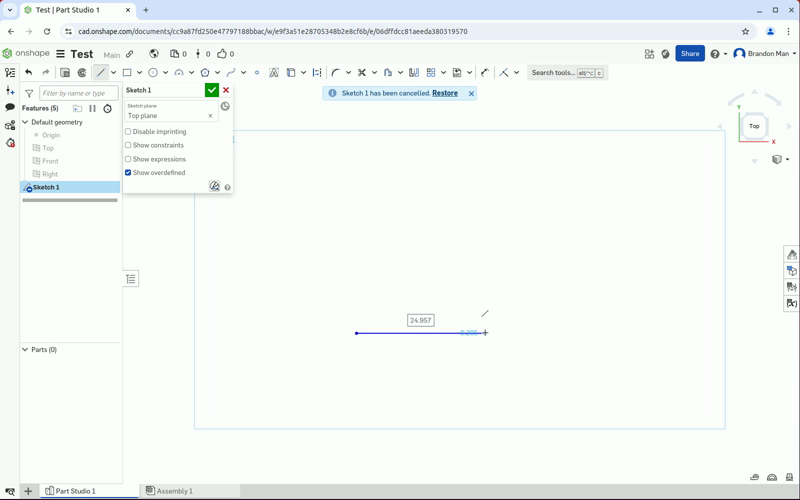
scroll(6)
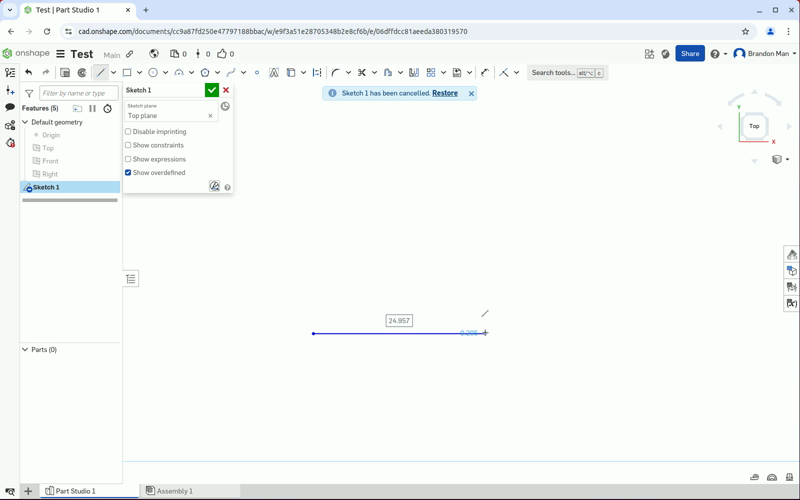
scroll(6)
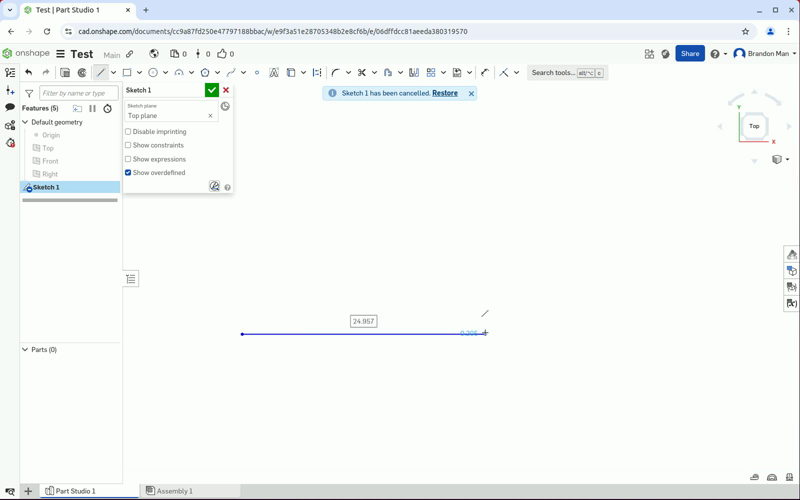
scroll(6)
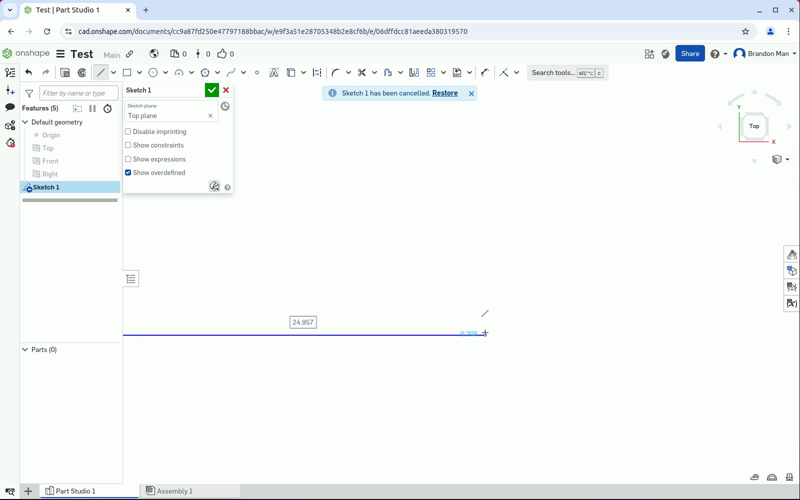
scroll(6)
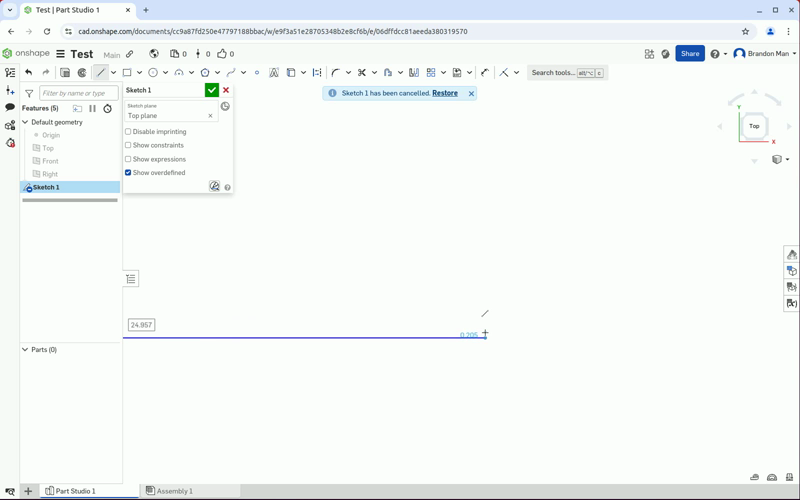
scroll(6)
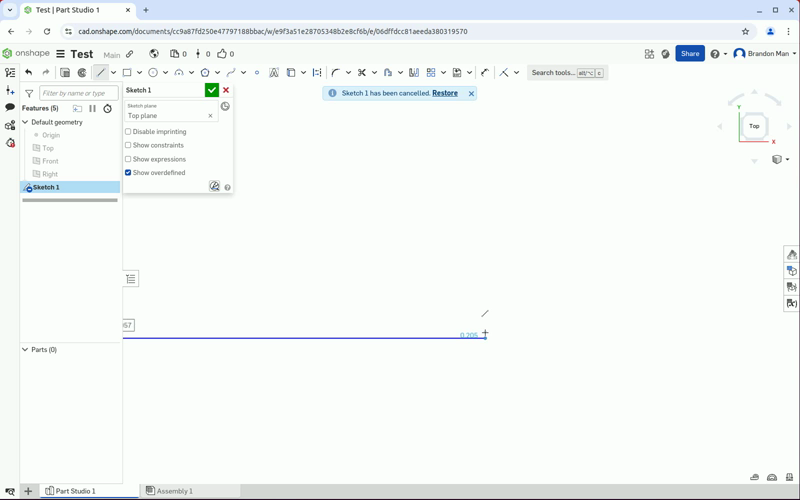
scroll(6)
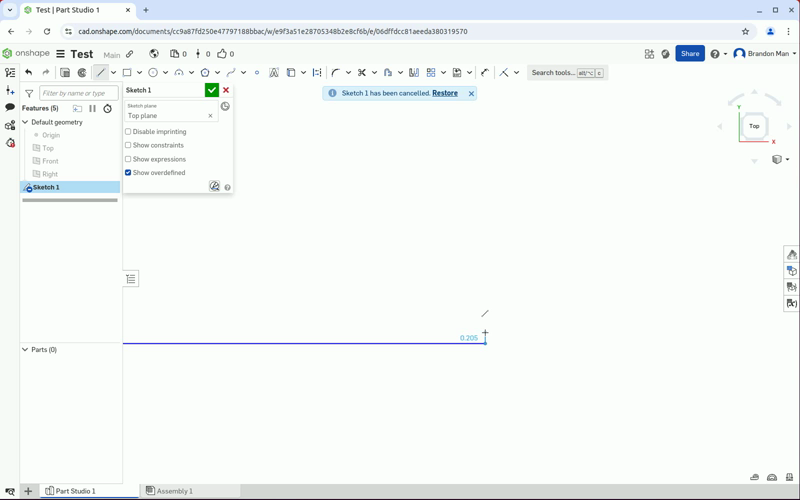
click(485, 332)
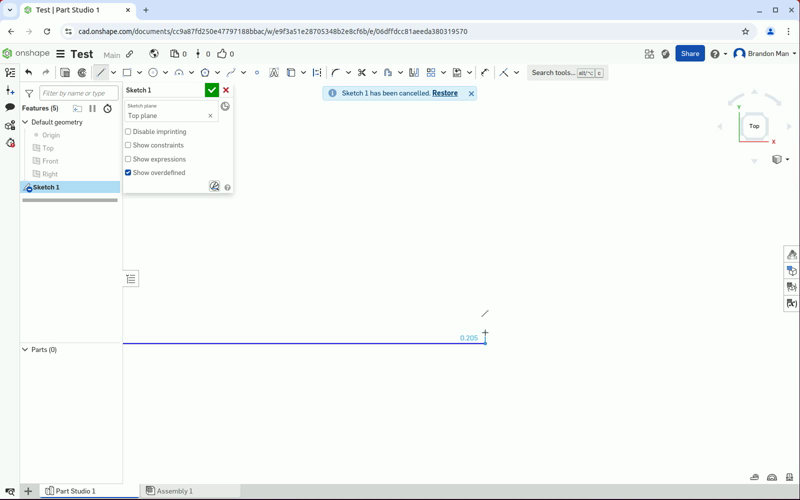
scroll(-6)
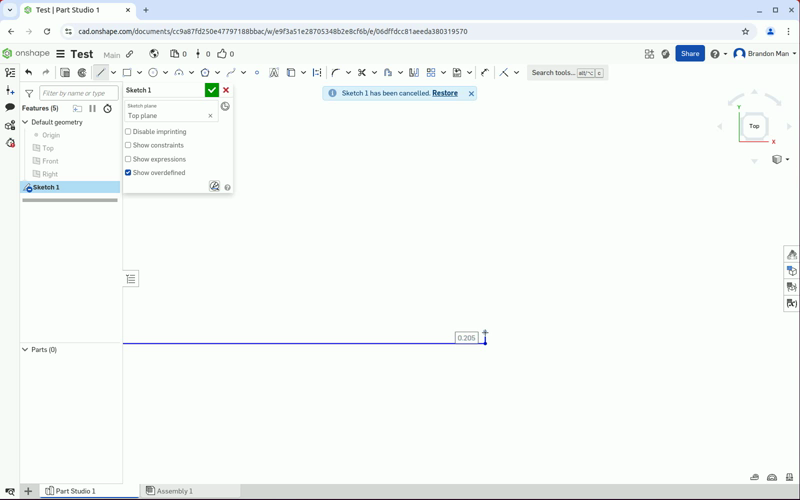
scroll(-6)
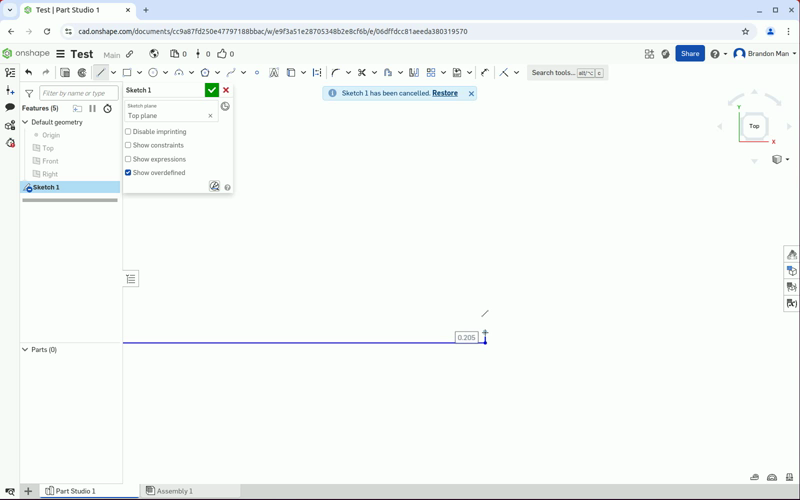
scroll(-6)
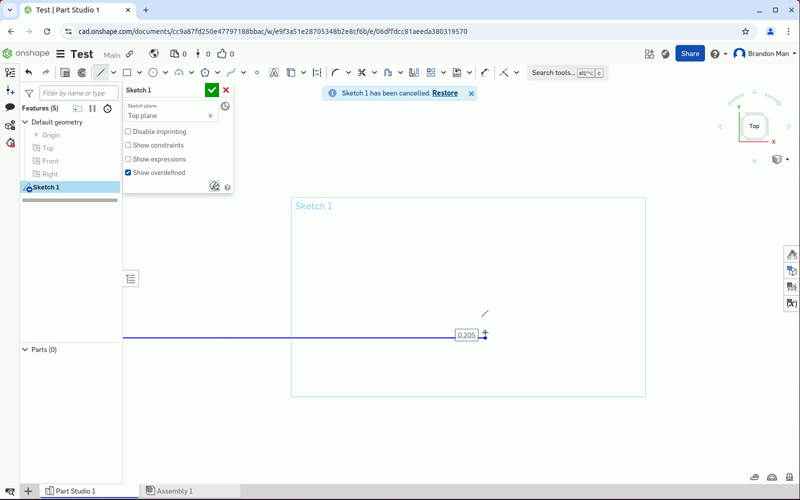
scroll(-6)
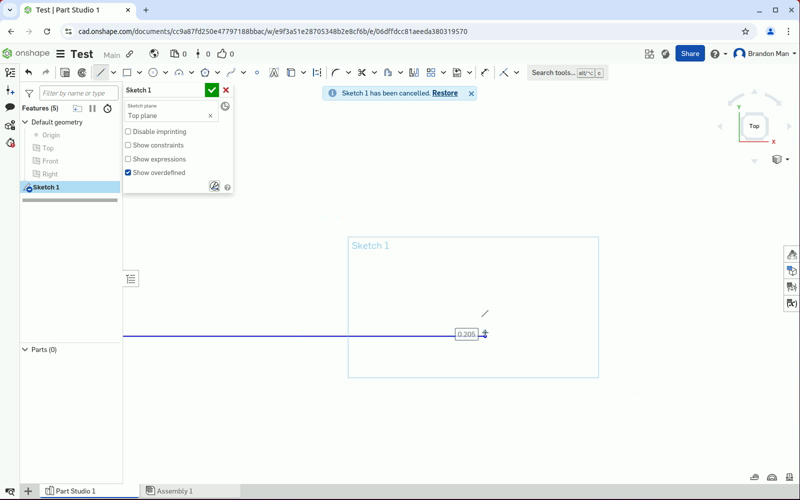
scroll(-6)
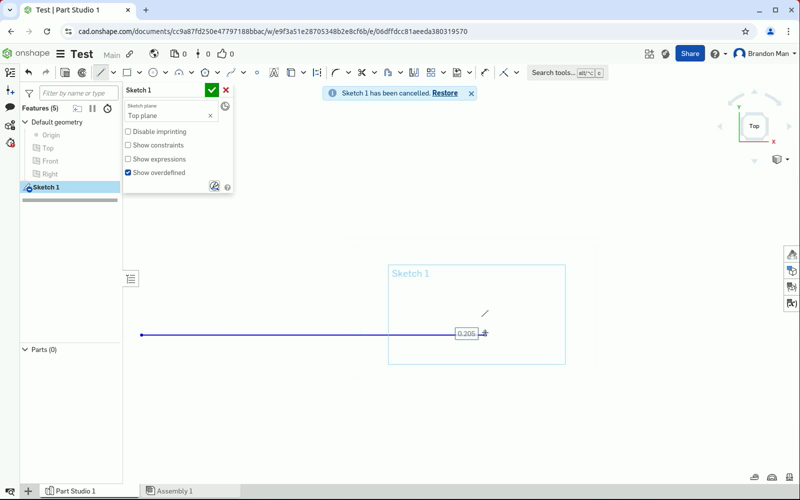
scroll(-6)
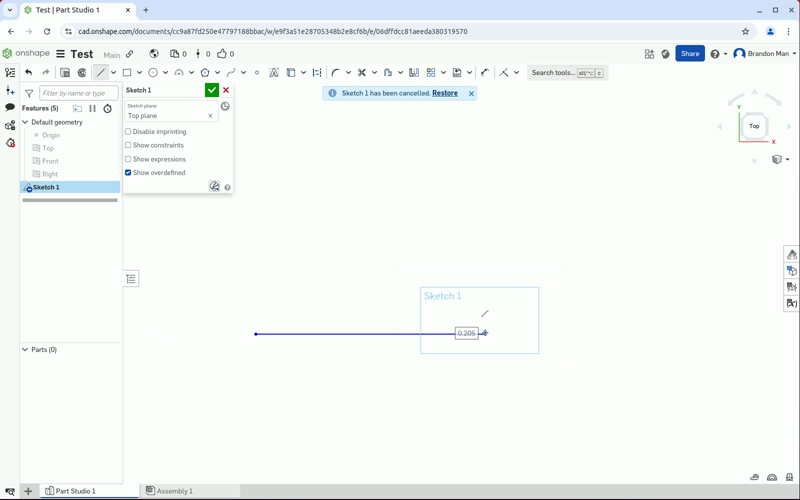
scroll(-6)
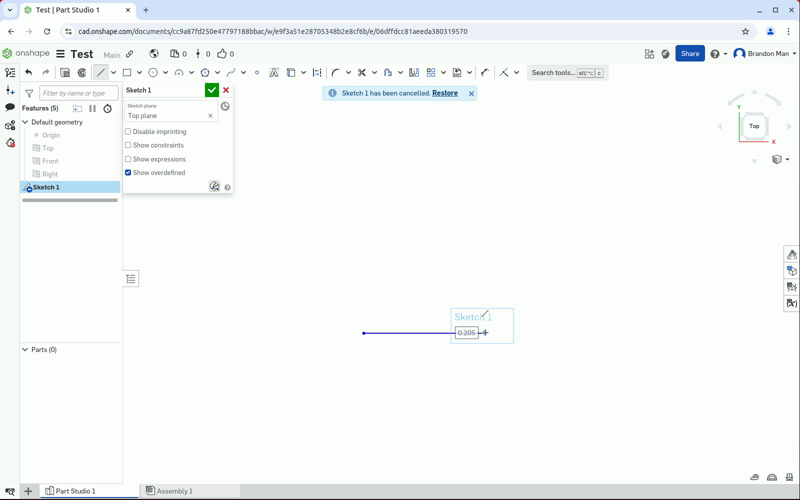
key_up(shift)
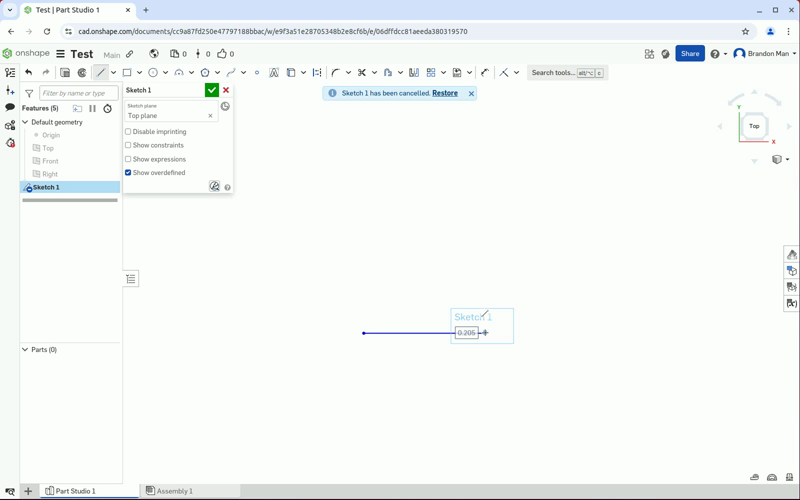
key(esc)
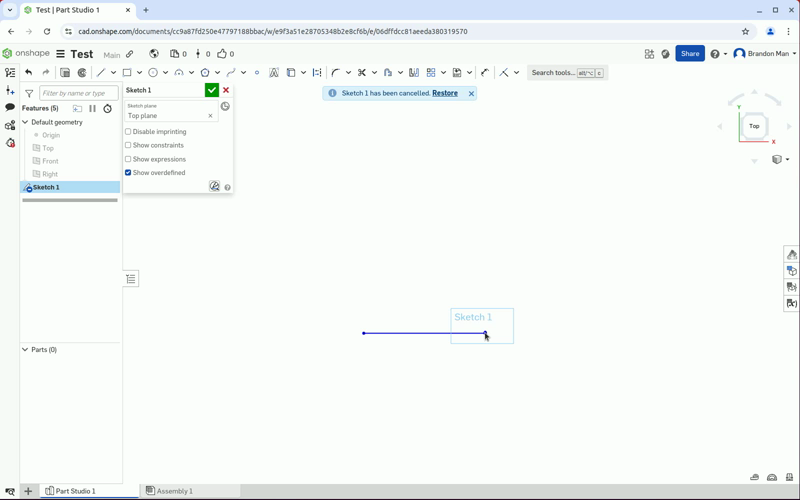
key(a)
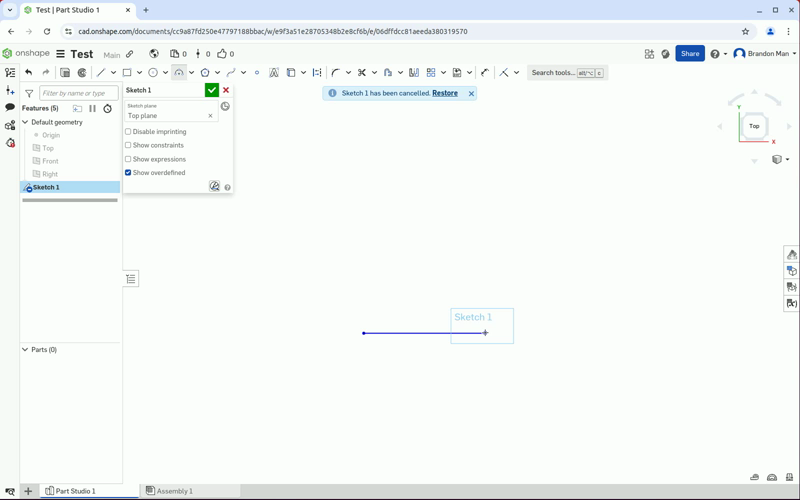
mouse_move(485, 332)
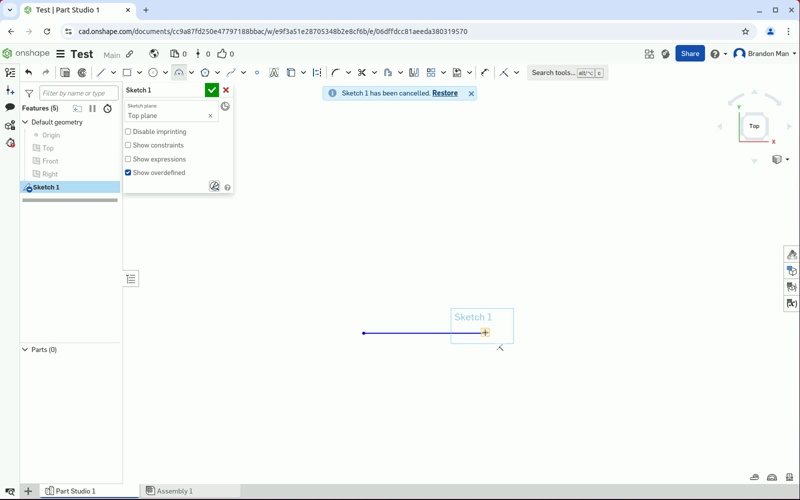
scroll(6)
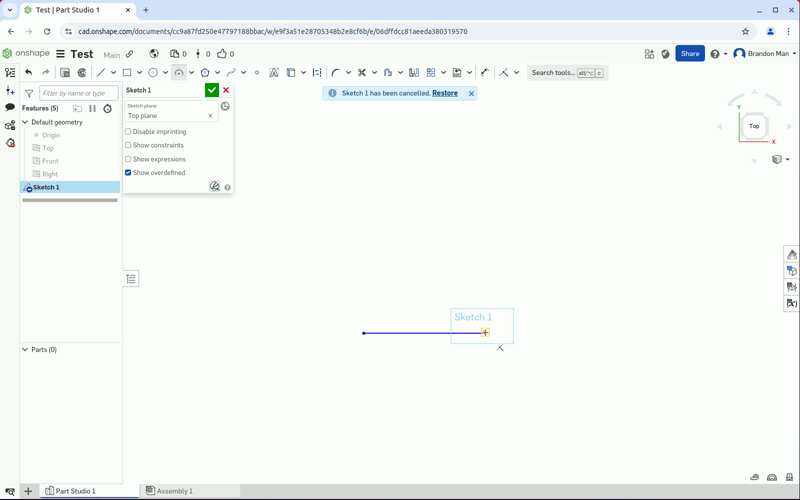
scroll(6)
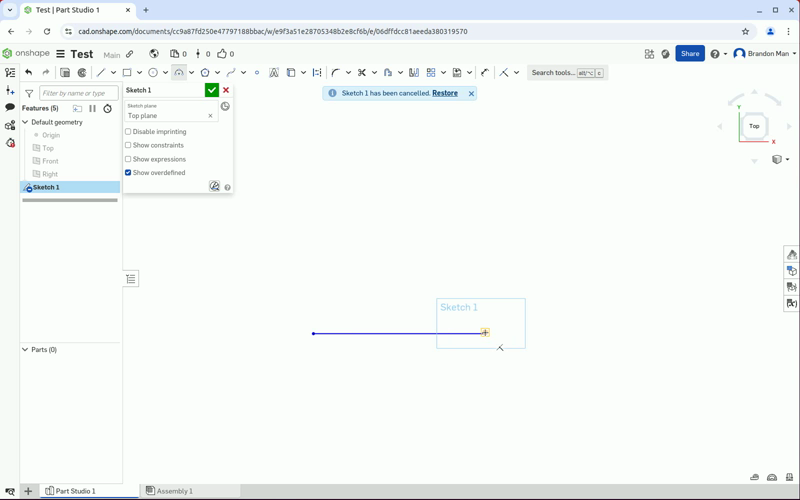
scroll(6)
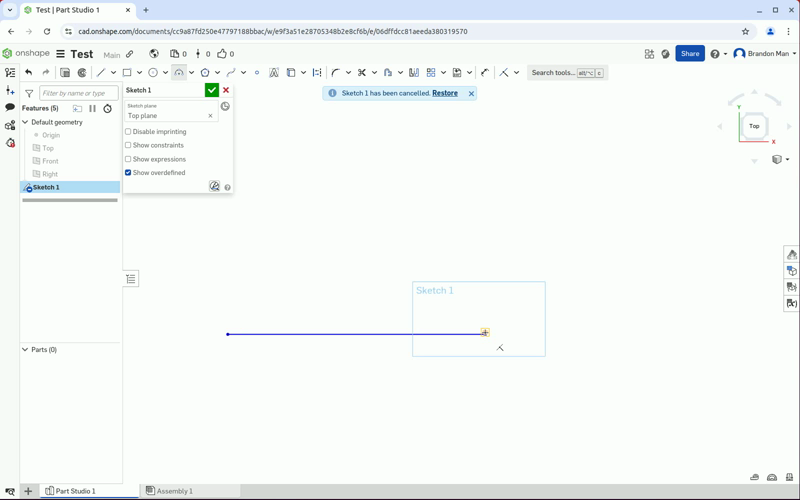
scroll(6)
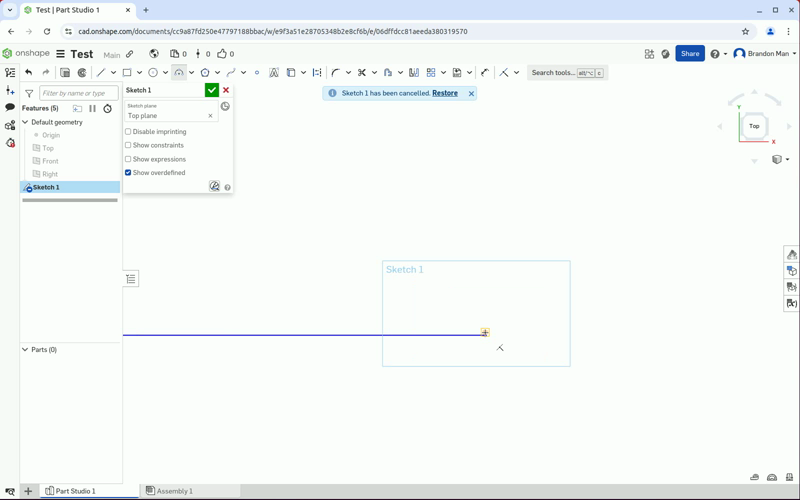
scroll(6)
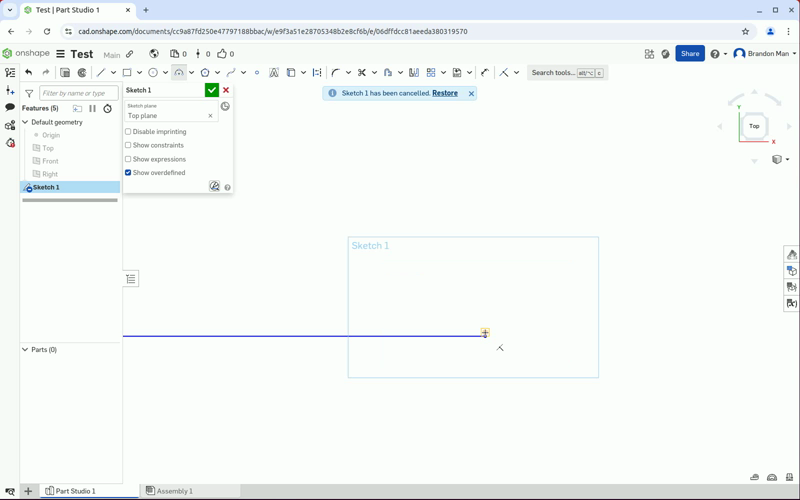
scroll(6)
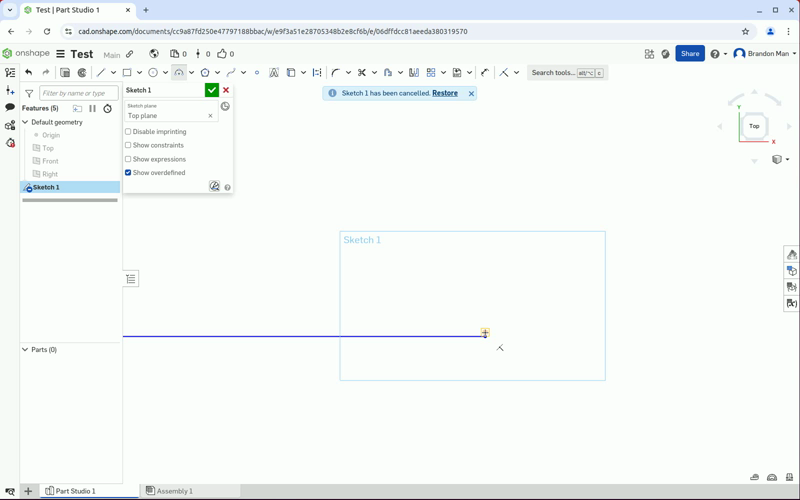
scroll(6)
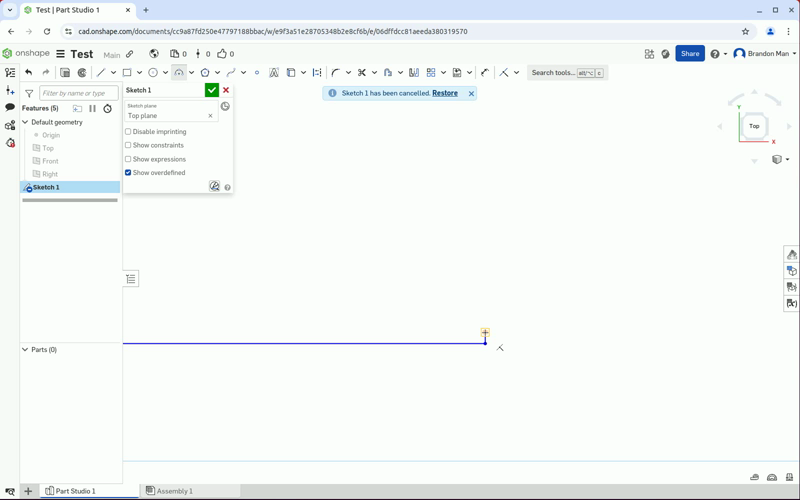
click(485, 332)
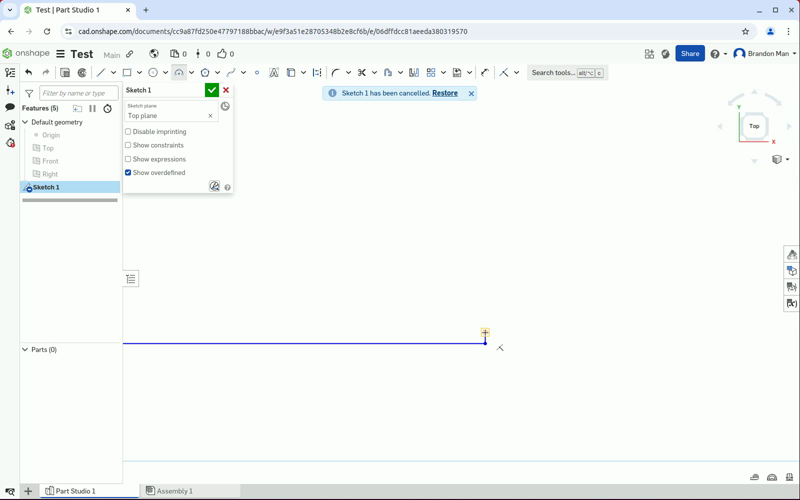
scroll(-6)
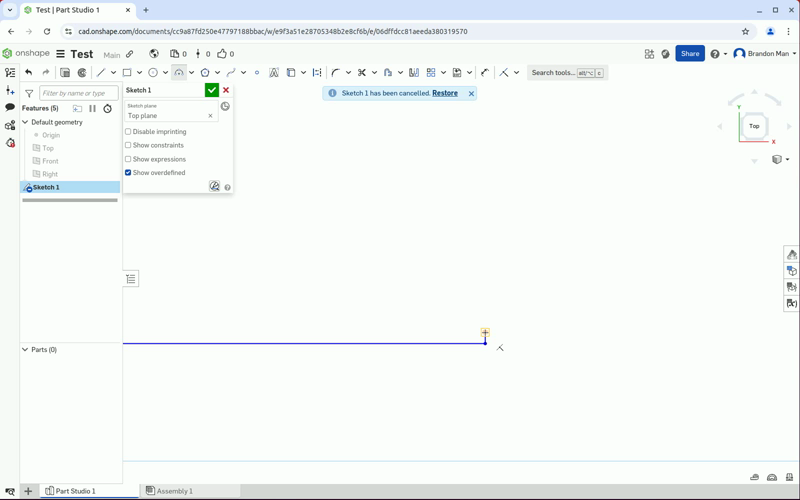
scroll(-6)
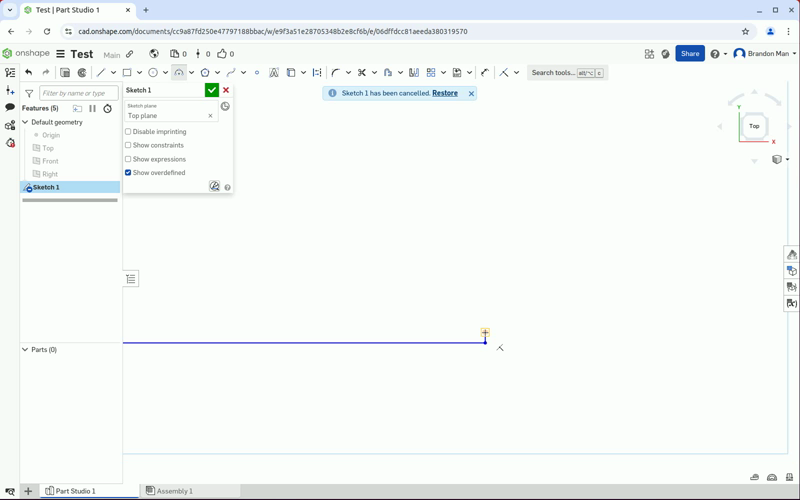
scroll(-6)
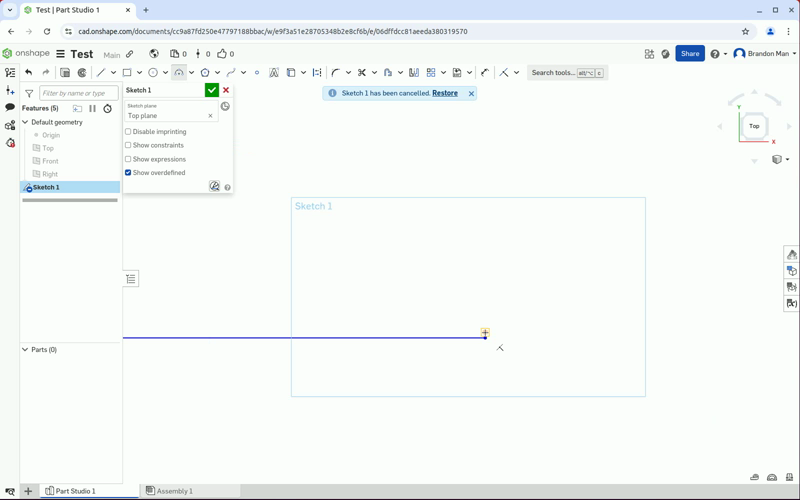
scroll(-6)
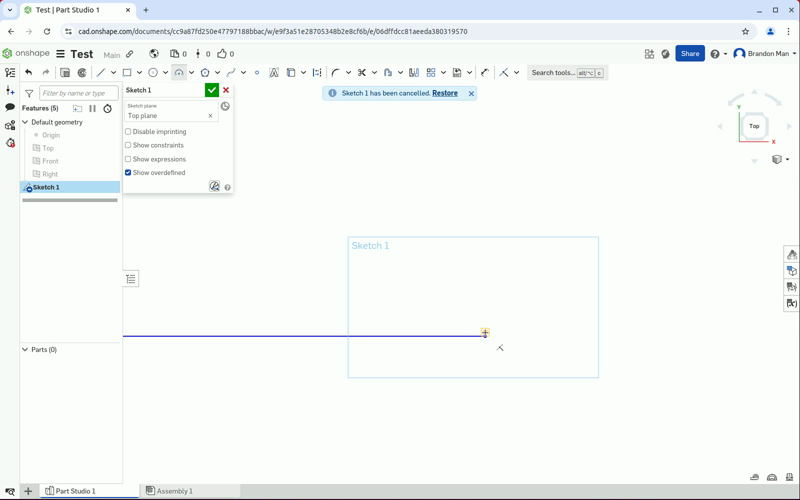
scroll(-6)
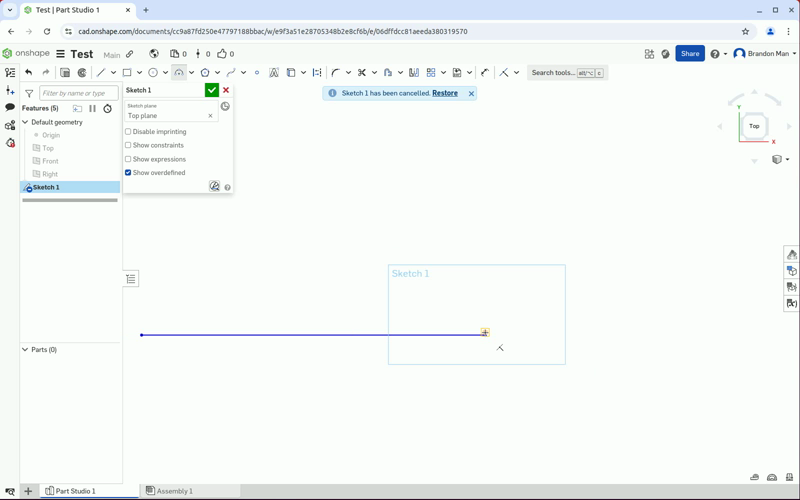
scroll(-6)
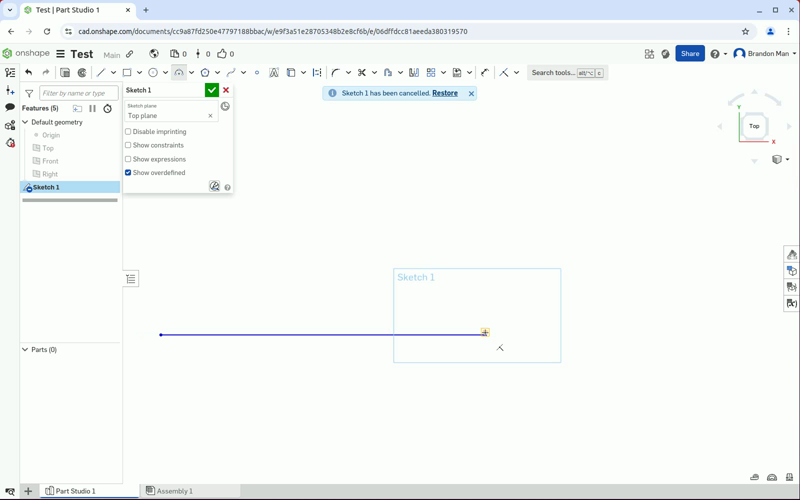
scroll(-6)
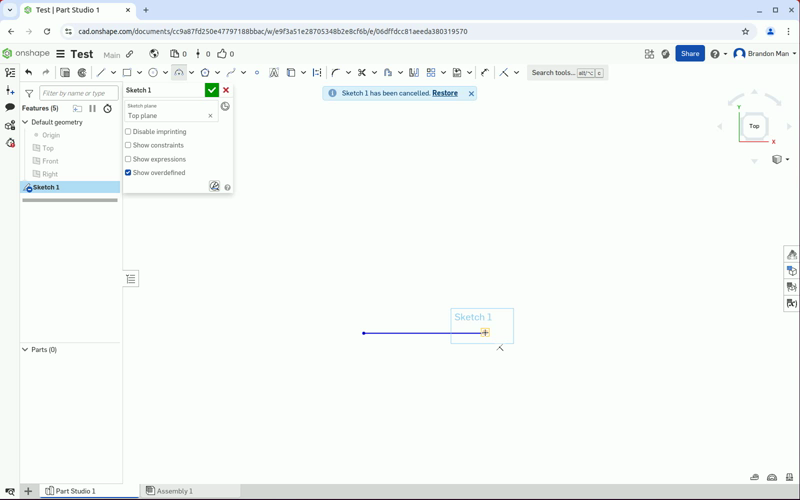
key_down(shift)
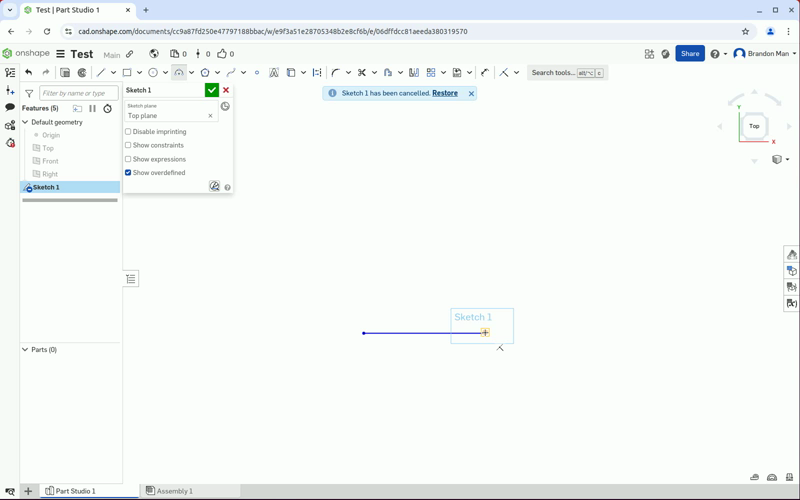
mouse_move(485, 215)
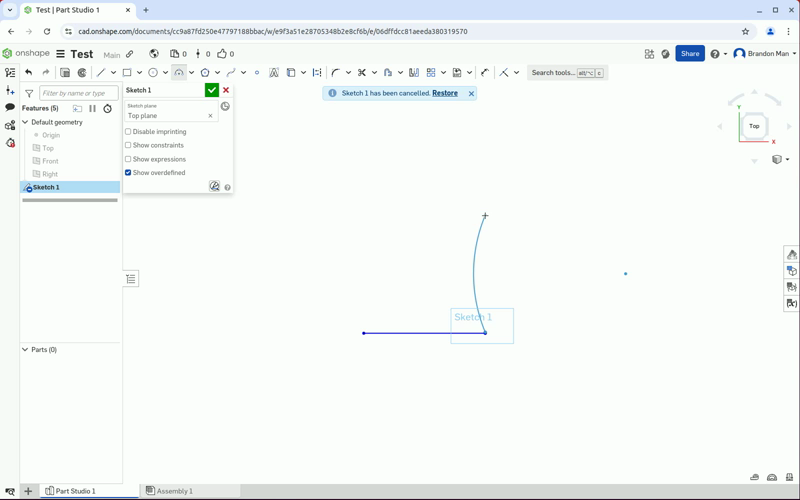
click(485, 215)
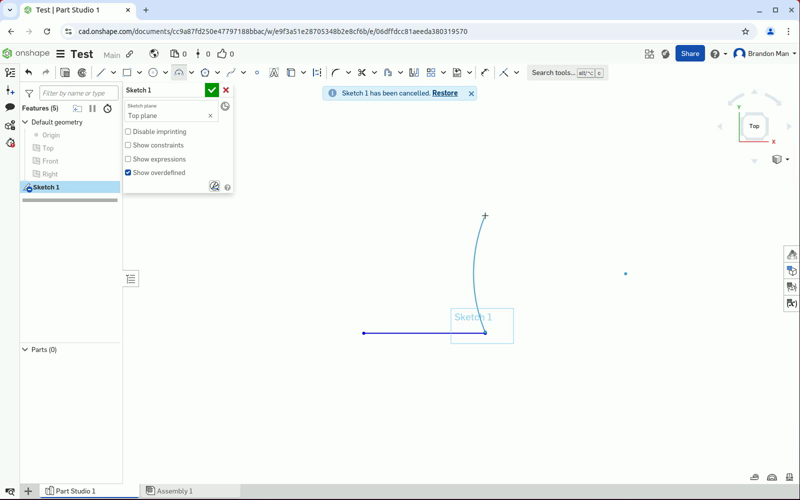
mouse_move(446, 273)
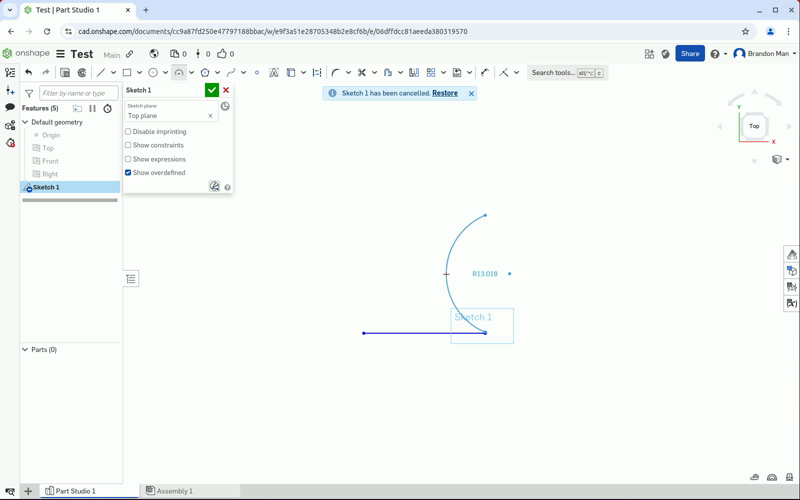
click(446, 273)
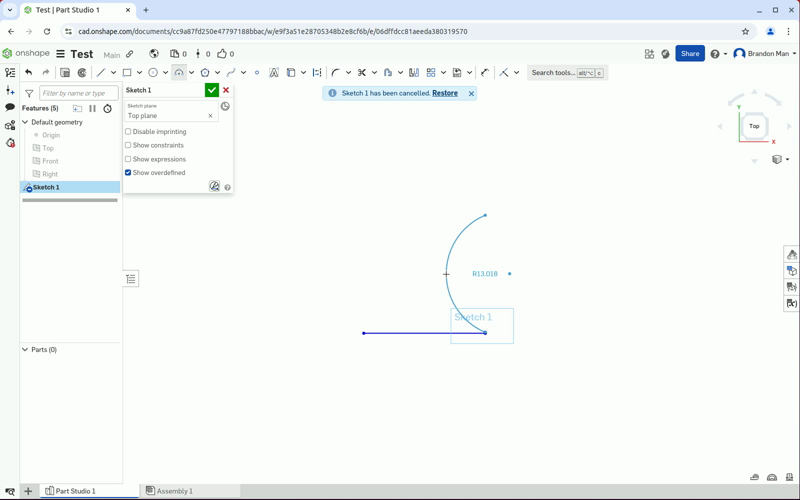
key_up(shift)
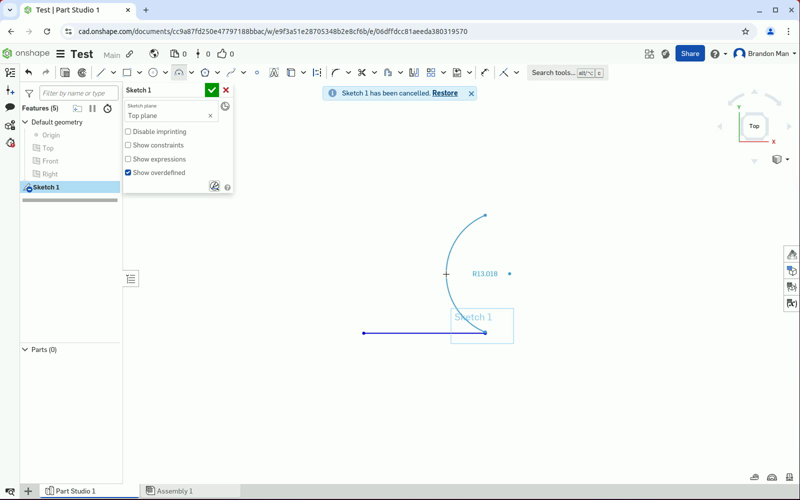
key(esc)
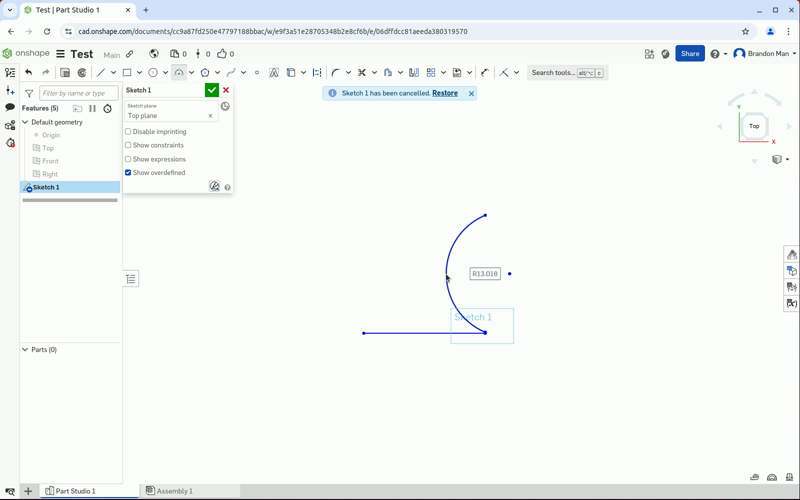
key(l)
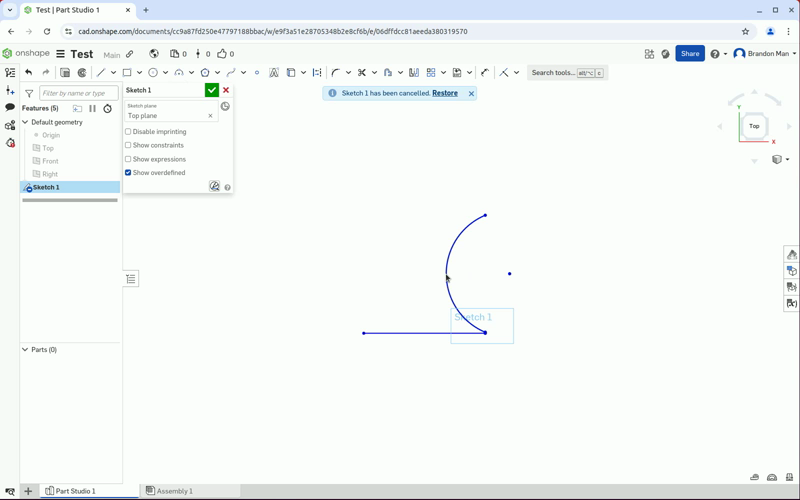
mouse_move(485, 215)
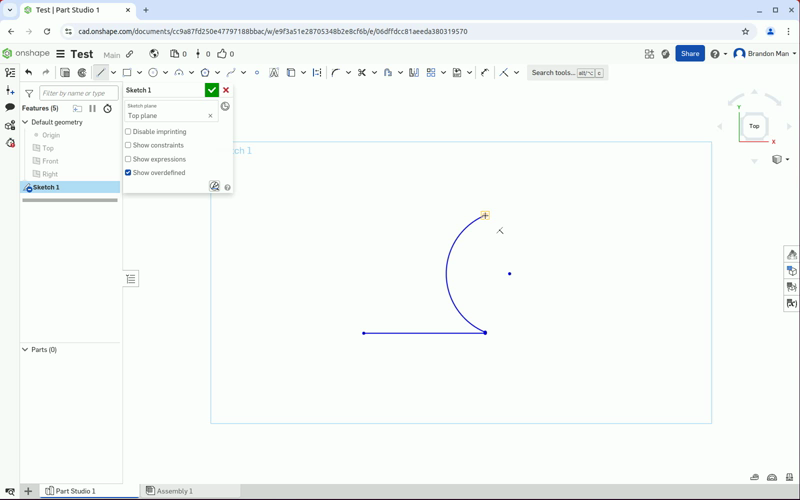
click(485, 215)
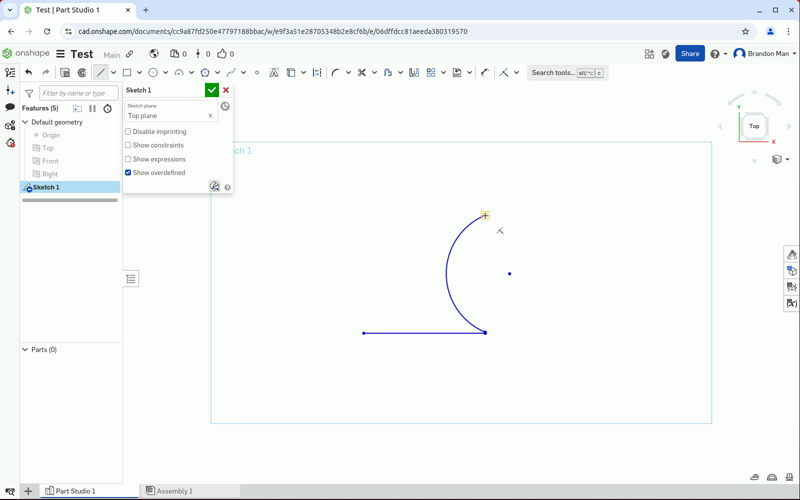
key_down(shift)
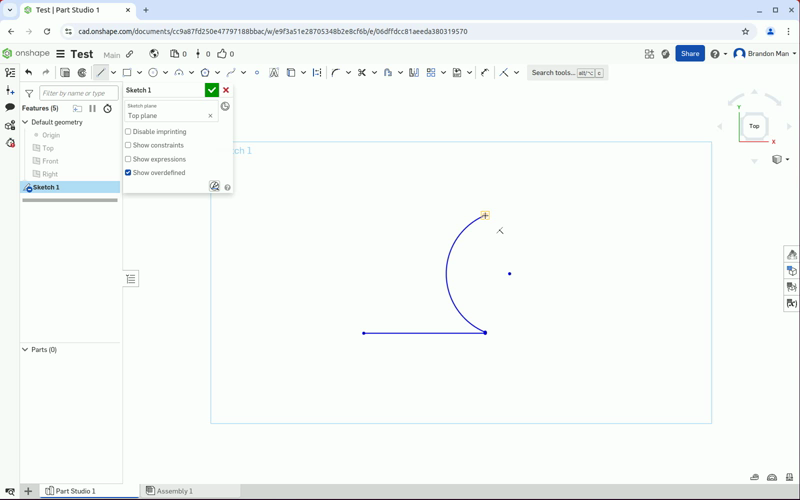
mouse_move(515, 215)
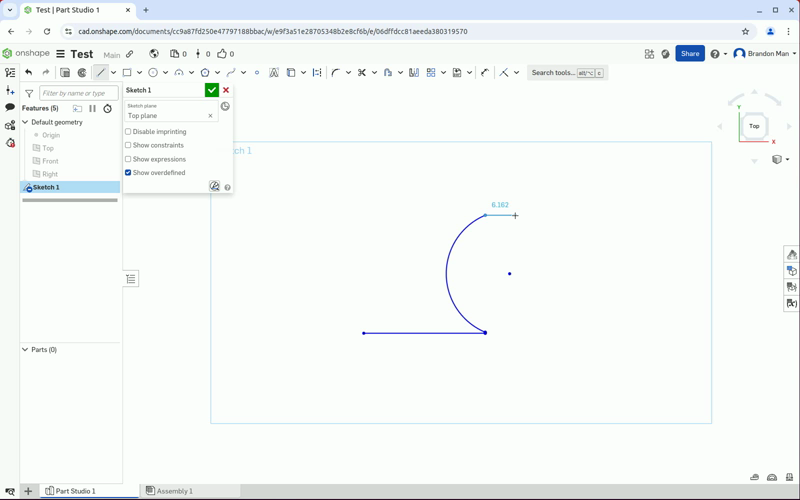
mouse_move(485, 214)
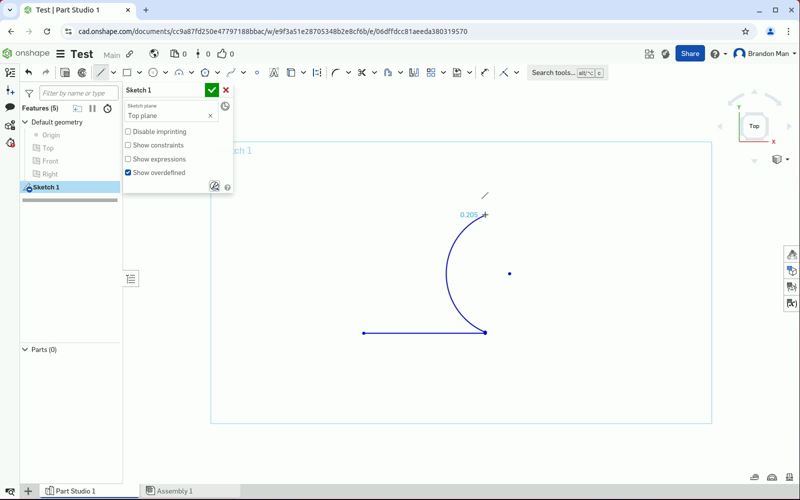
scroll(6)
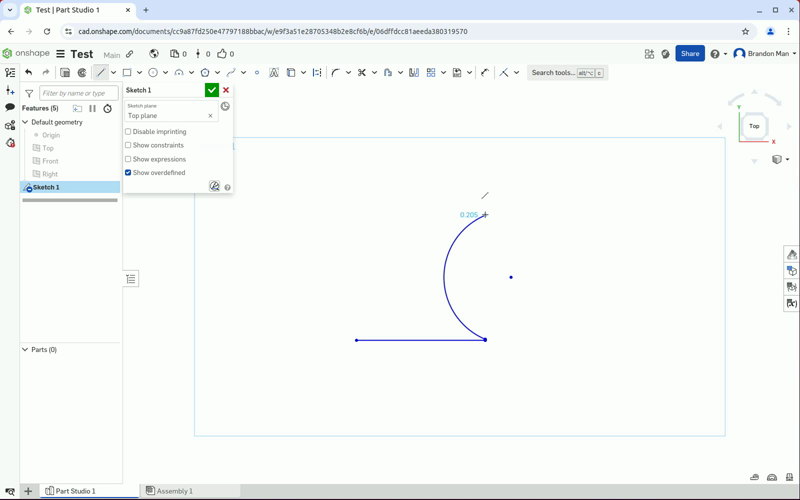
scroll(6)
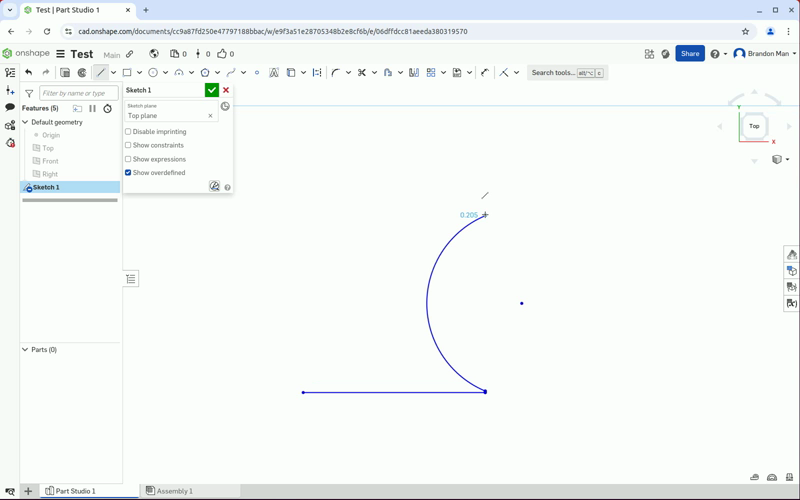
scroll(6)
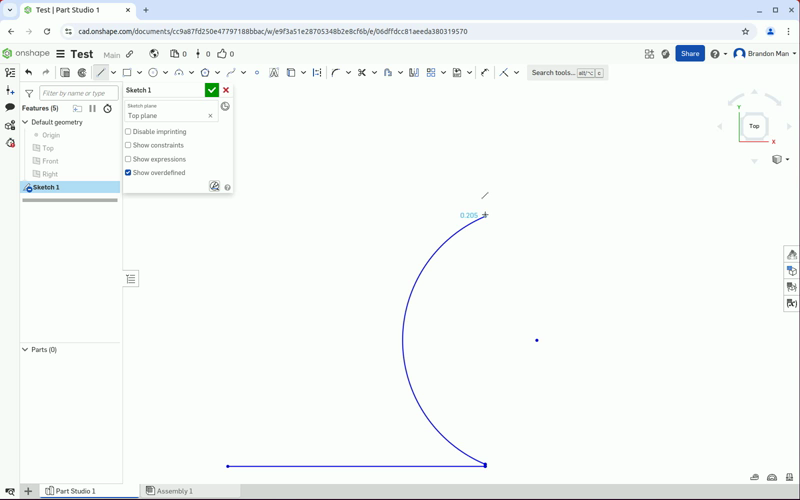
scroll(6)
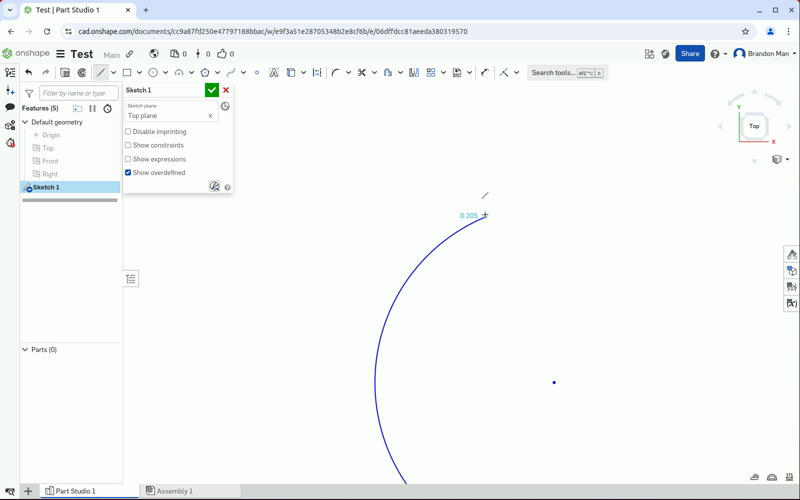
scroll(6)
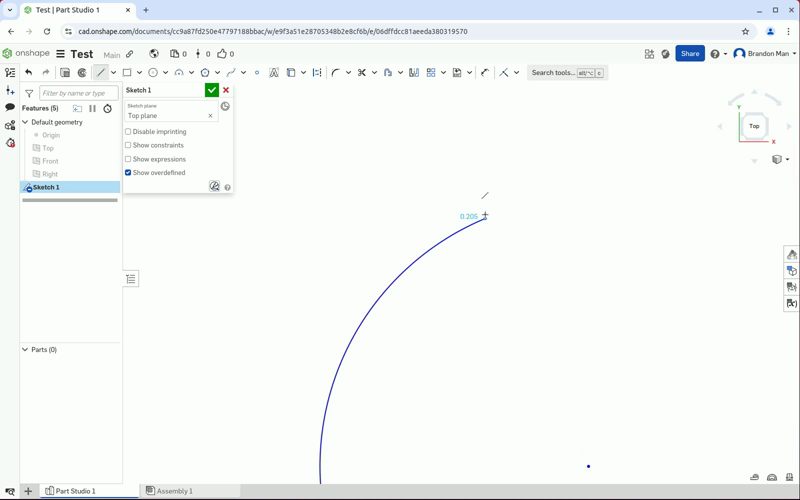
scroll(6)
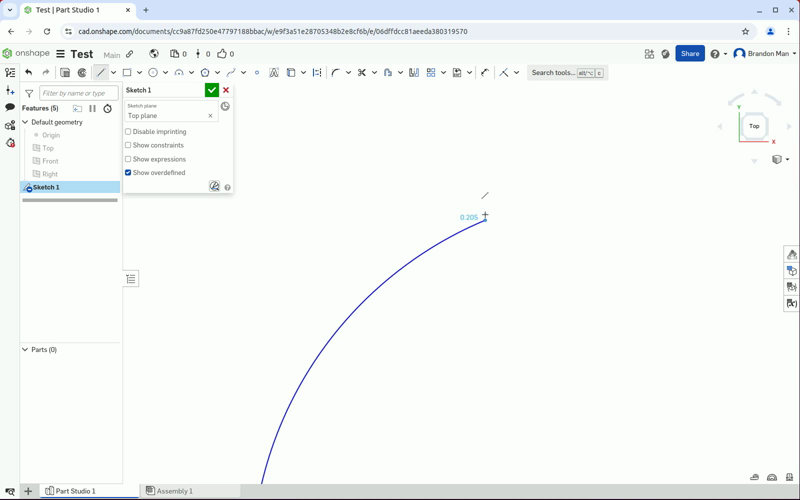
scroll(6)
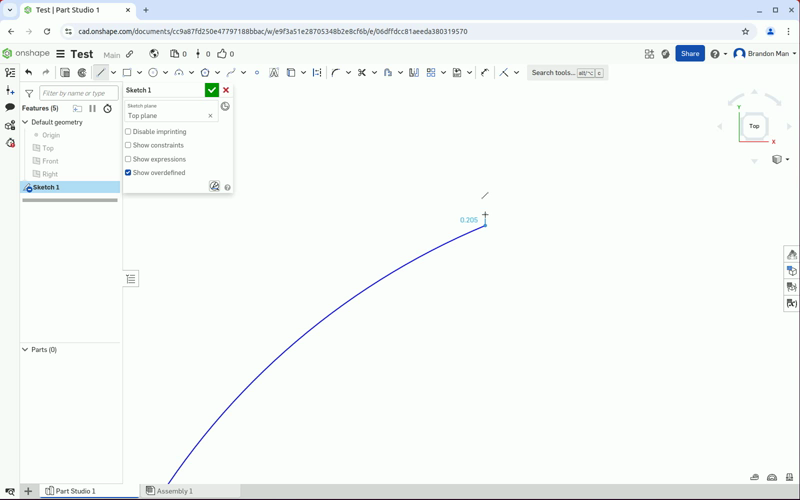
click(485, 214)
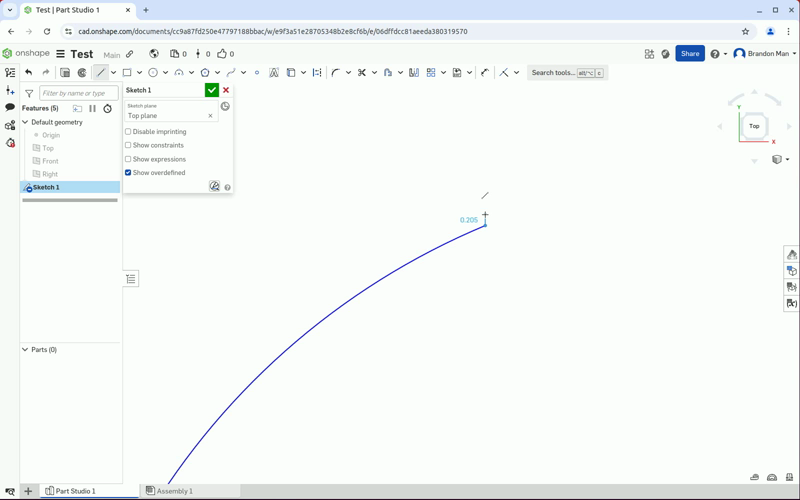
scroll(-6)
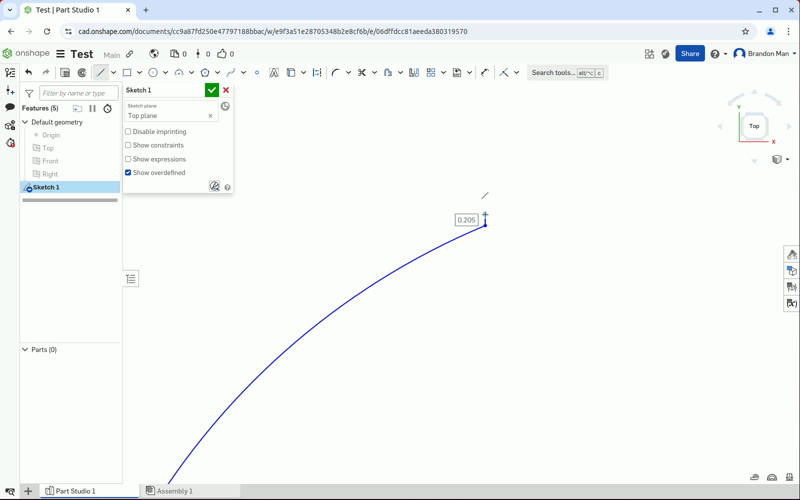
scroll(-6)
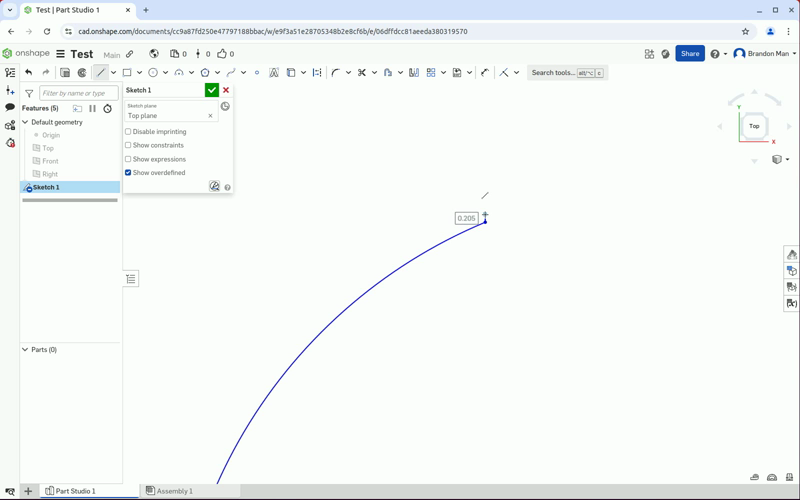
scroll(-6)
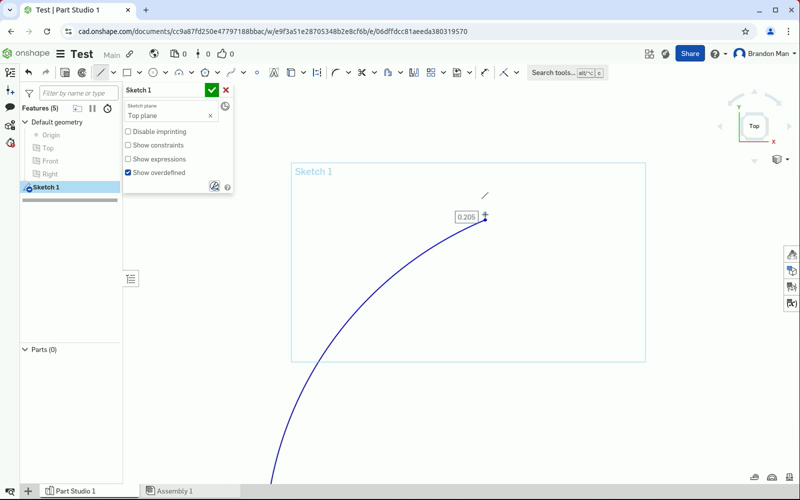
scroll(-6)
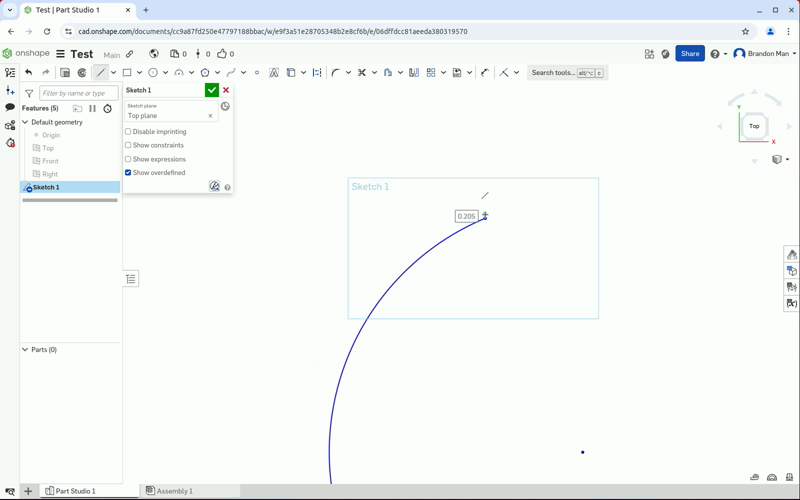
scroll(-6)
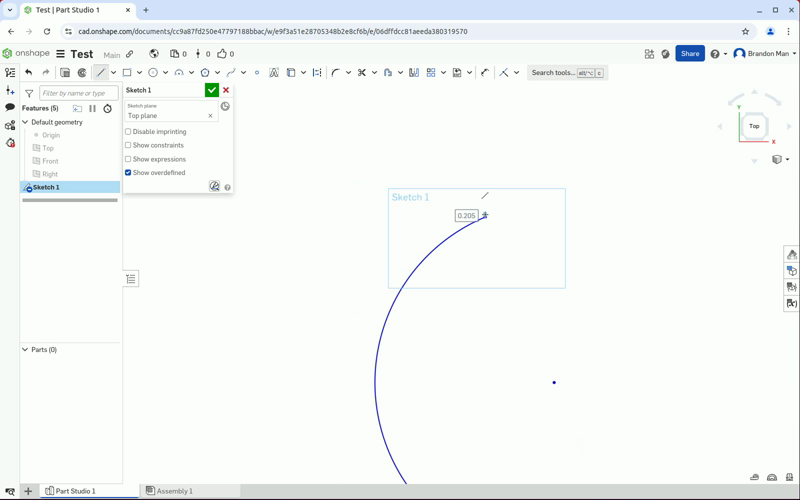
scroll(-6)
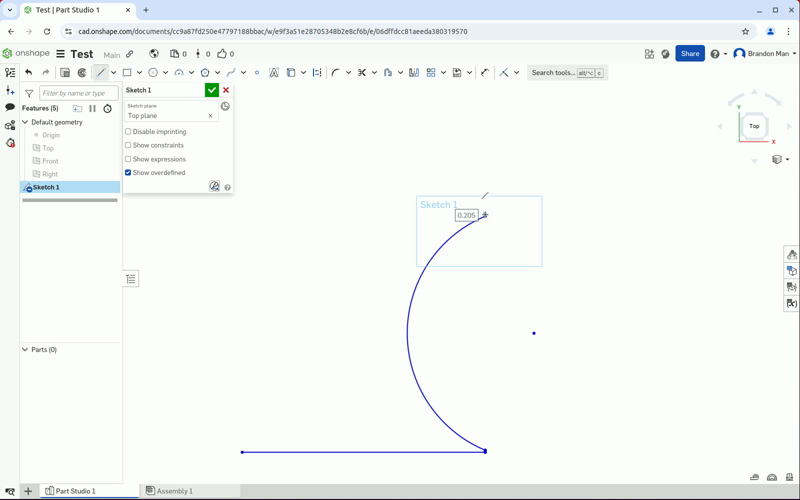
scroll(-6)
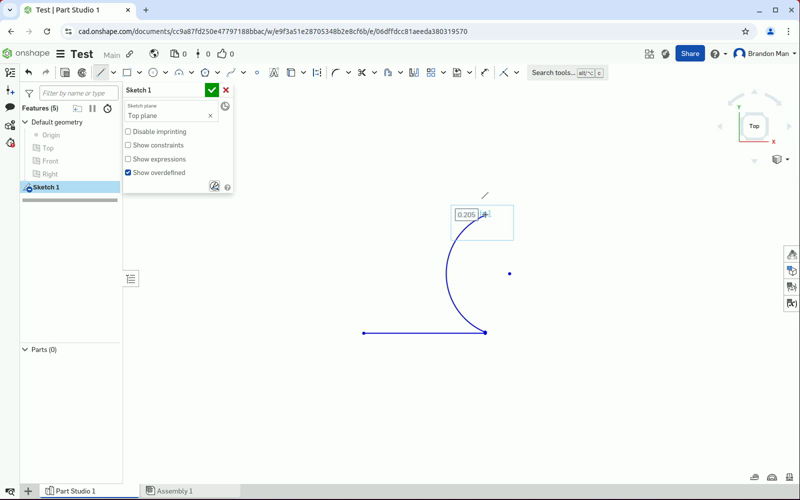
key_up(shift)
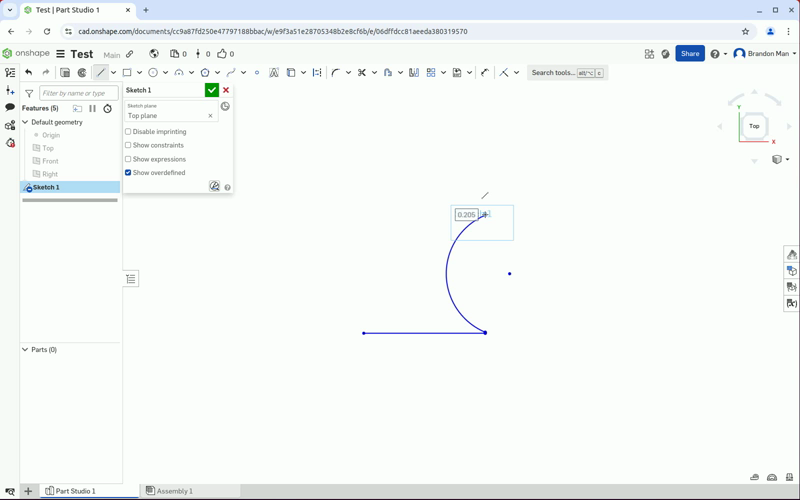
key_down(shift)
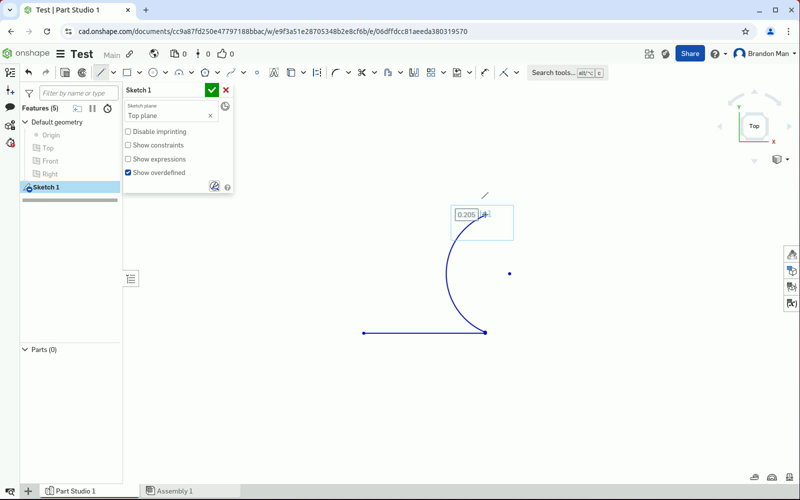
mouse_move(363, 214)
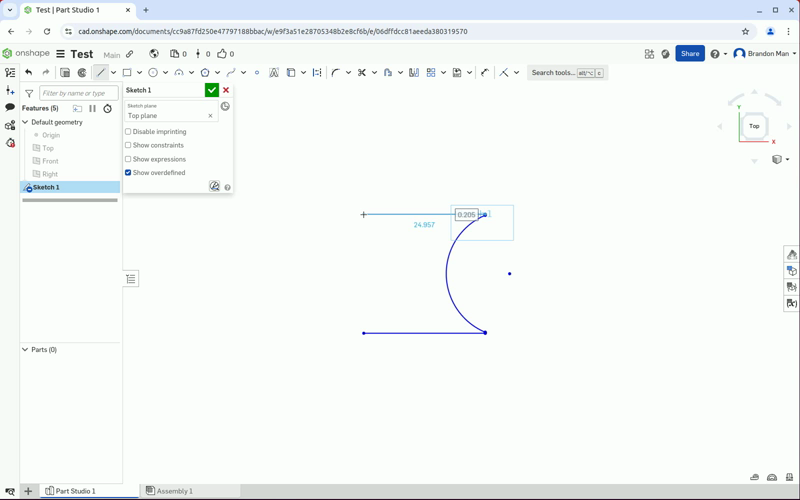
click(363, 214)
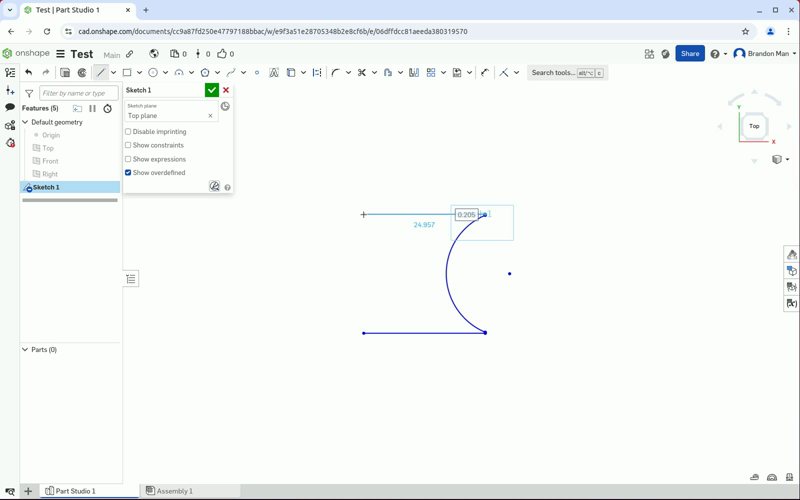
key_up(shift)
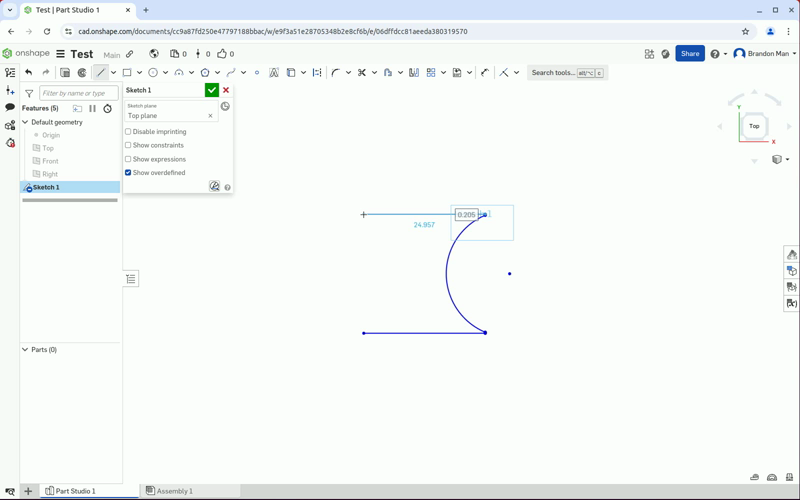
key_down(shift)
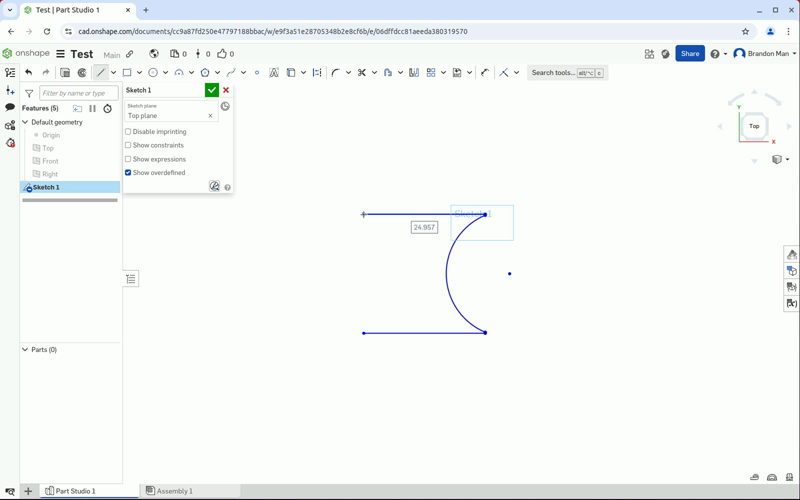
mouse_move(363, 333)
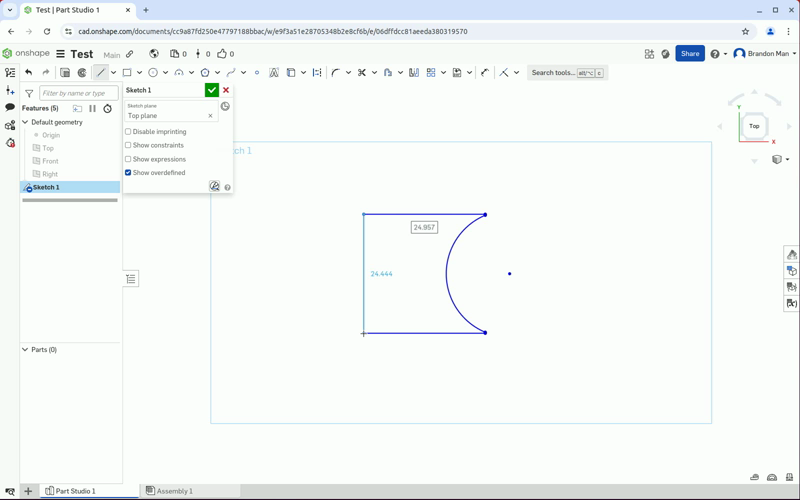
key_up(shift)
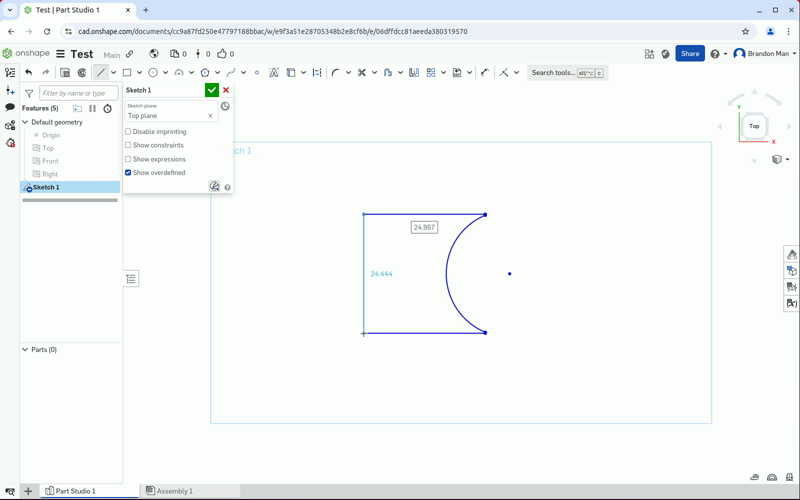
click(363, 333)
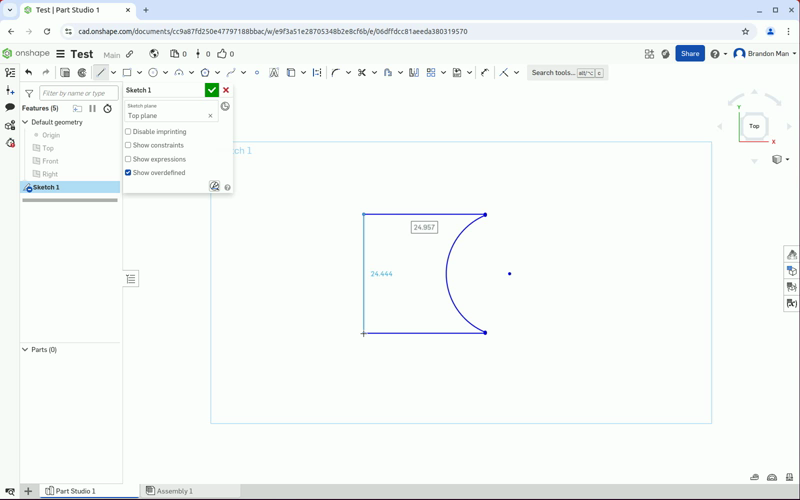
key(esc)
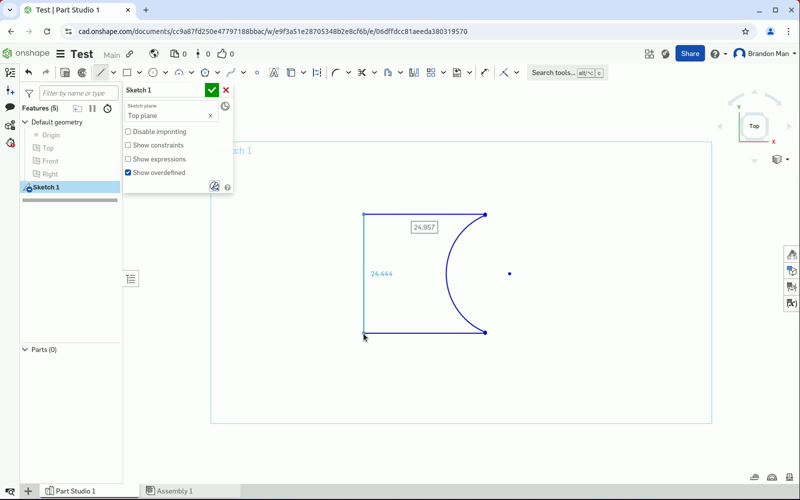
mouse_move(389, 255)
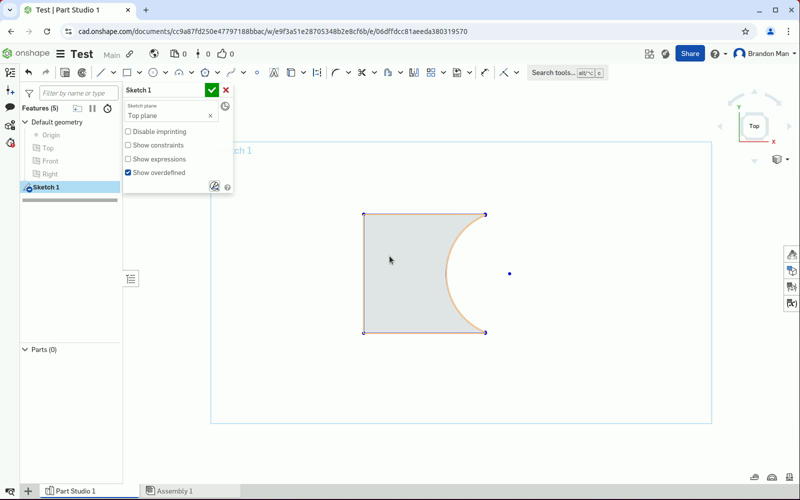
click(389, 255)
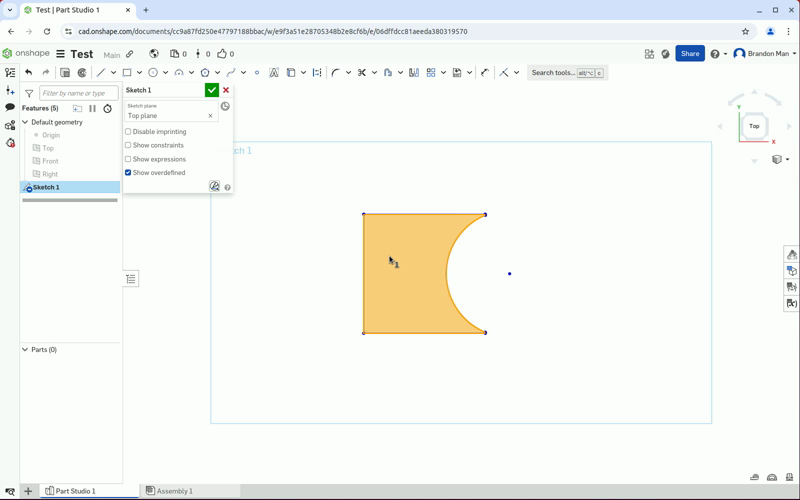
mouse_move(73, 352)
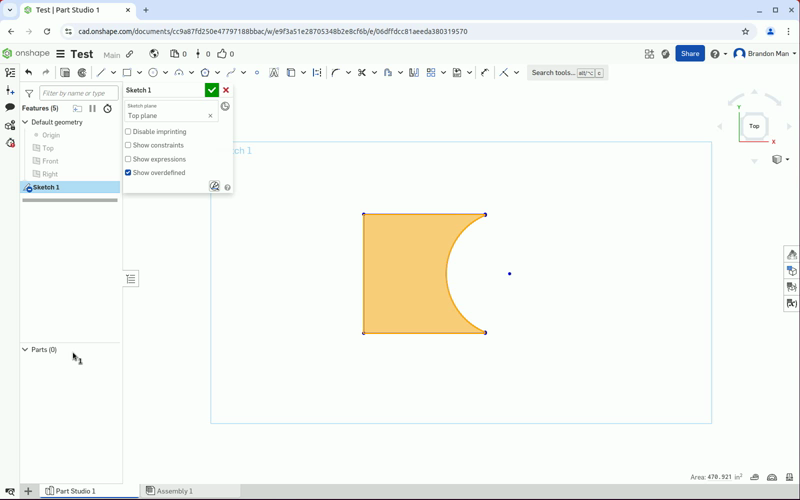
key(shift+y)
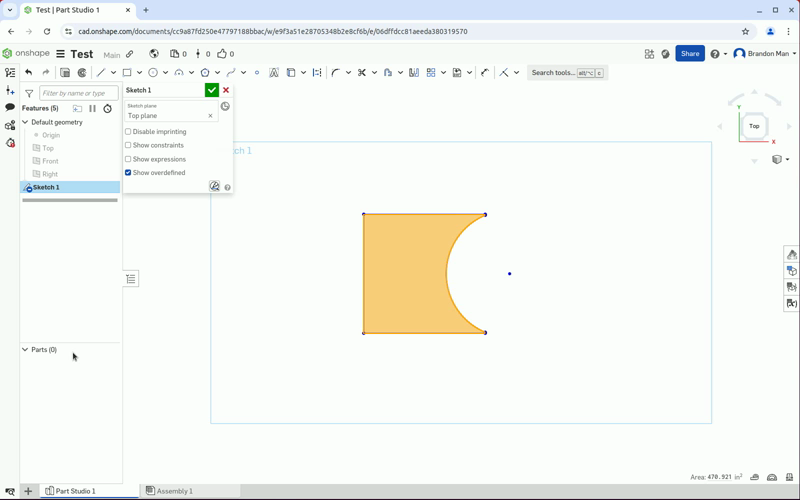
key(shift+e)
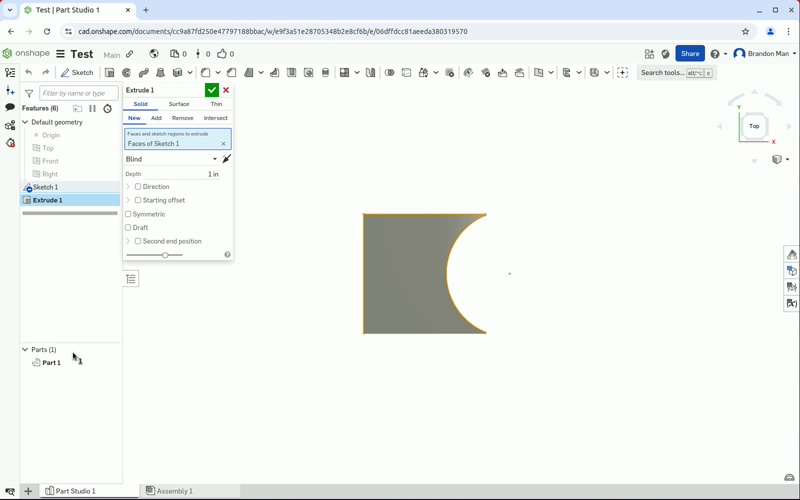
mouse_move(143, 106)
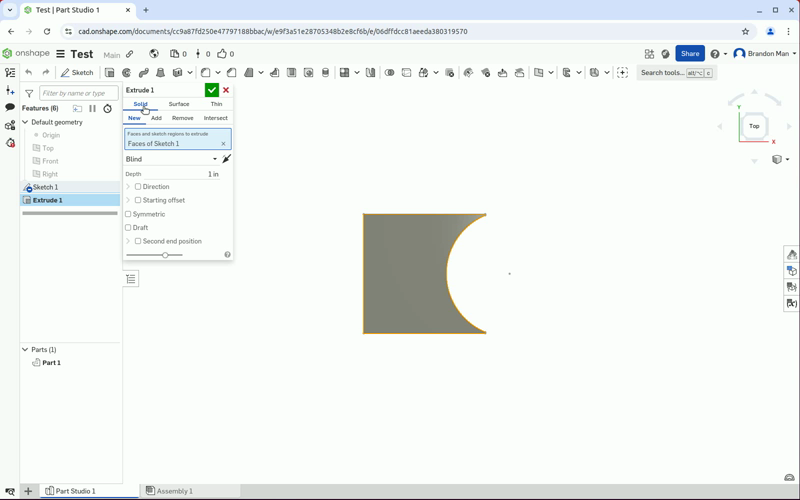
click(143, 106)
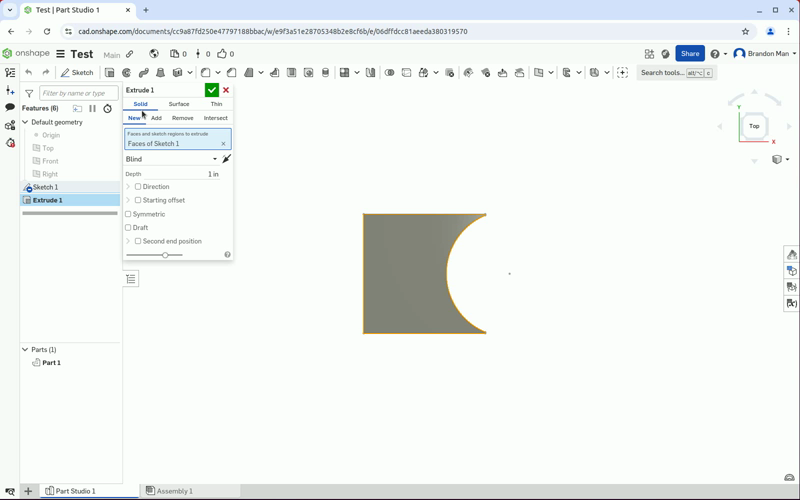
mouse_move(137, 120)
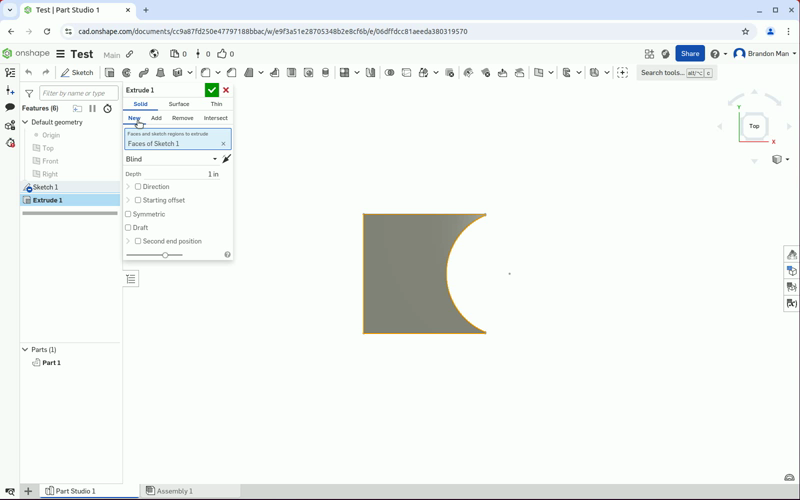
click(137, 120)
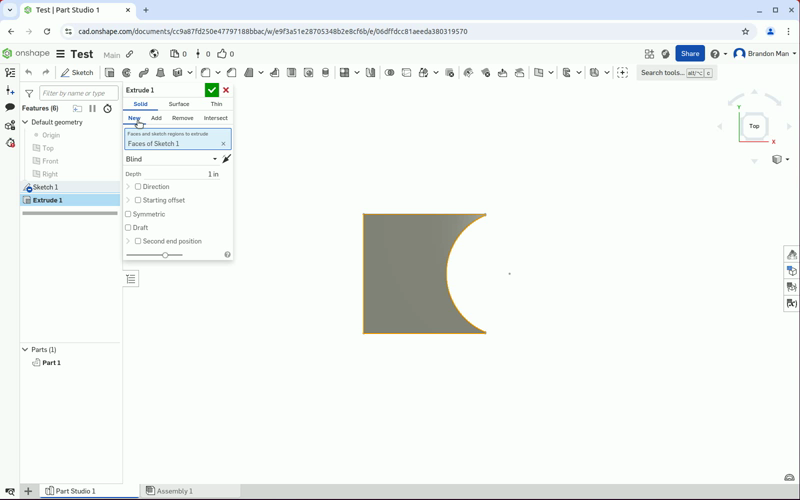
key(tab, 4)
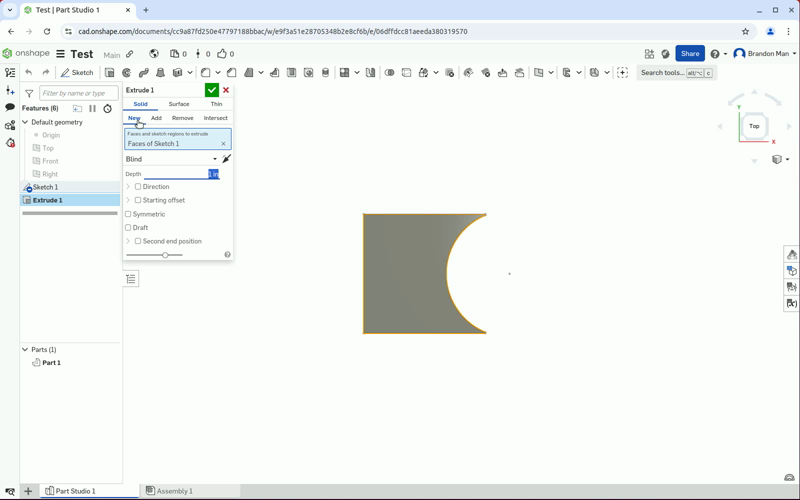
text(6.74)
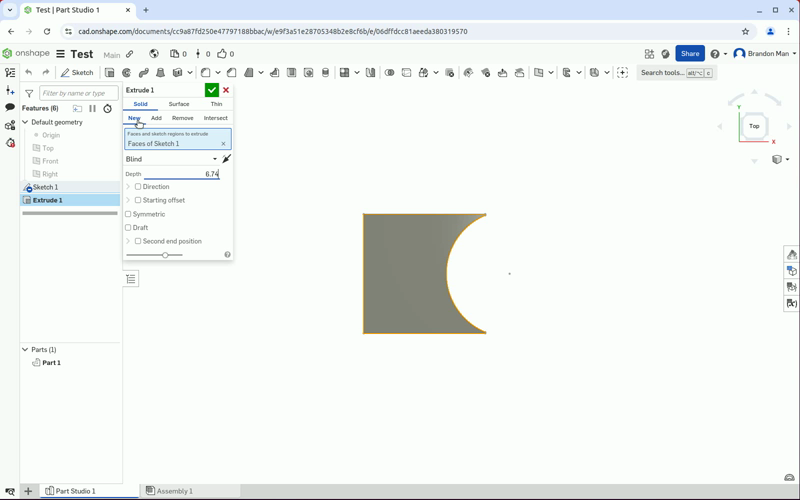
key(enter)
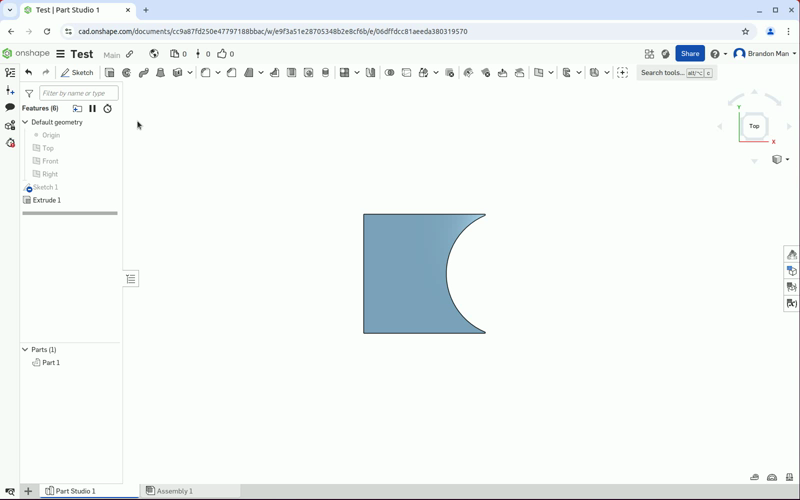
key(shift+h)
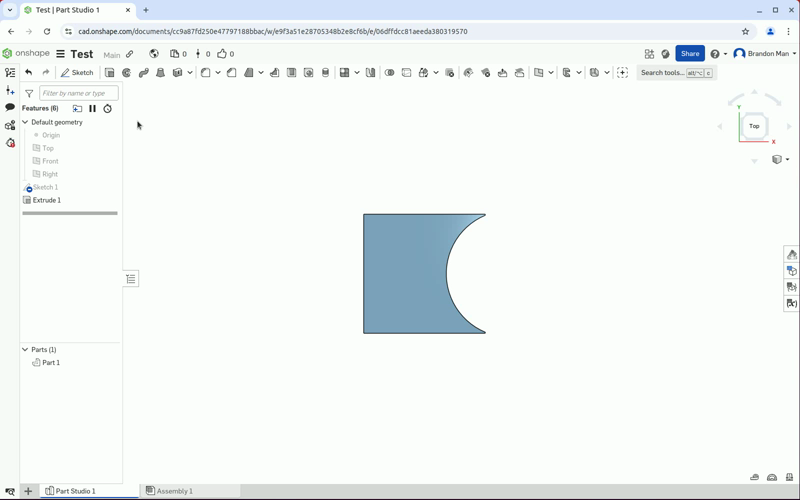
key(shift+h)
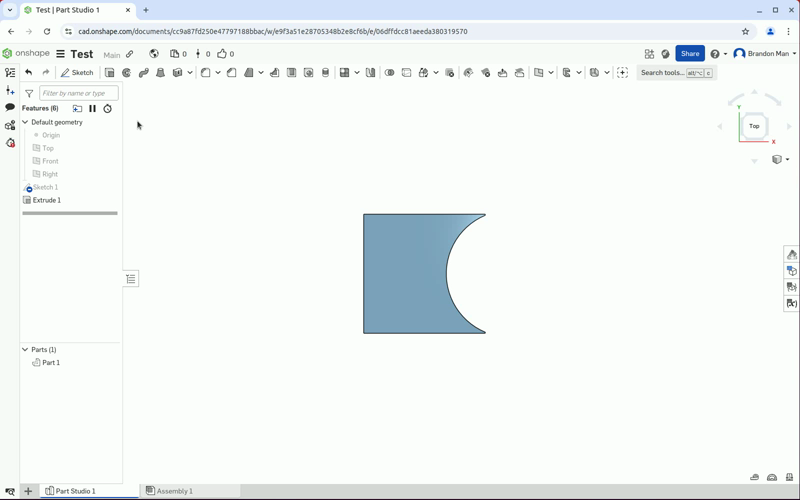
mouse_move(73, 189)
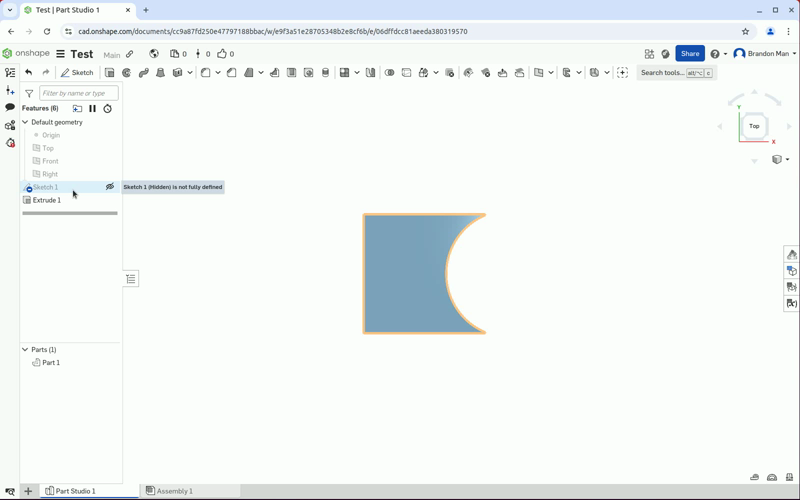
click(73, 189)
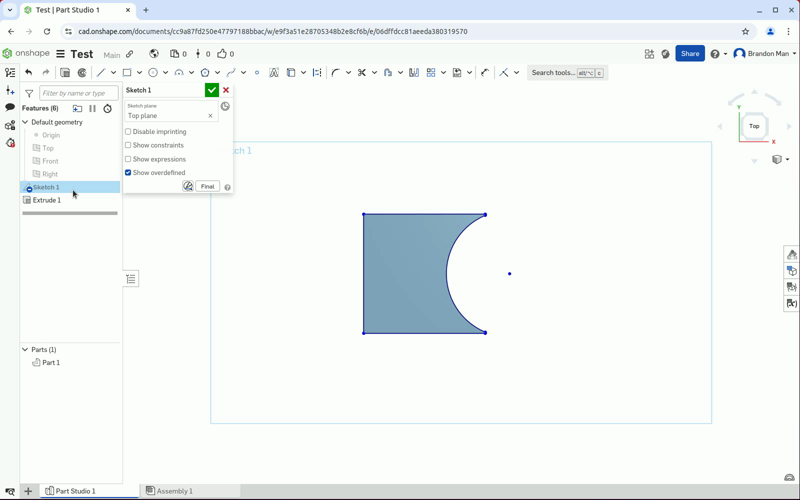
mouse_move(229, 92)
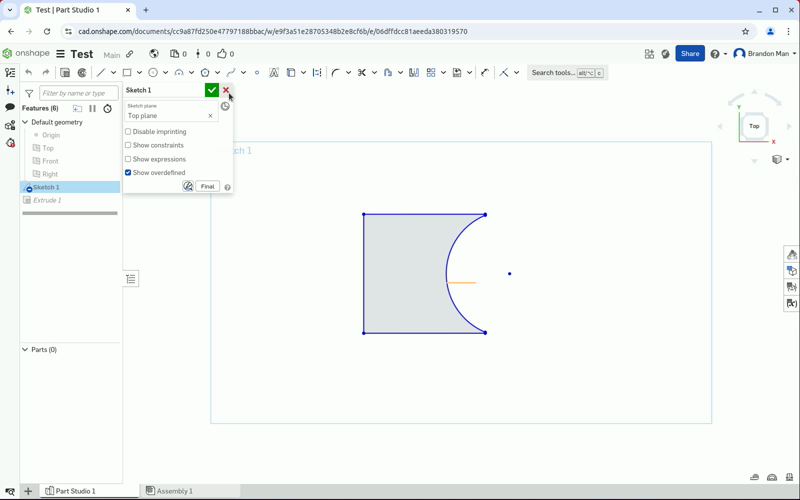
click(229, 92)
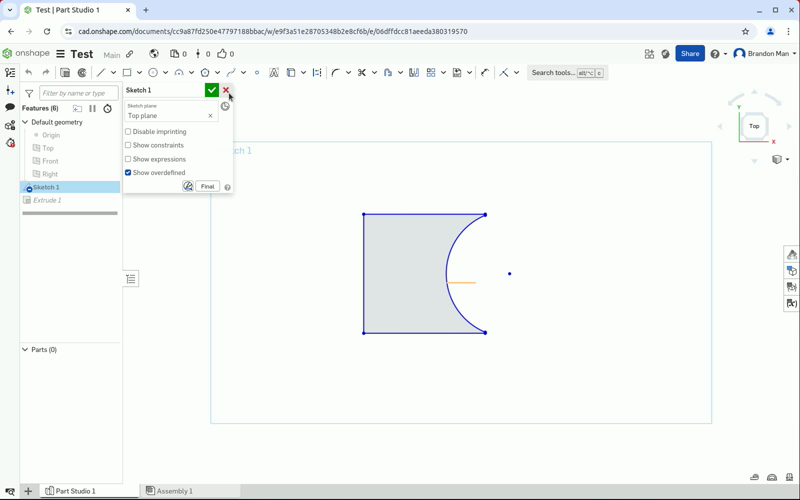
key(shift+s)
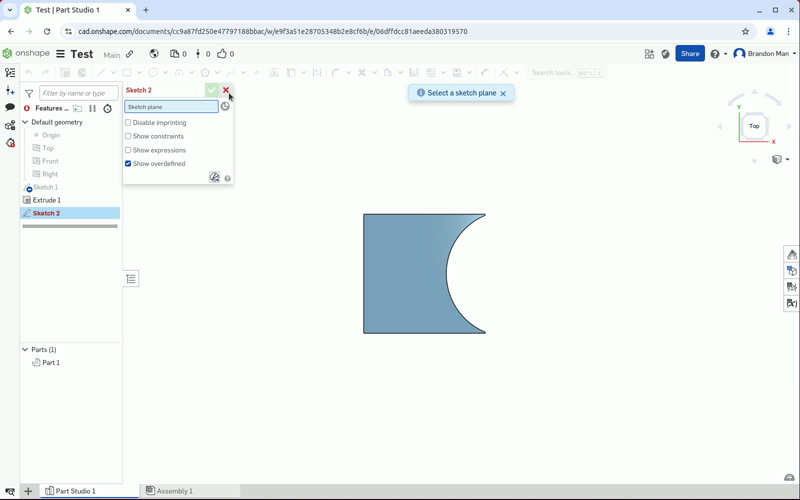
mouse_move(73, 150)
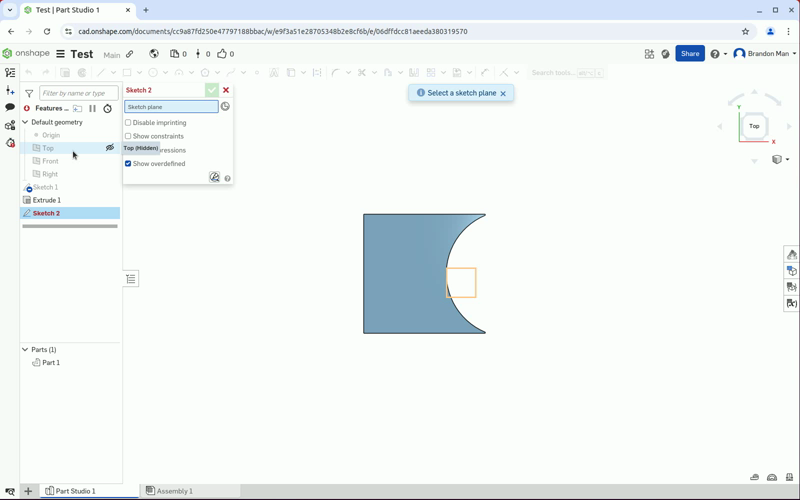
click(73, 150)
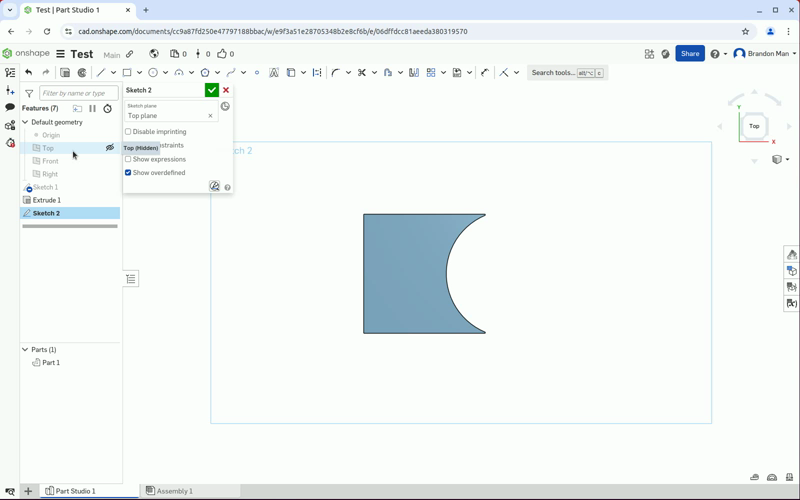
mouse_move(73, 352)
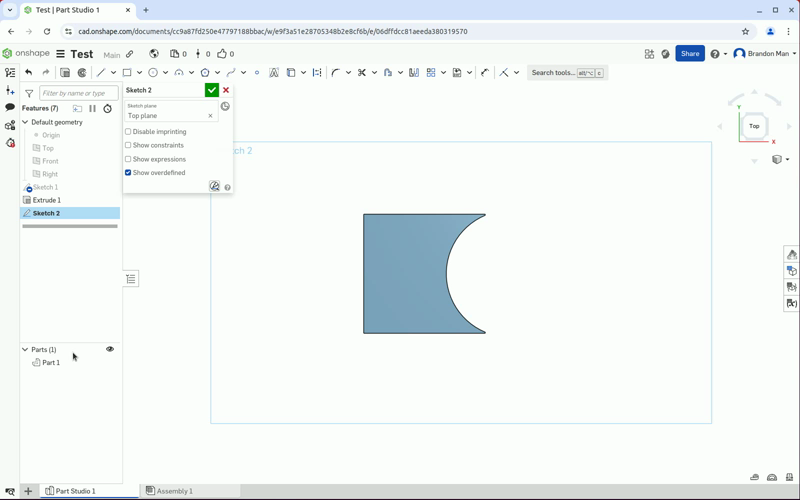
key(y)
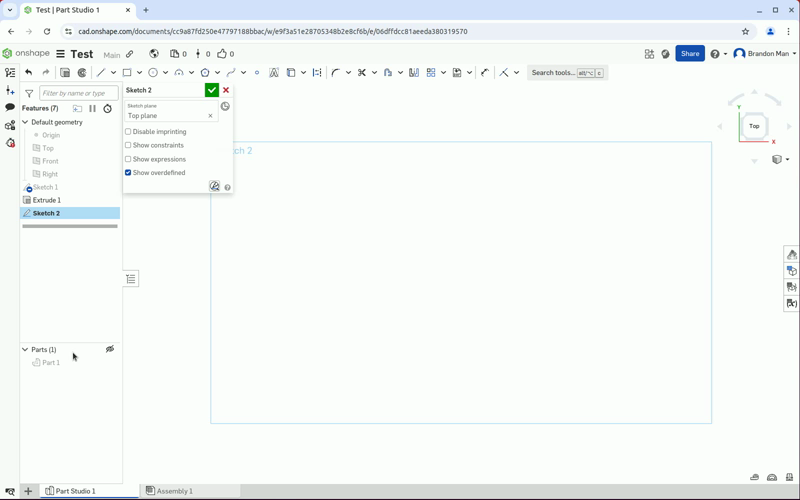
key(a)
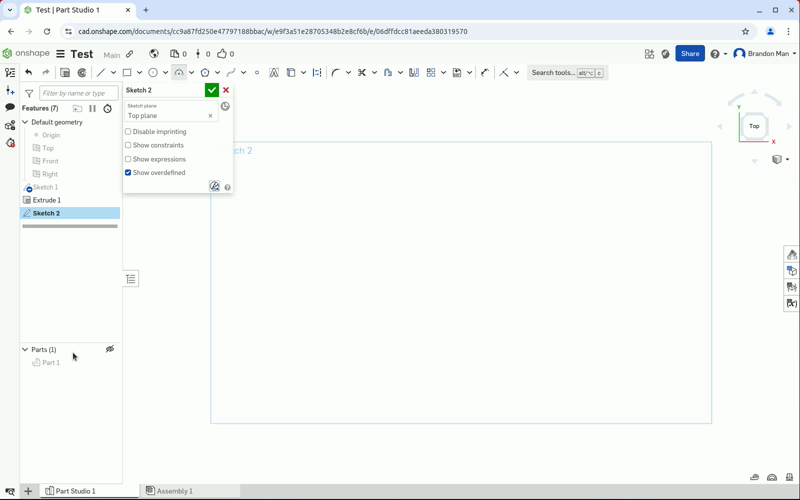
key_down(shift)
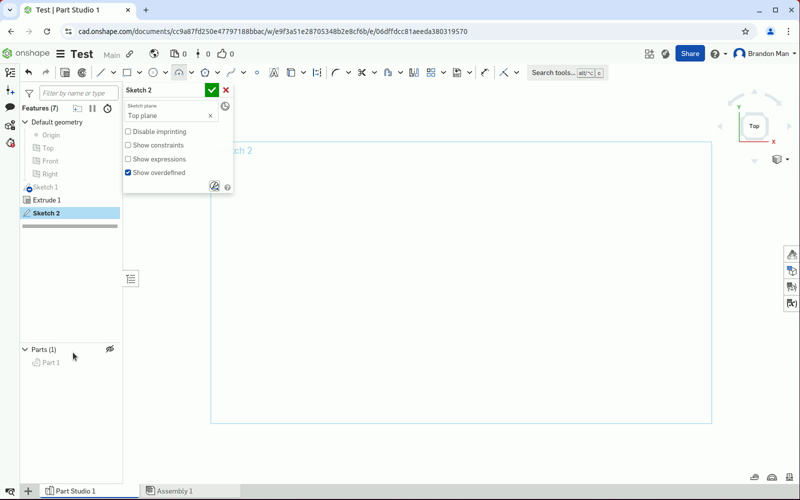
mouse_move(485, 332)
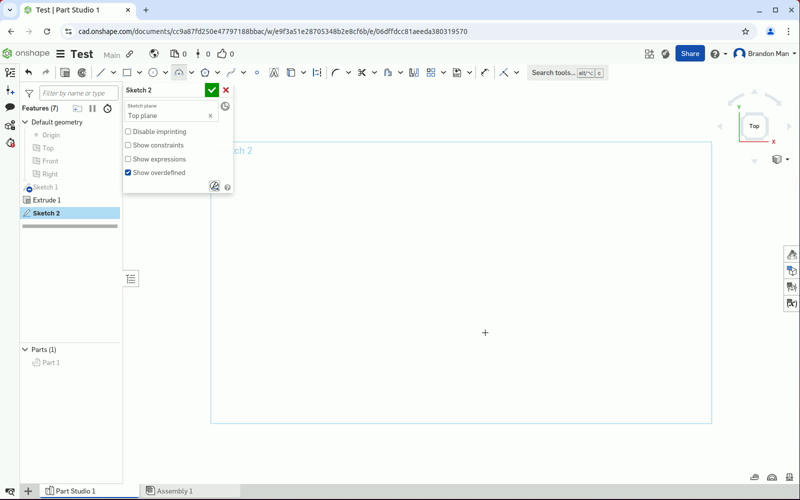
click(485, 332)
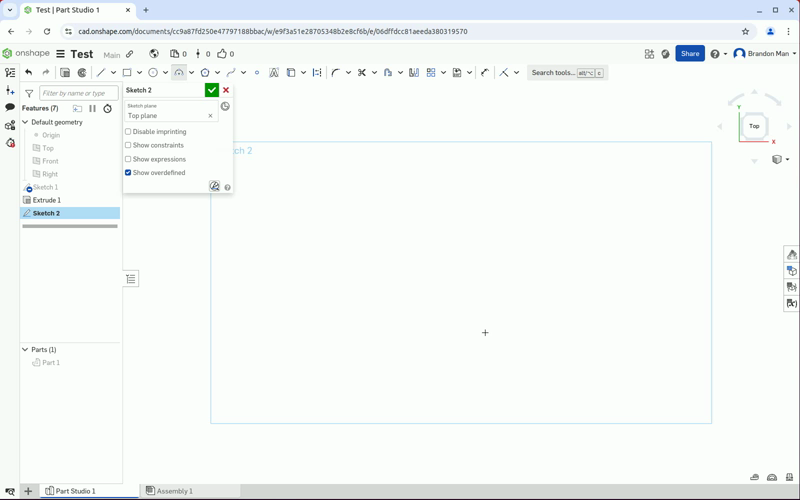
key_up(shift)
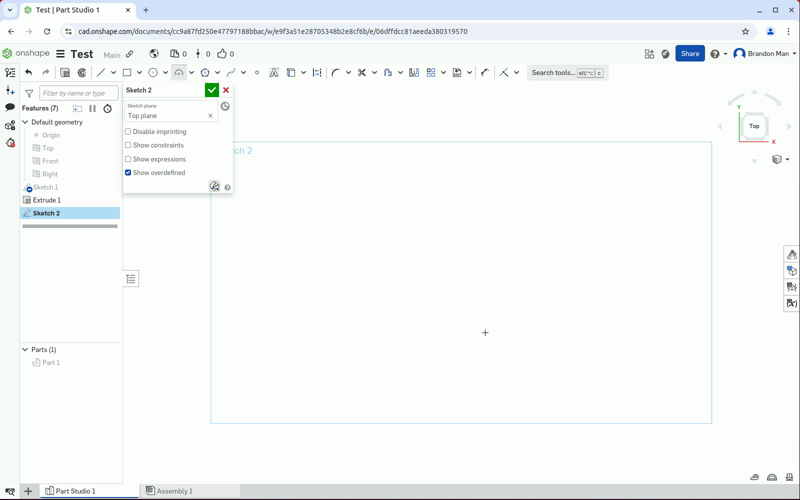
key_down(shift)
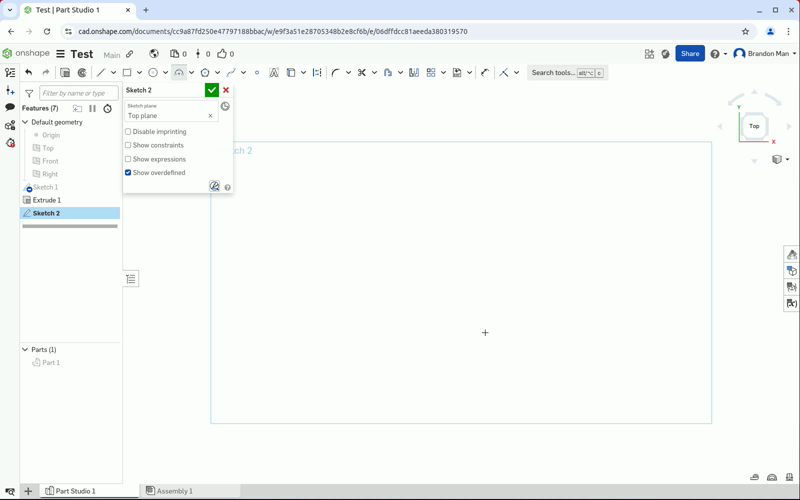
mouse_move(485, 215)
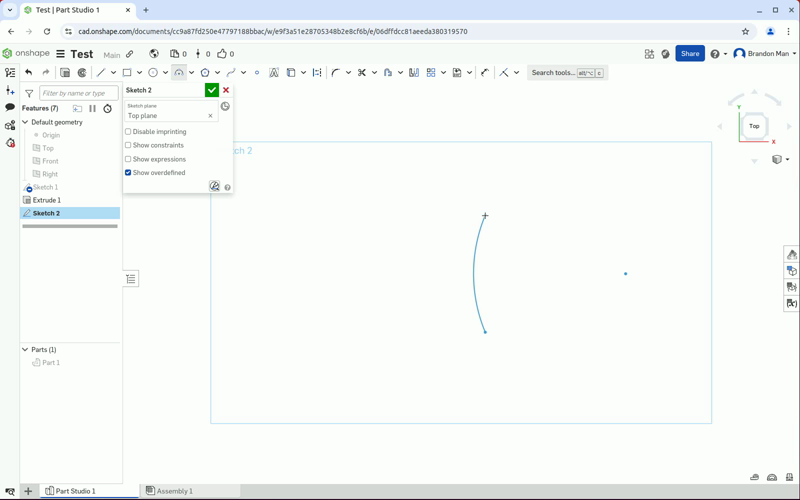
click(485, 215)
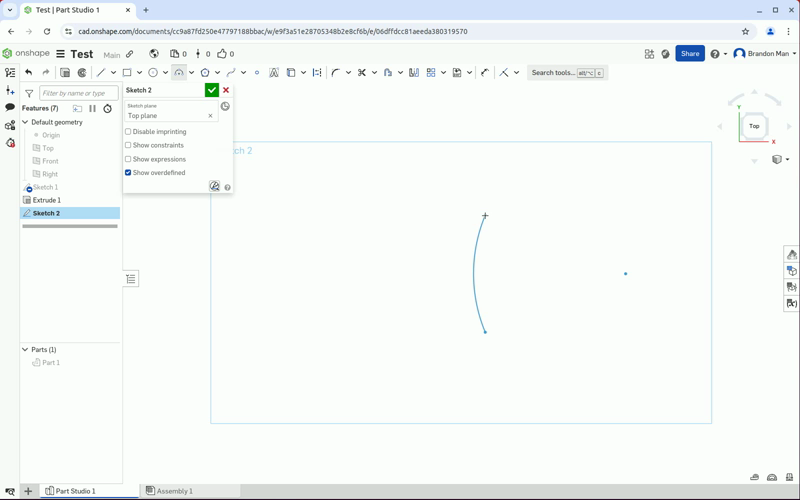
mouse_move(572, 273)
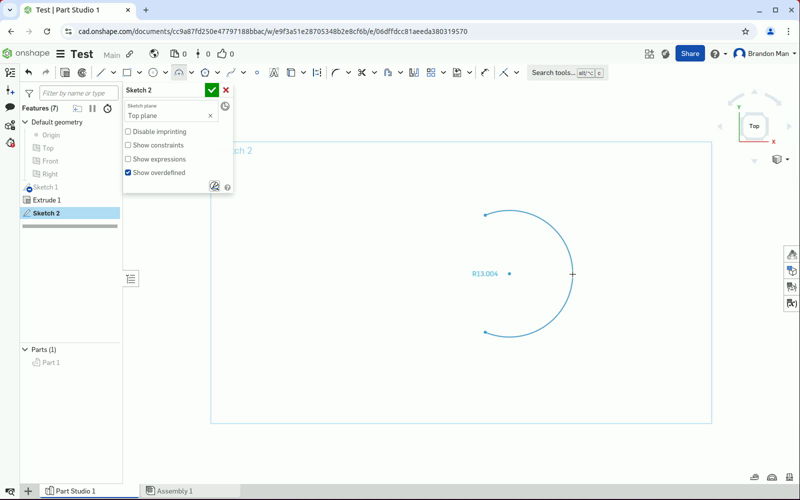
click(572, 273)
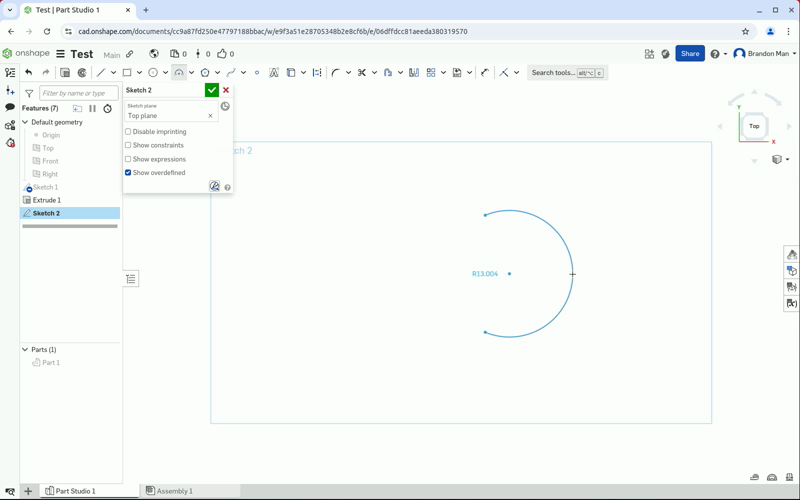
key_up(shift)
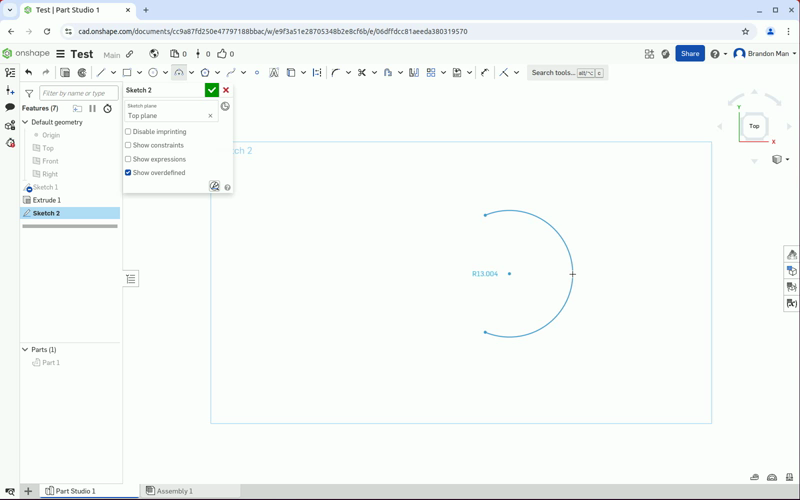
key(esc)
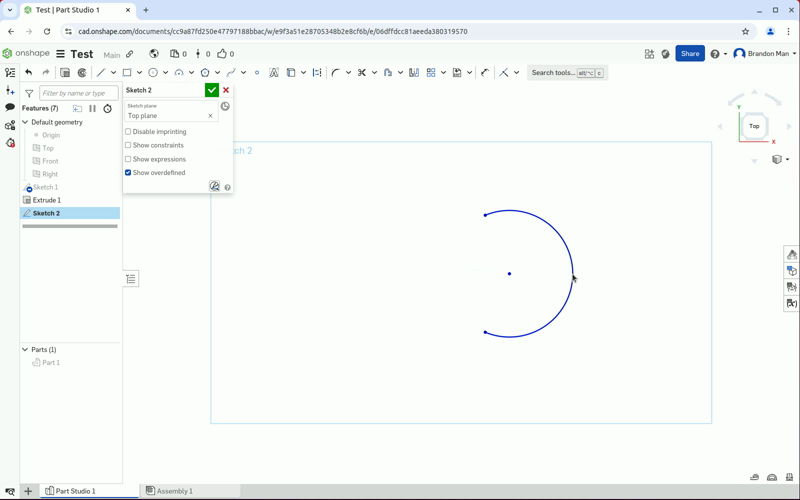
key(l)
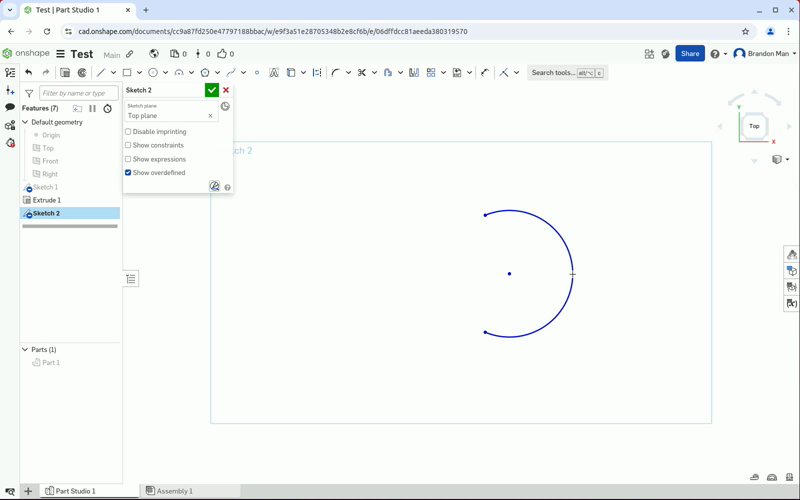
mouse_move(485, 215)
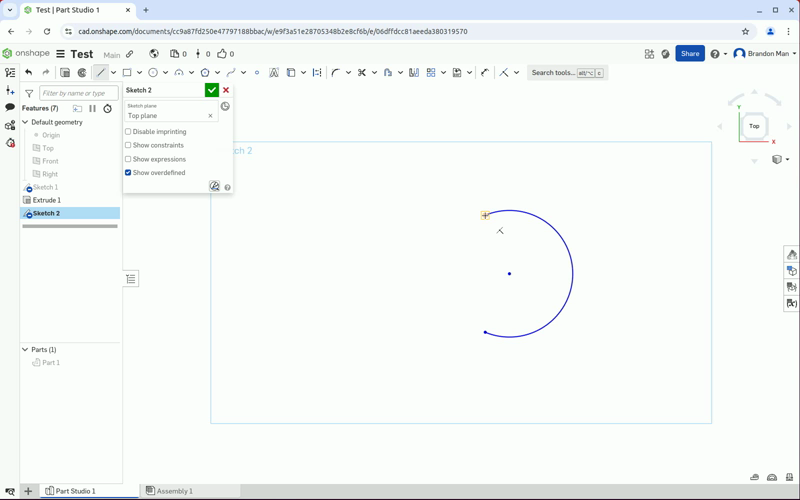
click(485, 215)
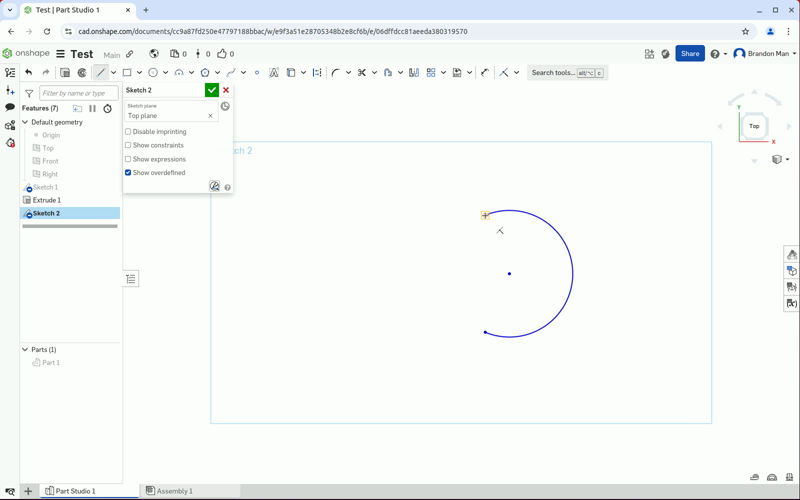
key_down(shift)
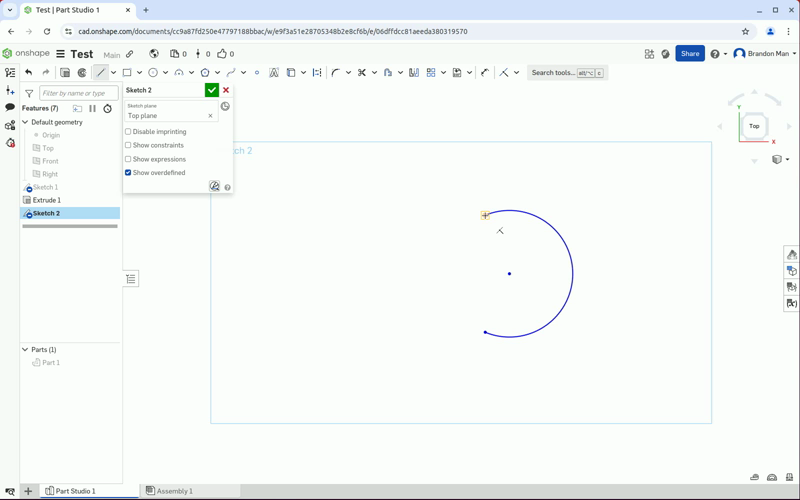
mouse_move(515, 215)
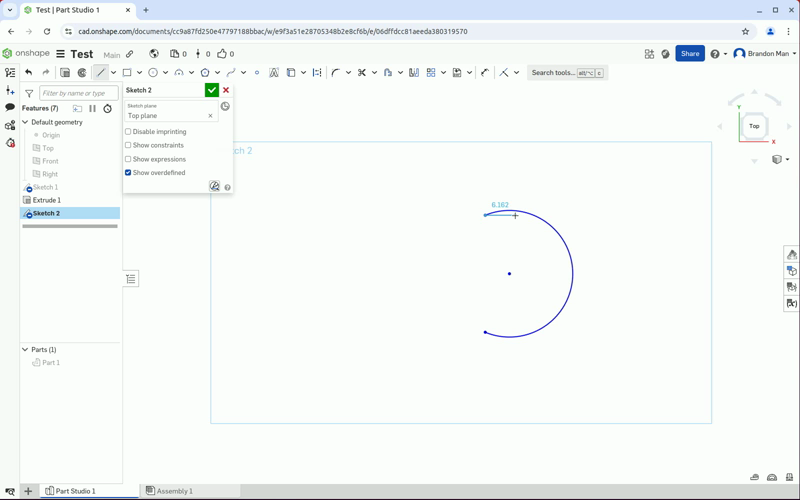
mouse_move(485, 234)
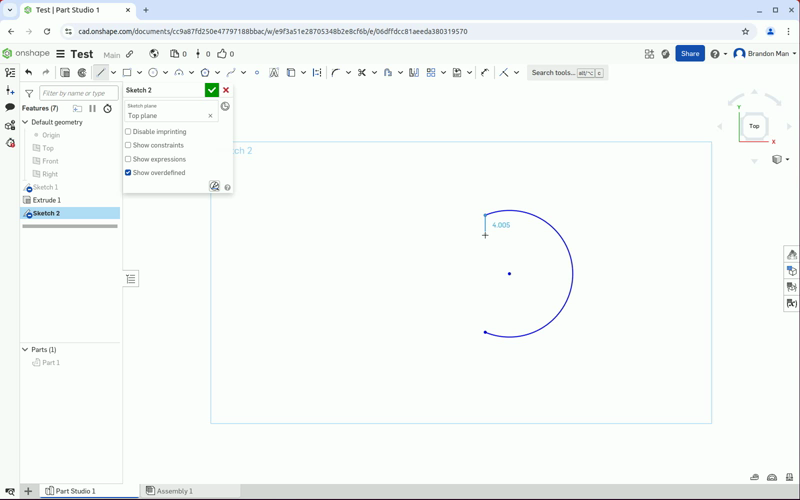
click(485, 234)
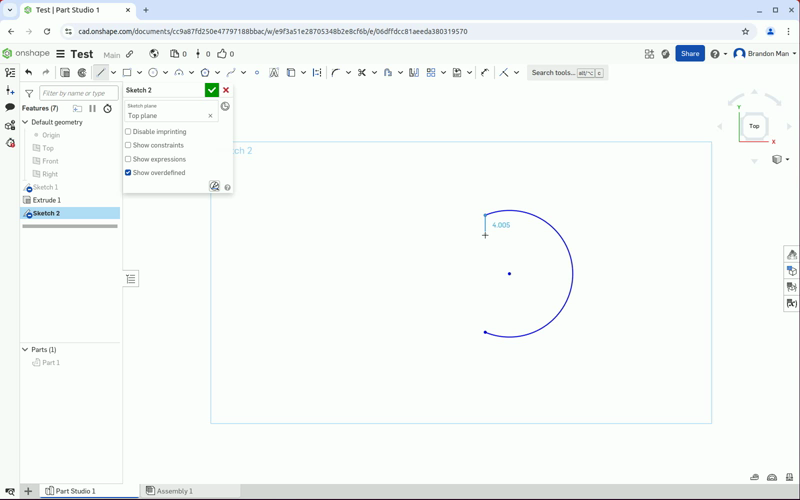
key_up(shift)
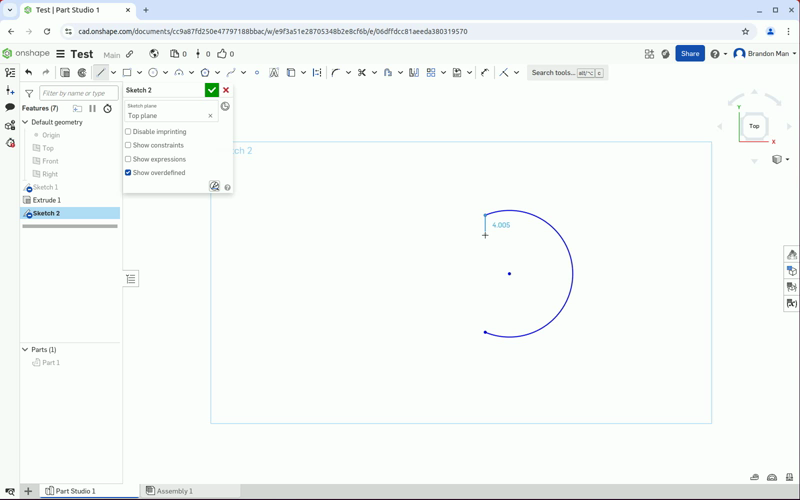
key(esc)
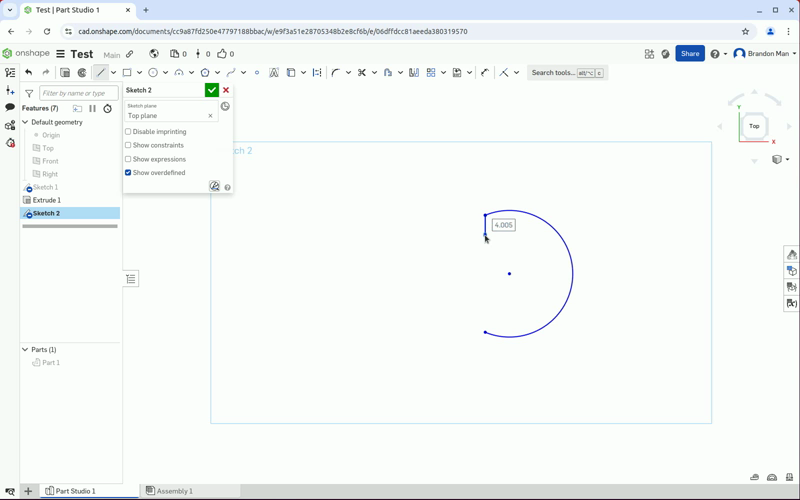
key(a)
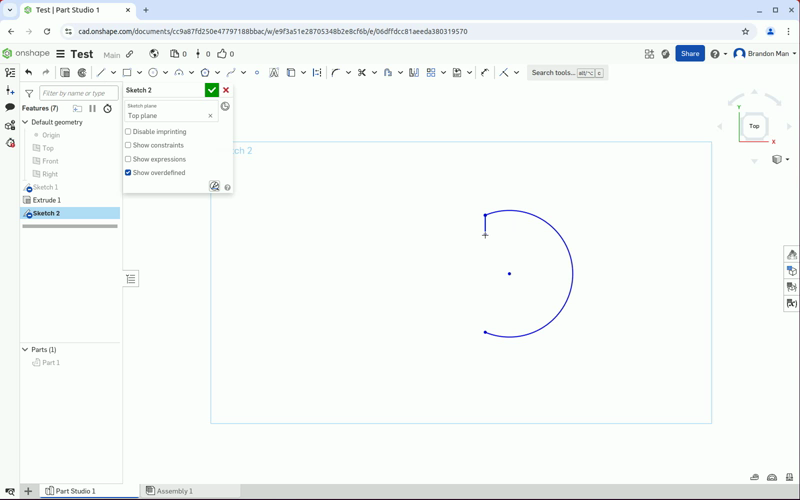
mouse_move(485, 234)
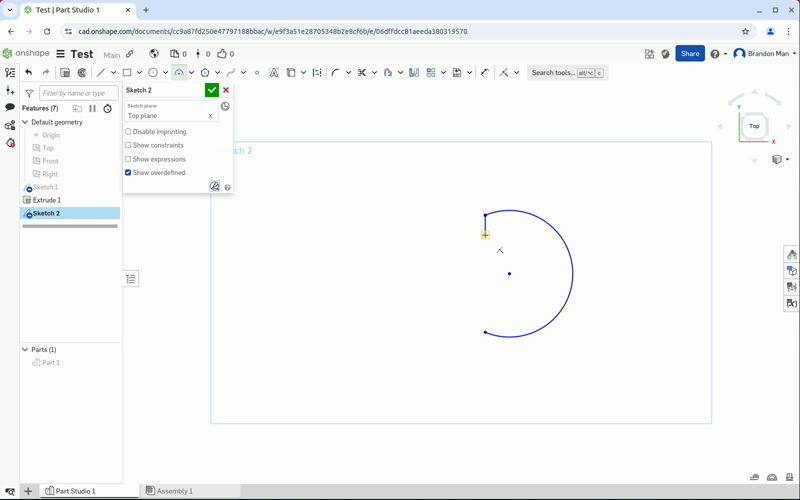
click(485, 234)
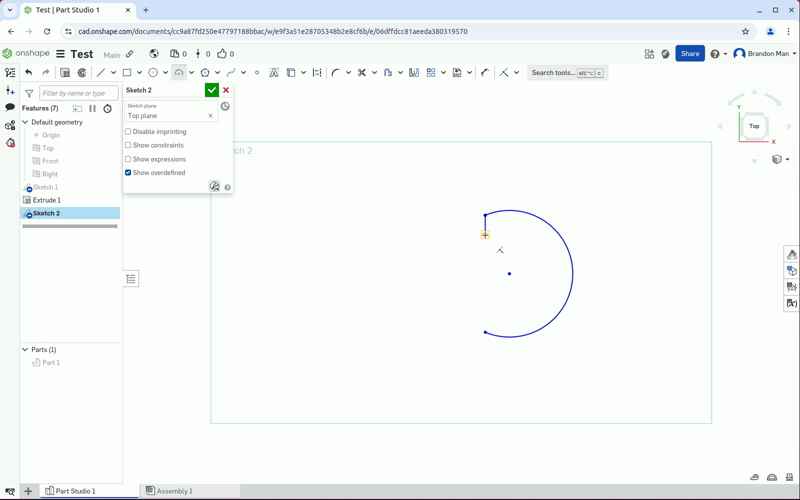
key_down(shift)
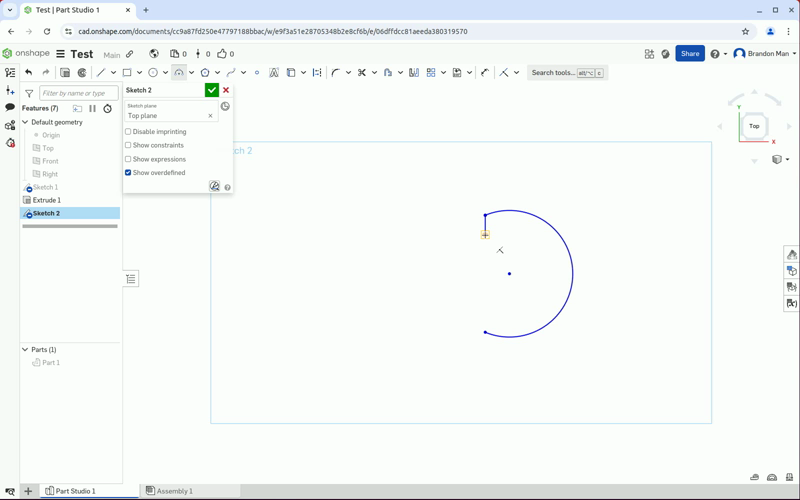
mouse_move(485, 312)
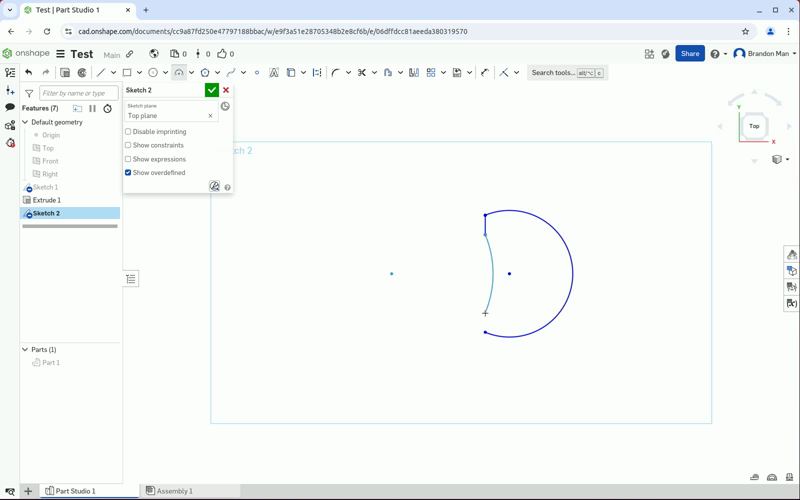
click(485, 312)
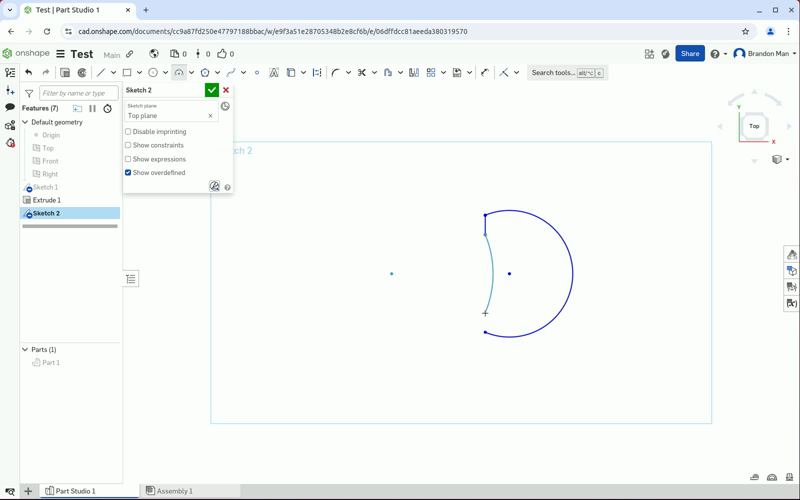
mouse_move(556, 273)
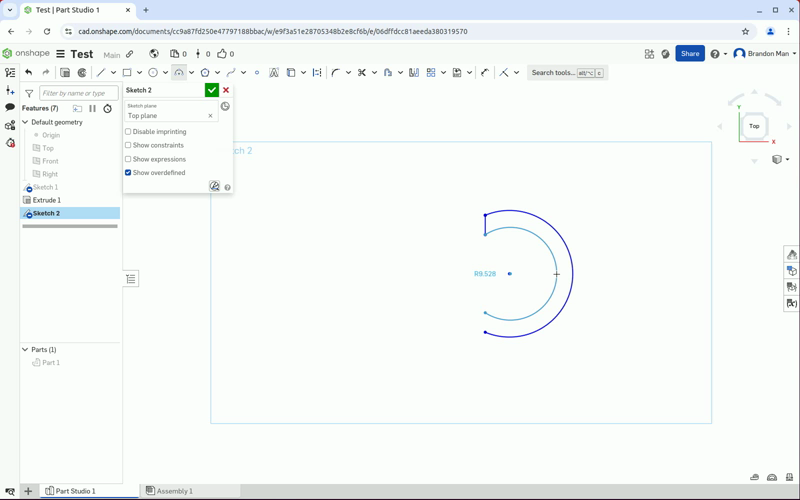
click(556, 273)
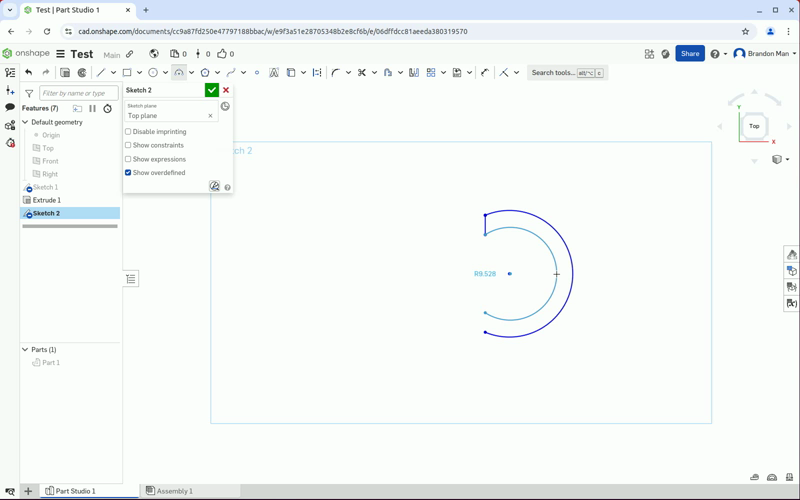
key_up(shift)
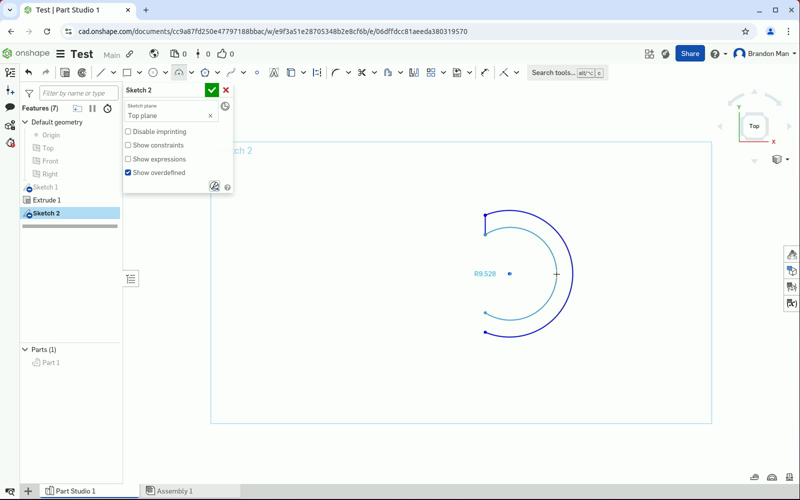
key(esc)
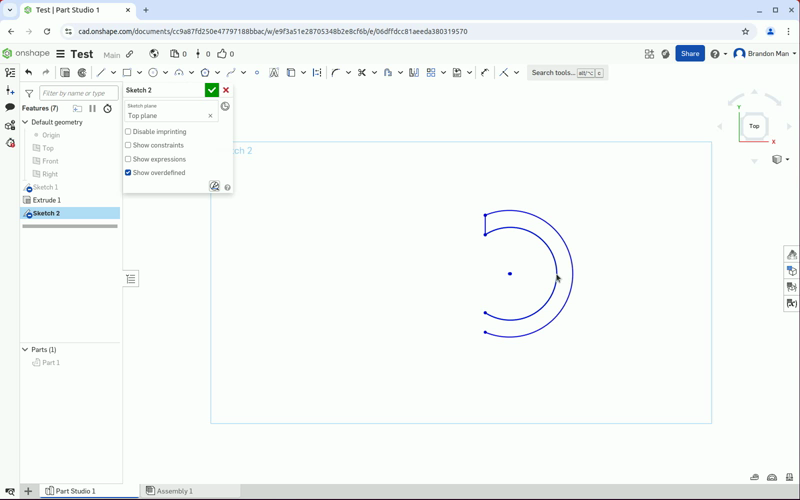
key(l)
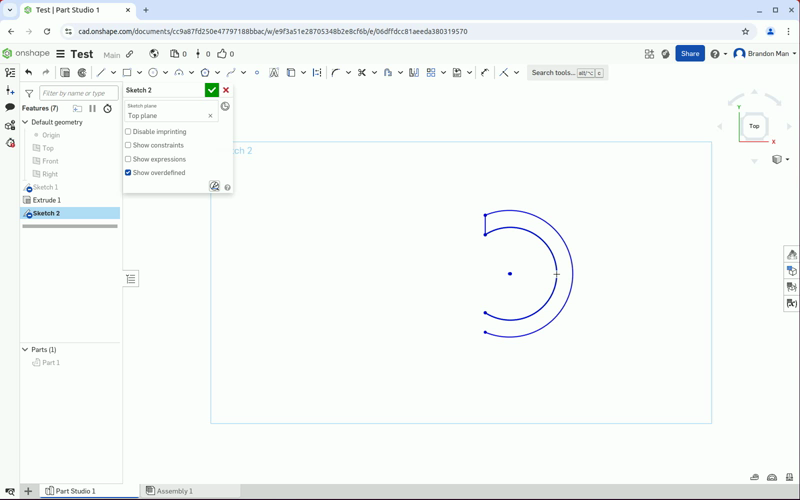
mouse_move(485, 312)
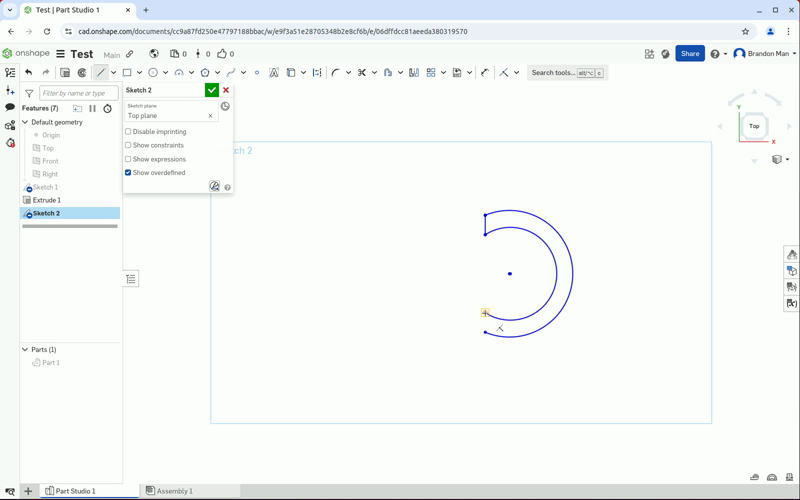
click(485, 312)
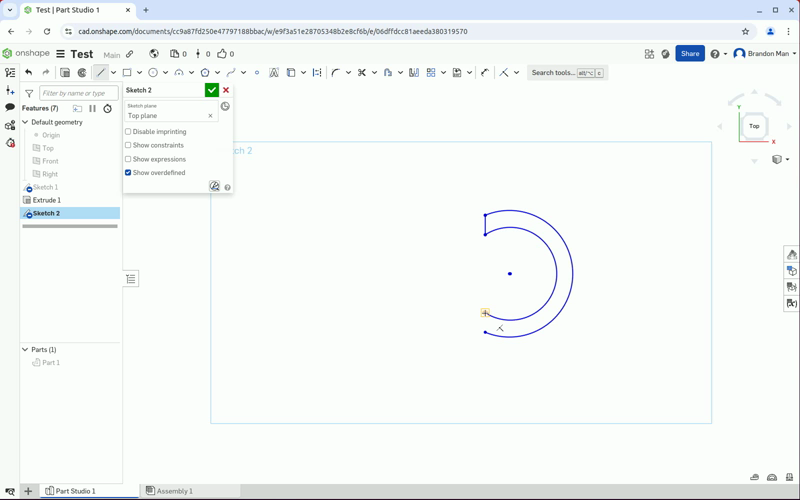
mouse_move(515, 312)
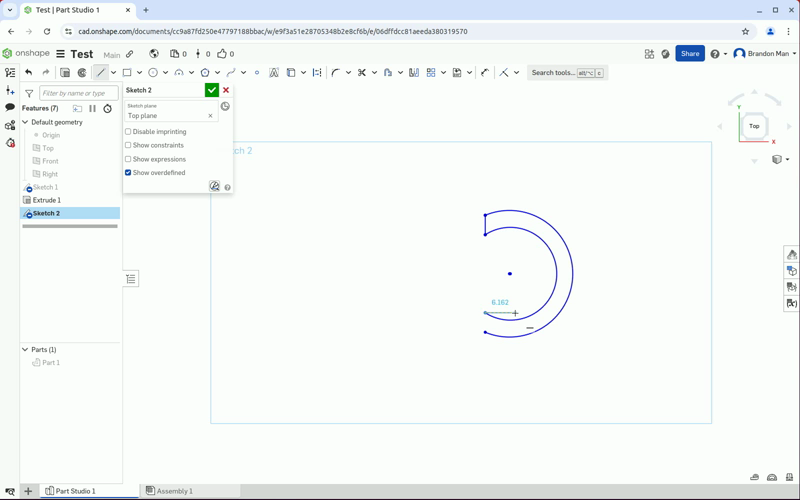
key_down(shift)
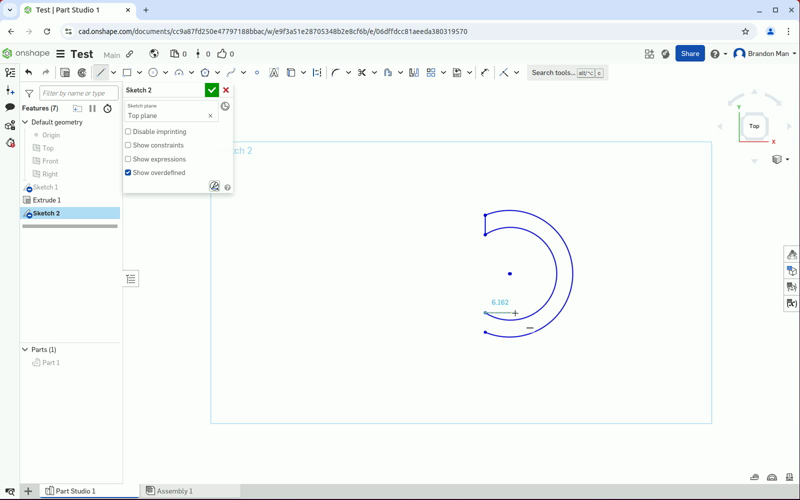
mouse_move(485, 332)
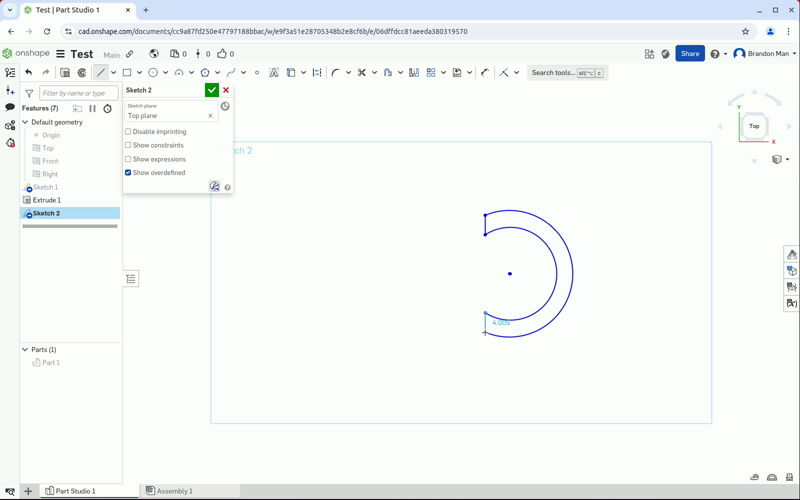
key_up(shift)
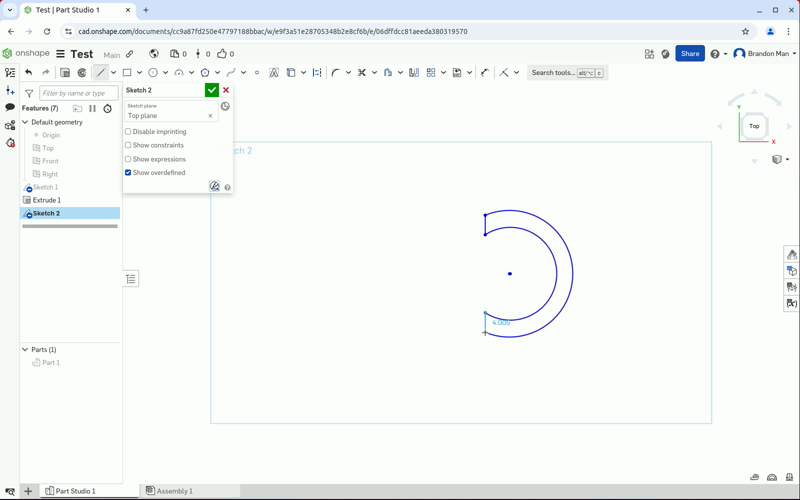
click(485, 332)
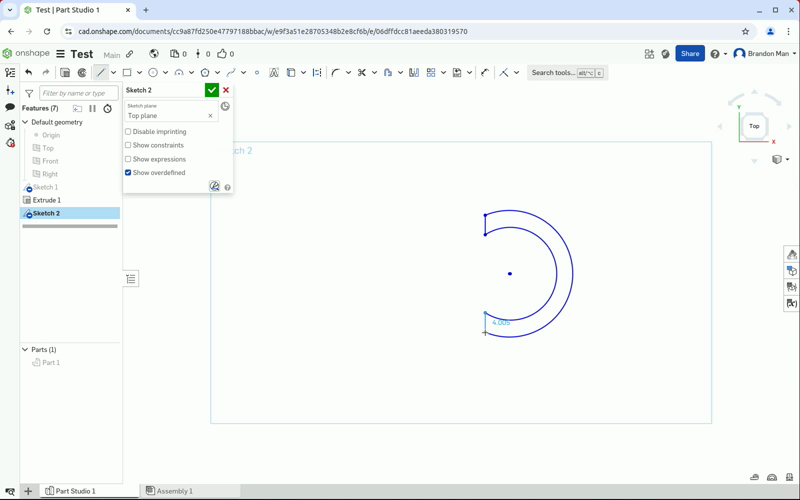
key(esc)
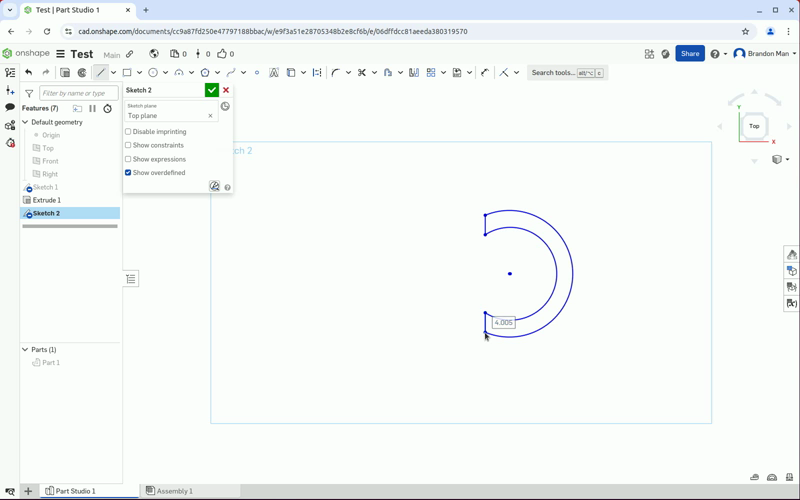
mouse_move(541, 314)
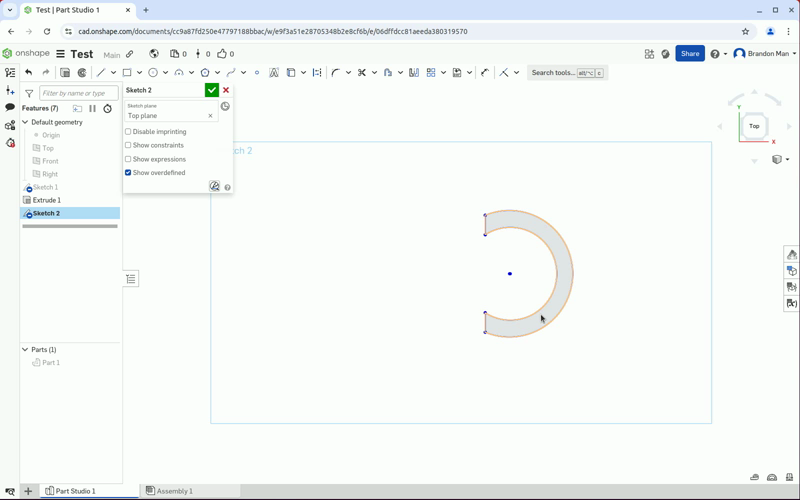
click(541, 314)
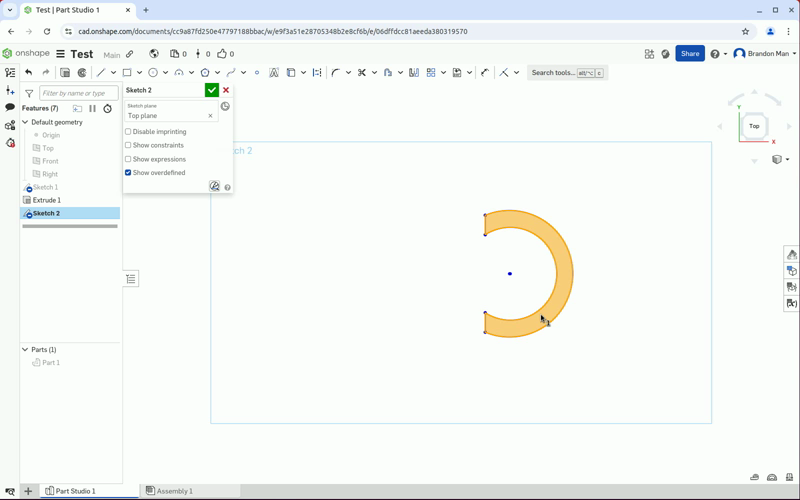
mouse_move(73, 352)
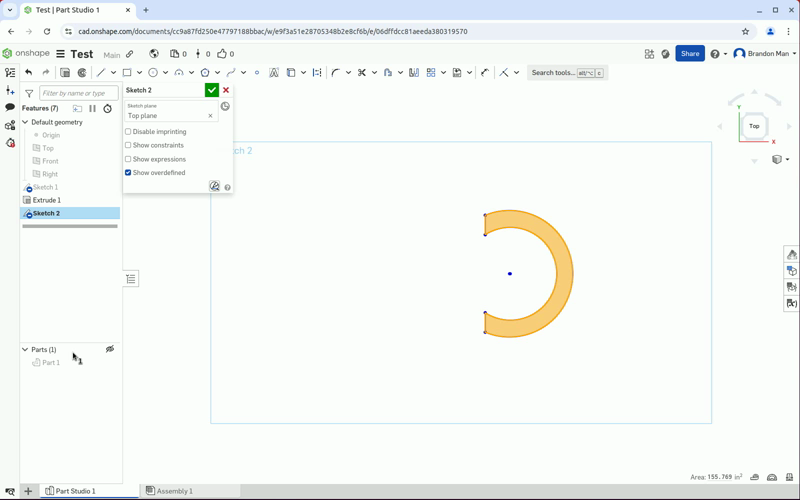
key(shift+y)
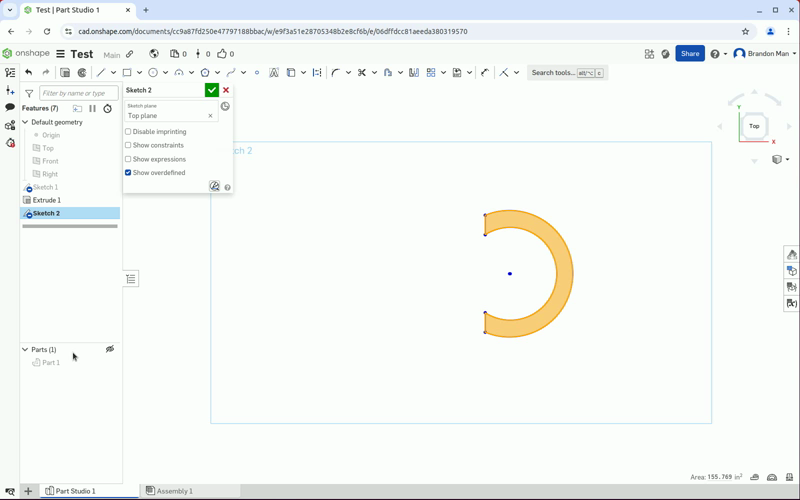
key(shift+e)
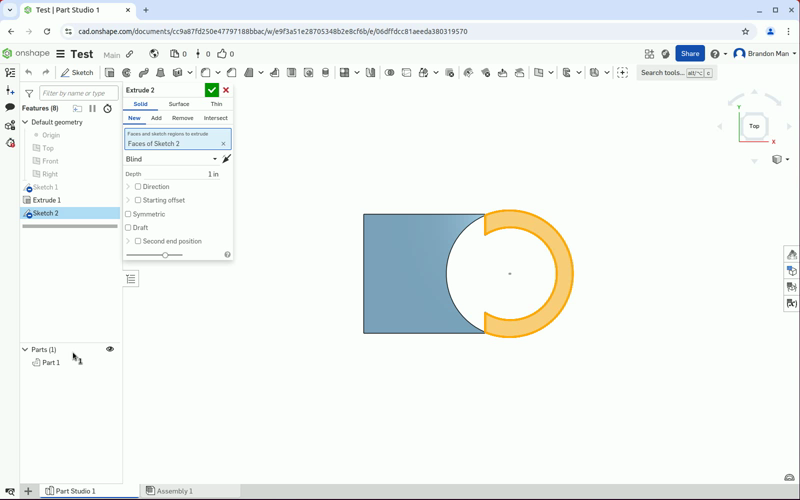
mouse_move(143, 106)
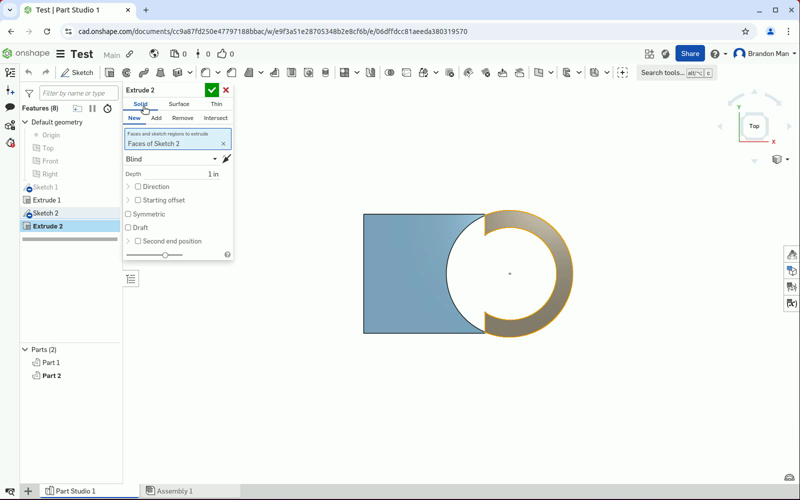
click(143, 106)
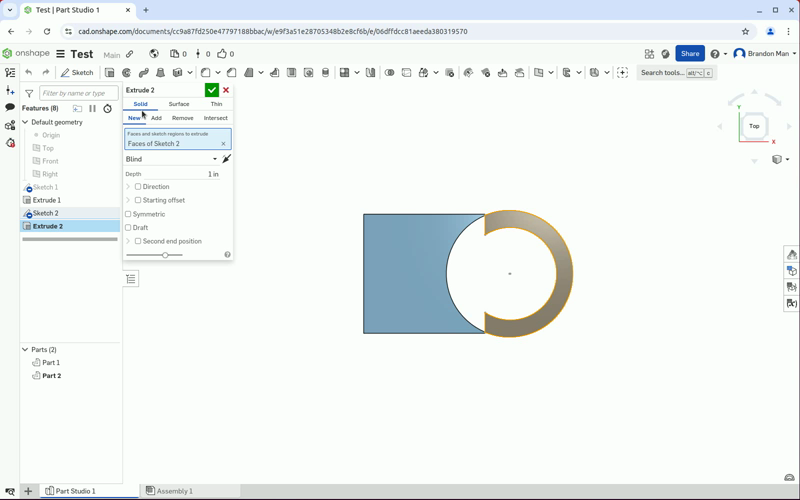
mouse_move(137, 120)
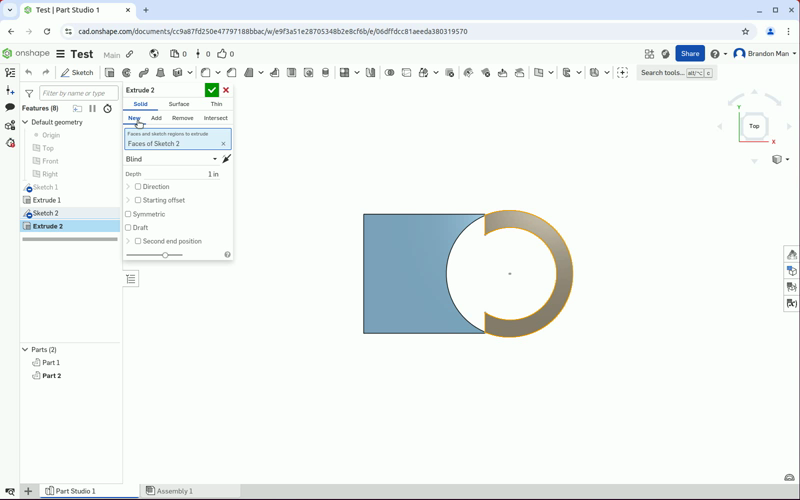
click(137, 120)
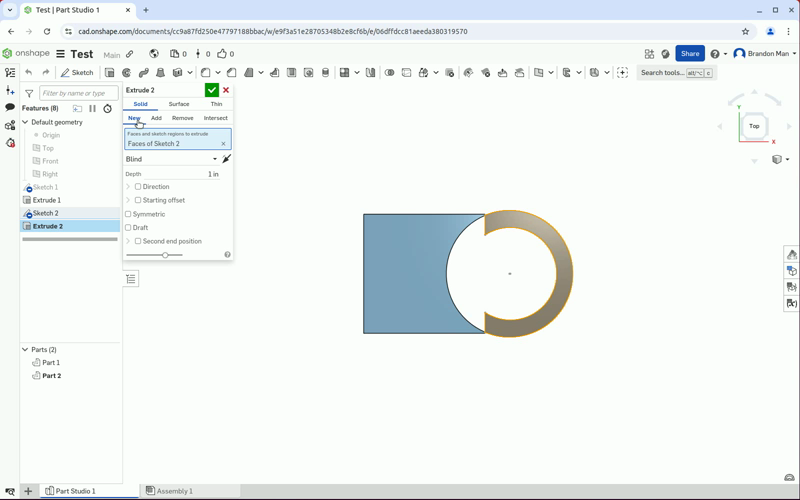
key(tab, 4)
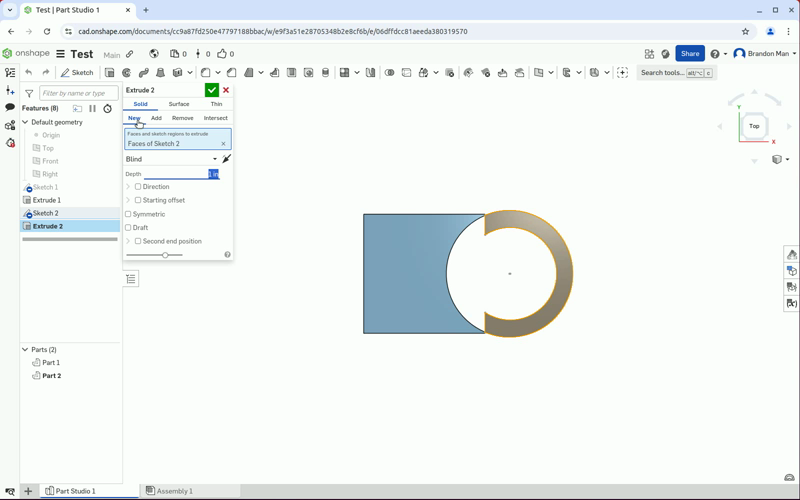
text(20.22)
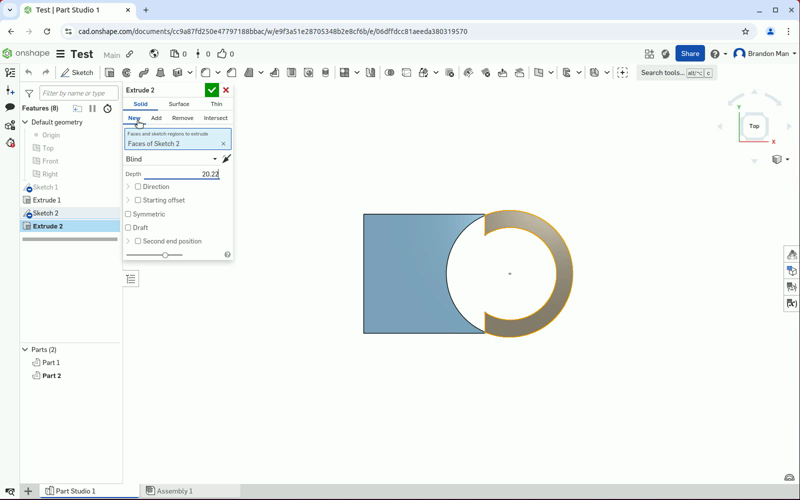
key(enter)
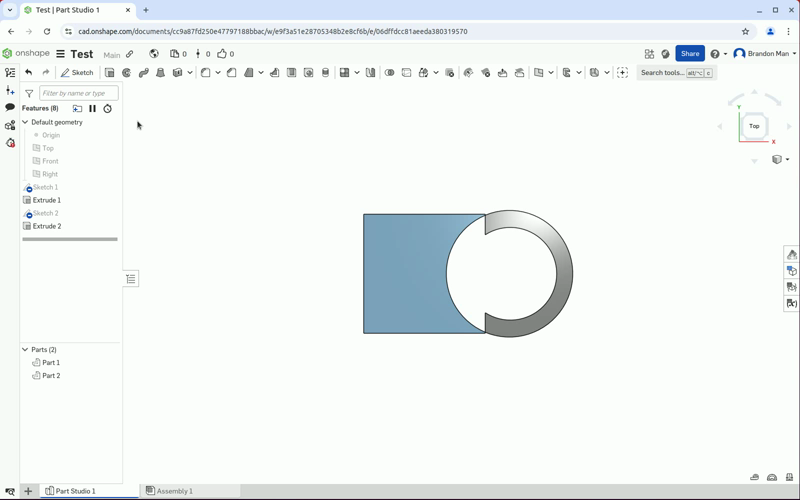
key(shift+h)
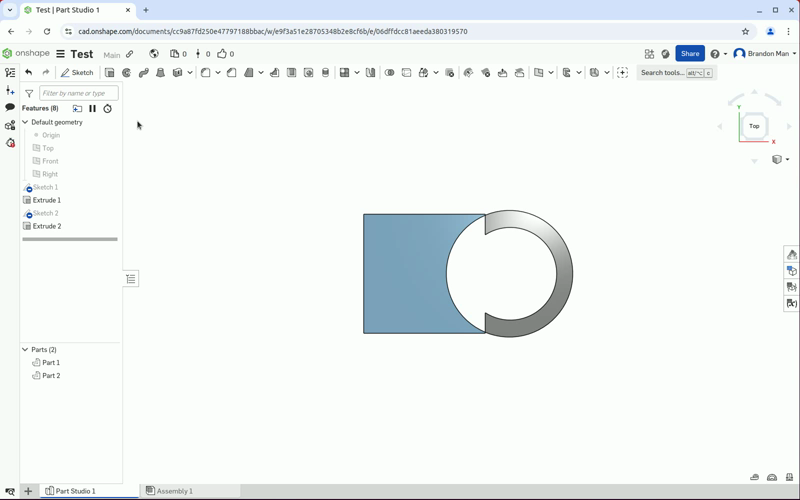
key(shift+h)
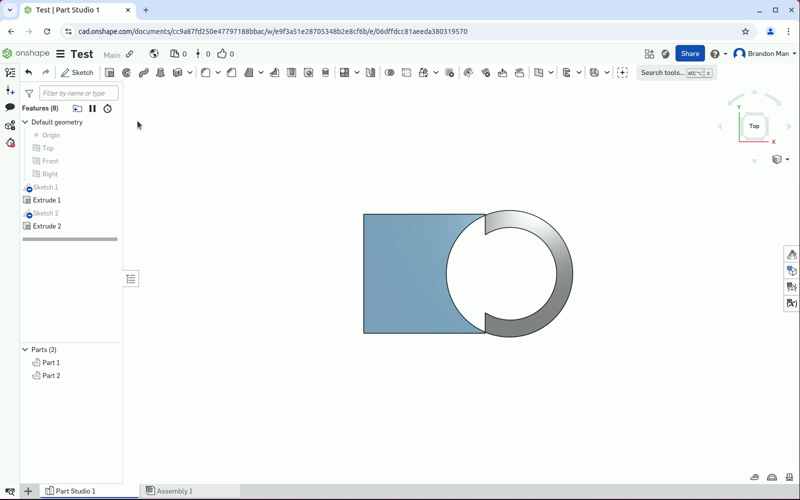
mouse_move(73, 189)
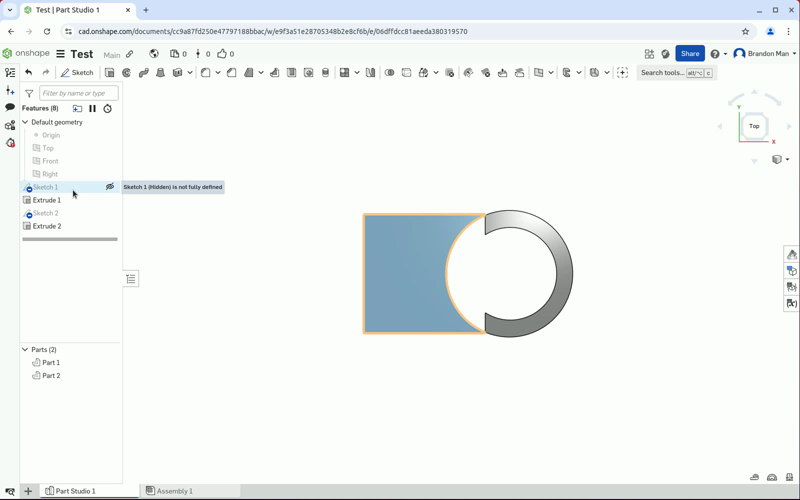
click(73, 189)
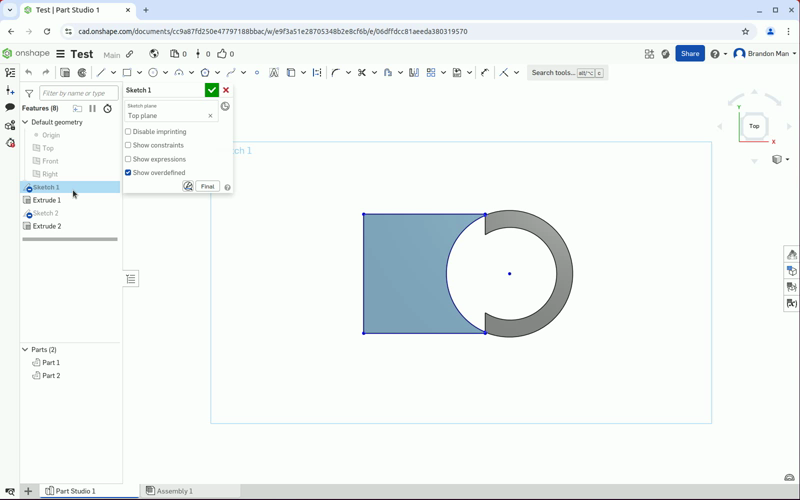
mouse_move(229, 92)
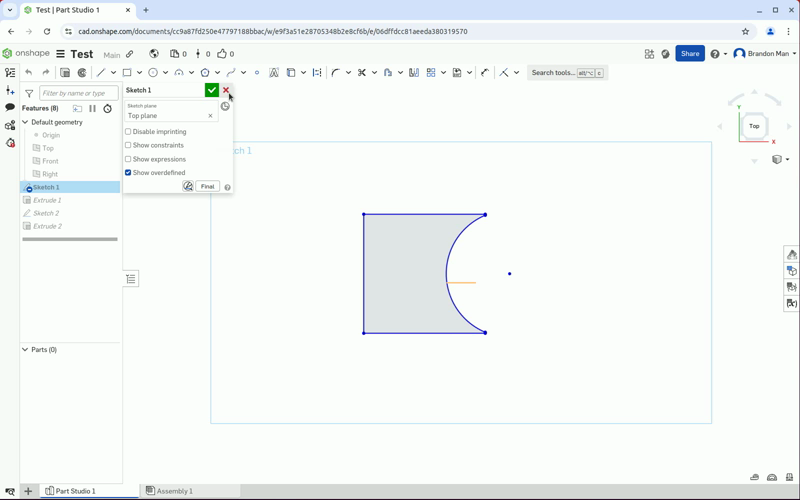
click(229, 92)
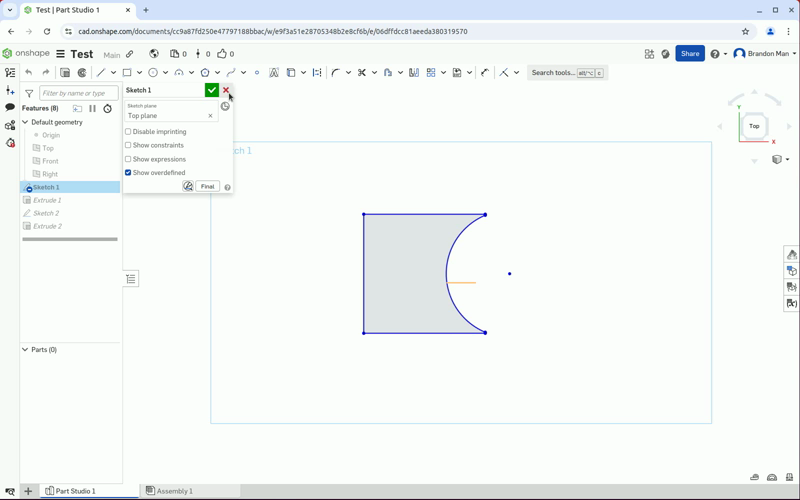
key(shift+s)
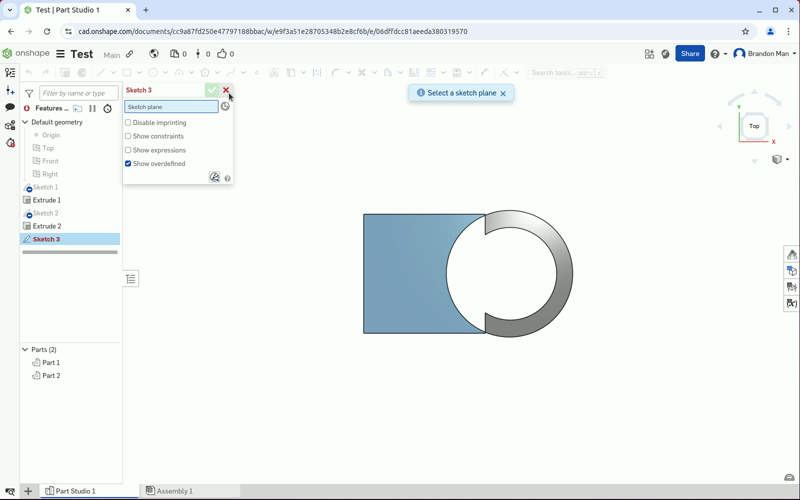
mouse_move(73, 150)
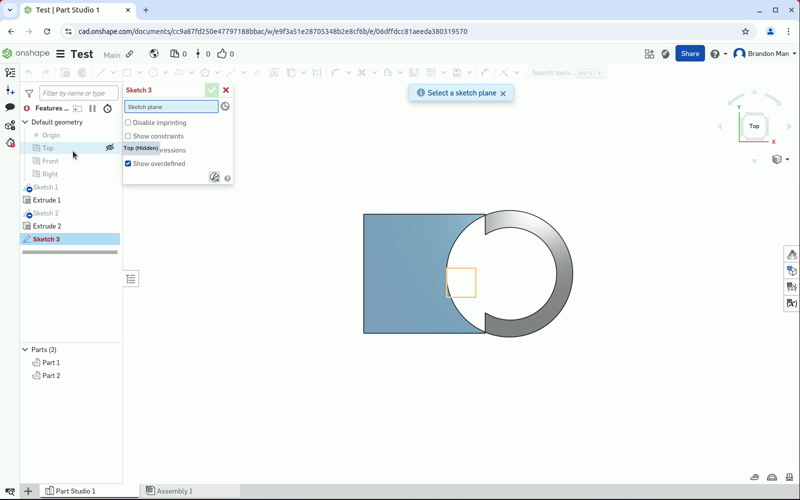
click(73, 150)
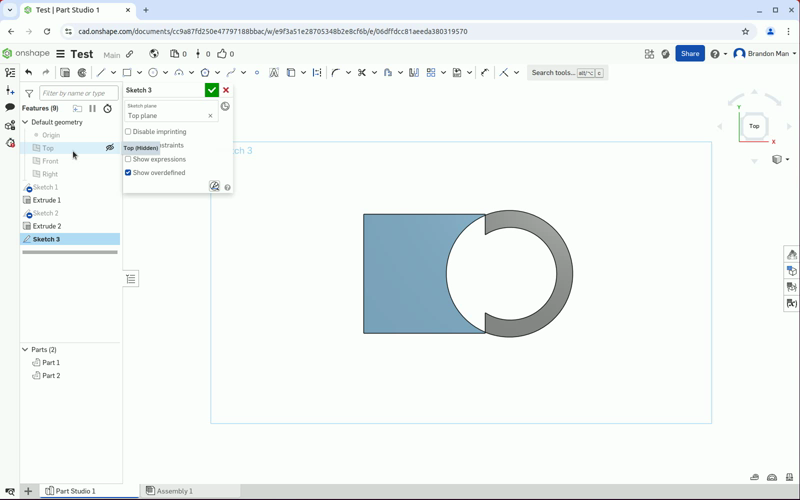
mouse_move(73, 352)
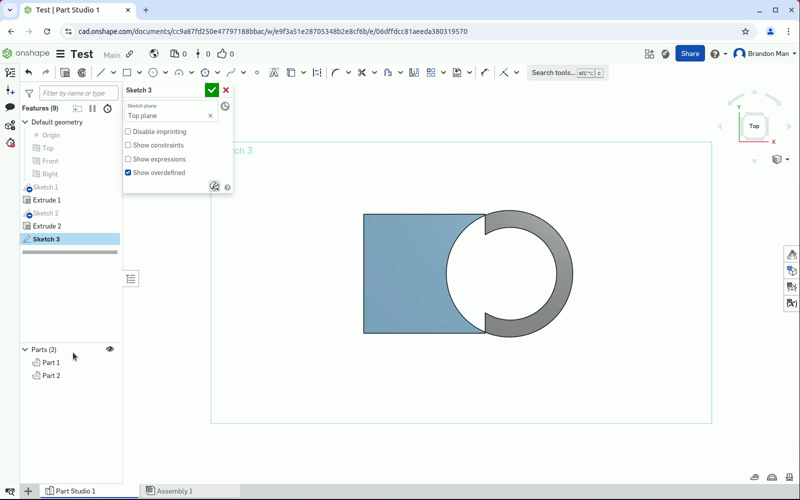
key(y)
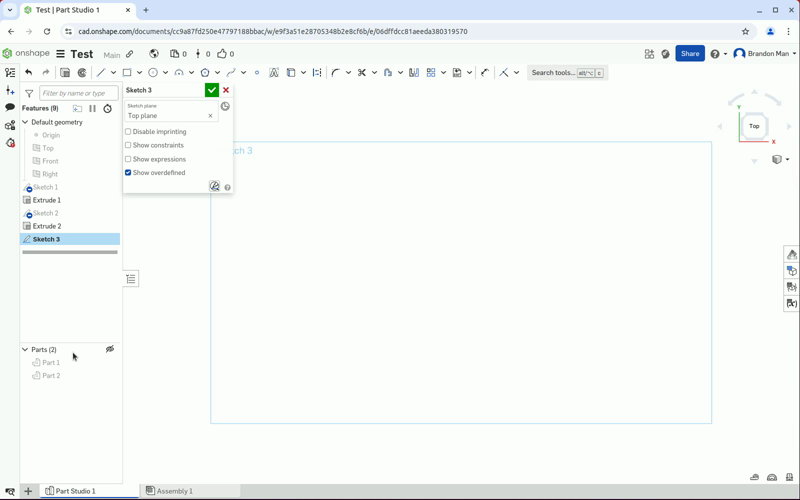
key(l)
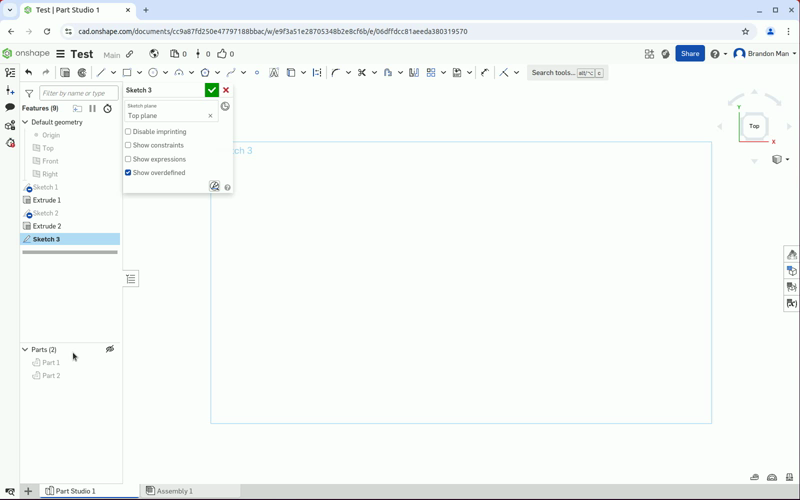
key_down(shift)
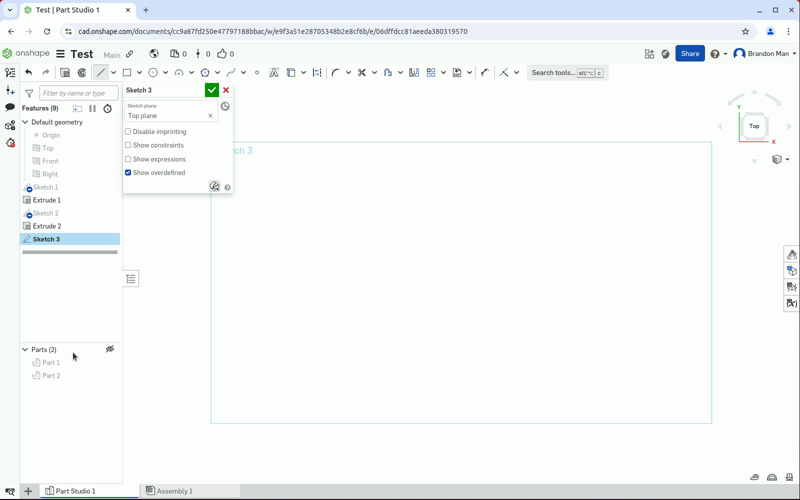
mouse_move(485, 332)
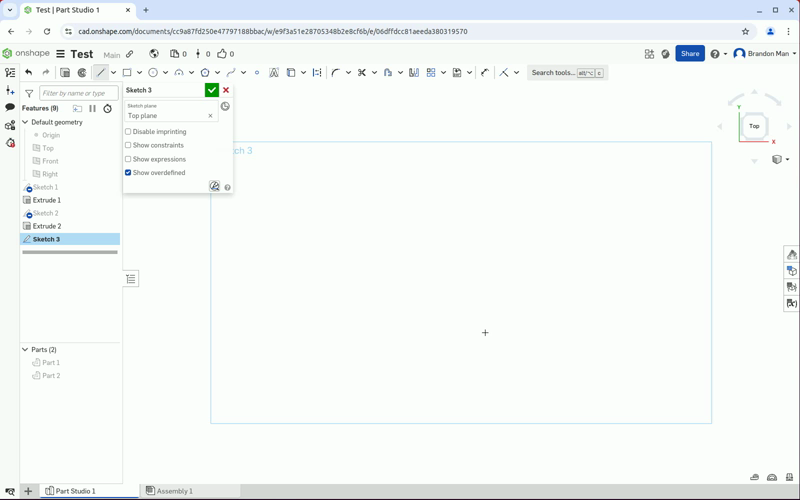
click(485, 332)
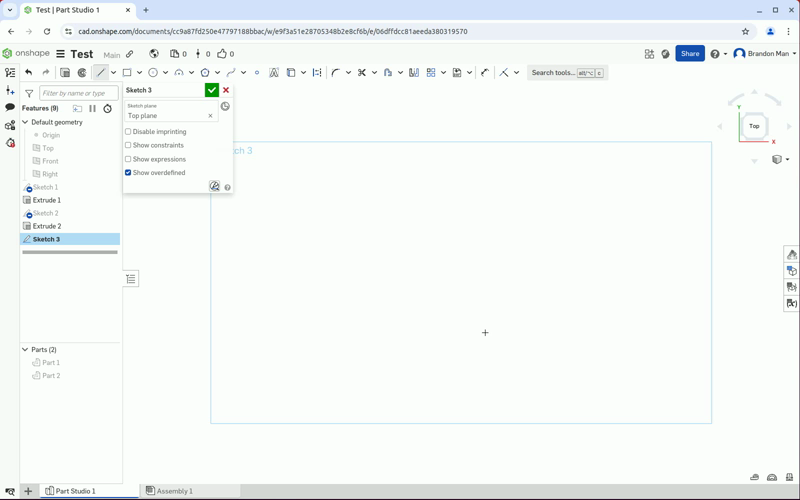
key_up(shift)
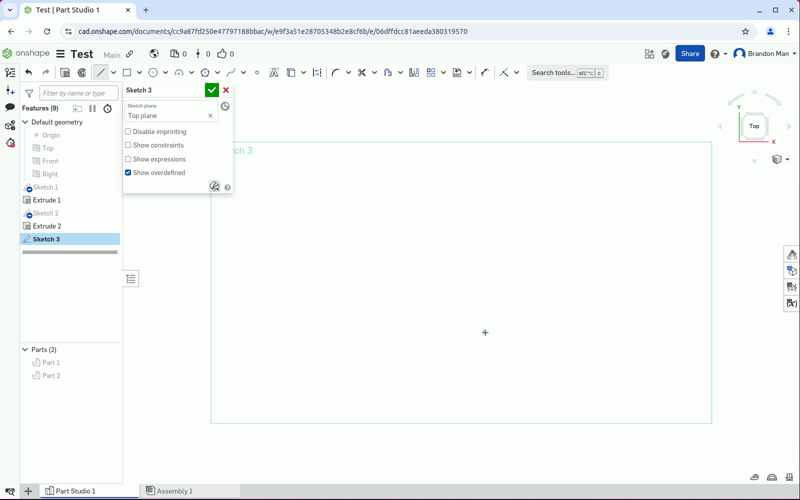
key_down(shift)
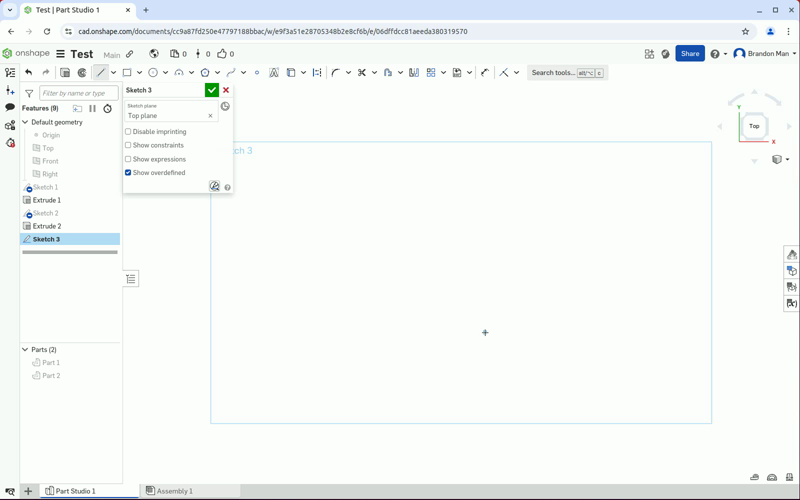
mouse_move(515, 332)
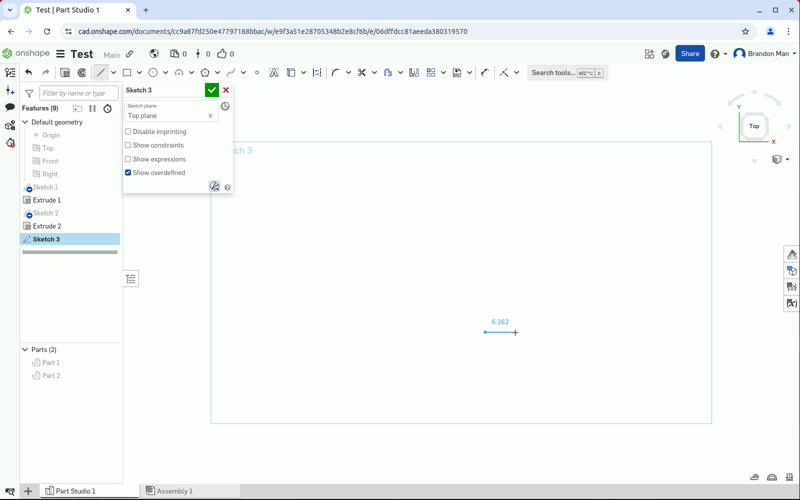
mouse_move(485, 312)
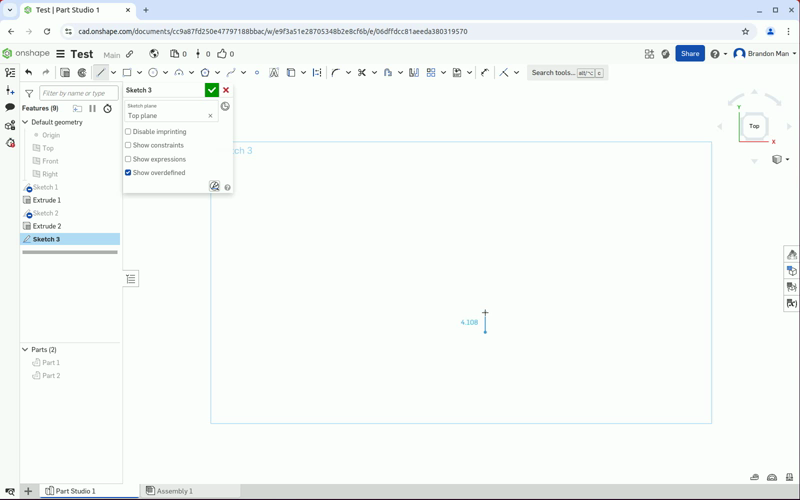
click(485, 312)
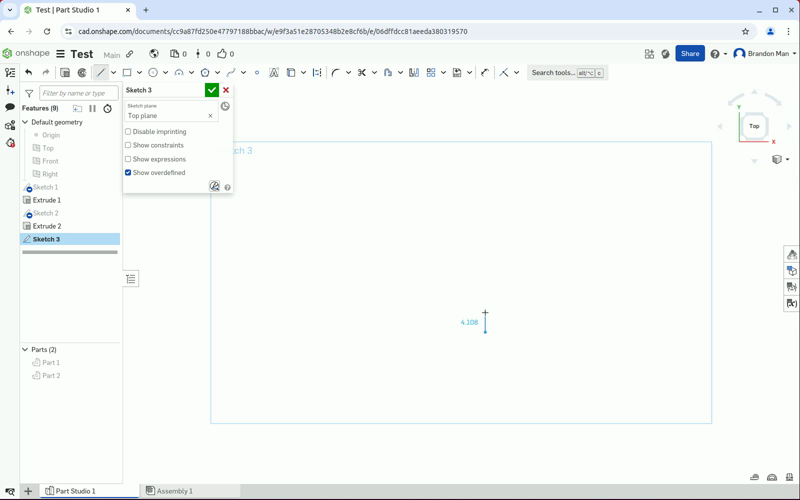
key_up(shift)
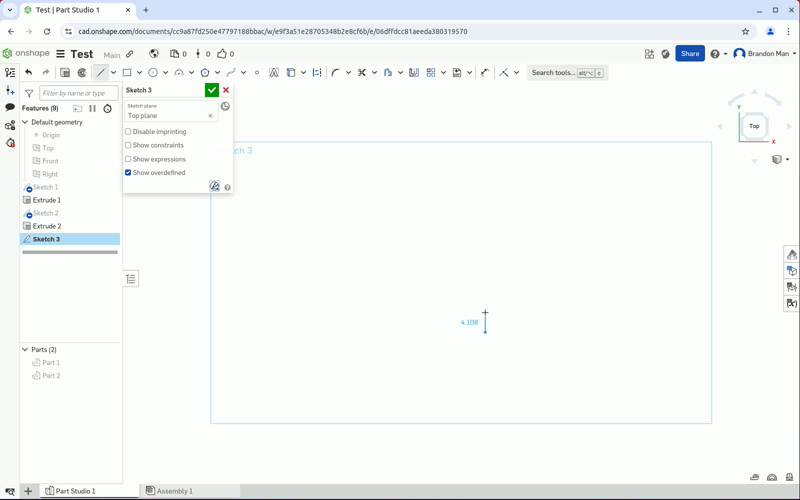
key(esc)
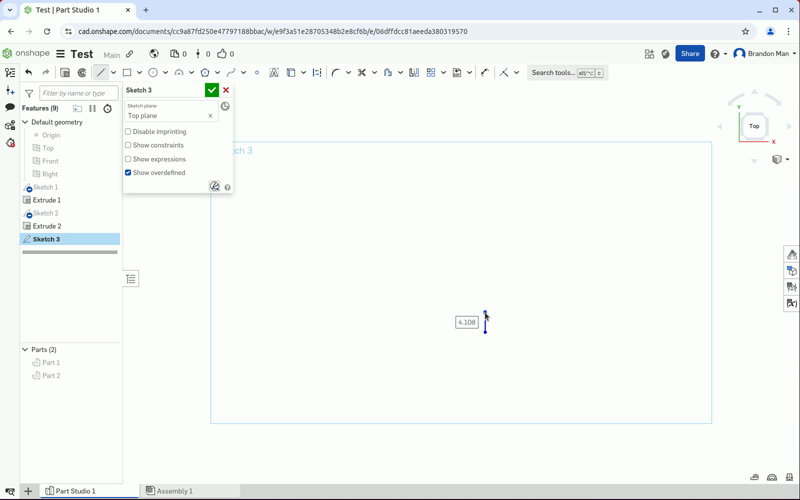
key(a)
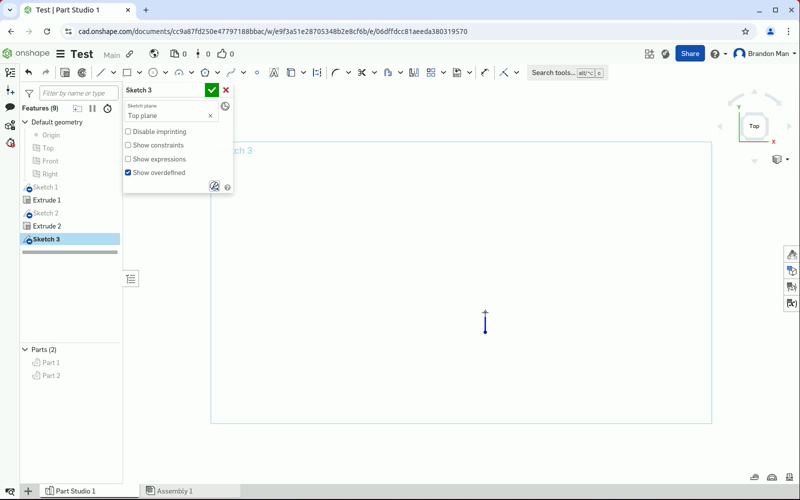
mouse_move(485, 312)
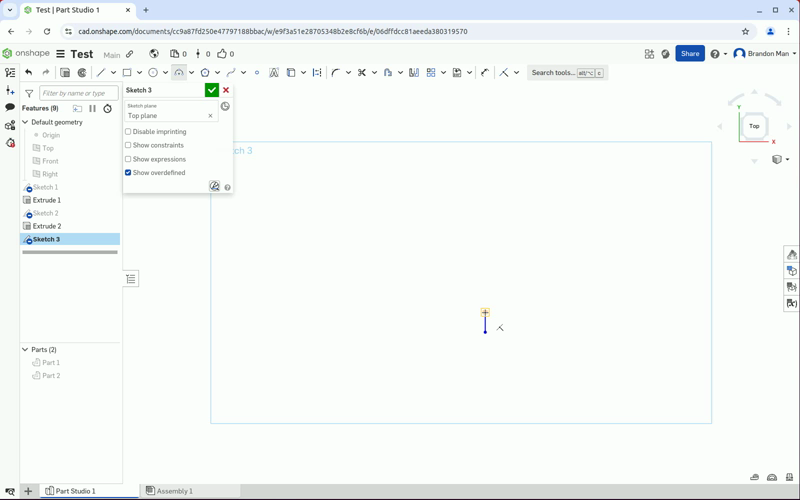
click(485, 312)
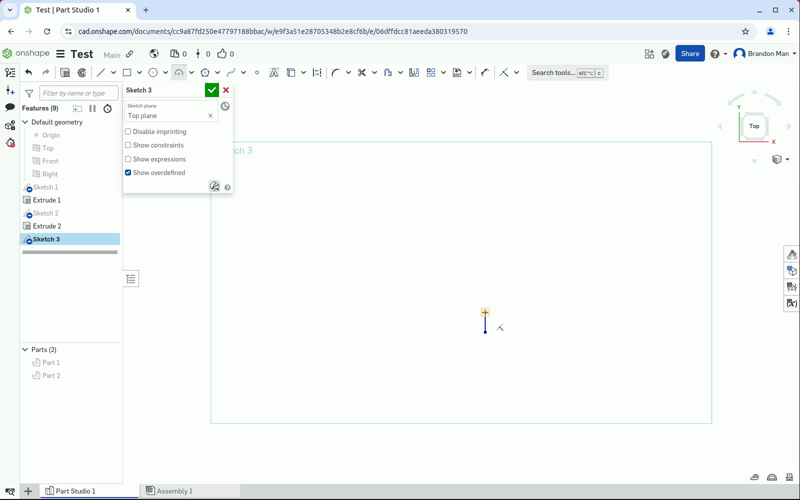
key_down(shift)
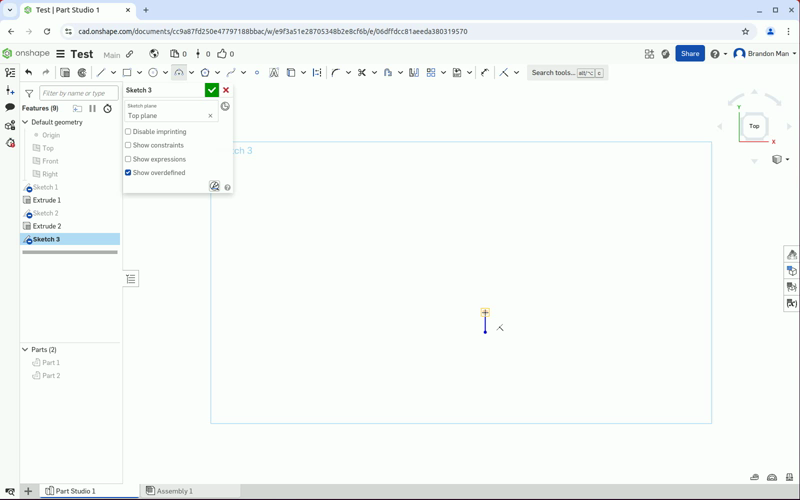
mouse_move(485, 234)
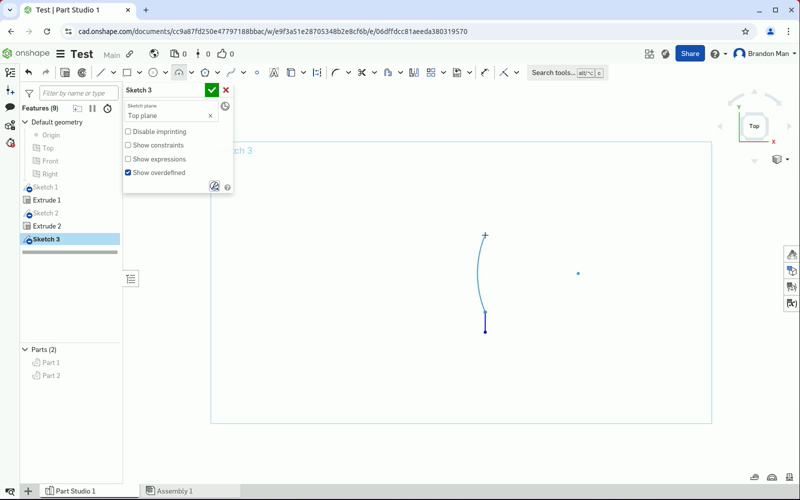
click(485, 234)
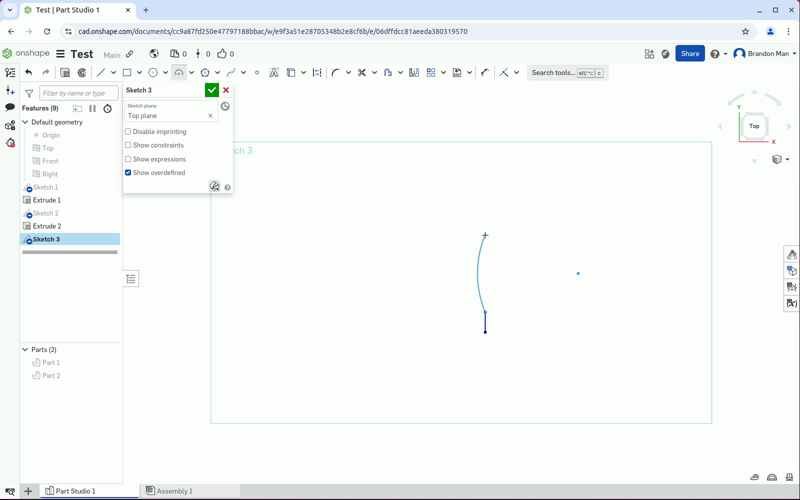
mouse_move(464, 273)
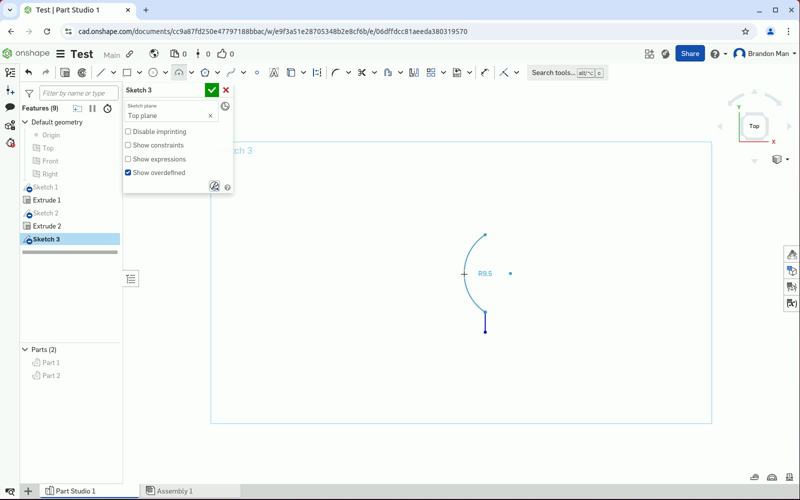
click(464, 273)
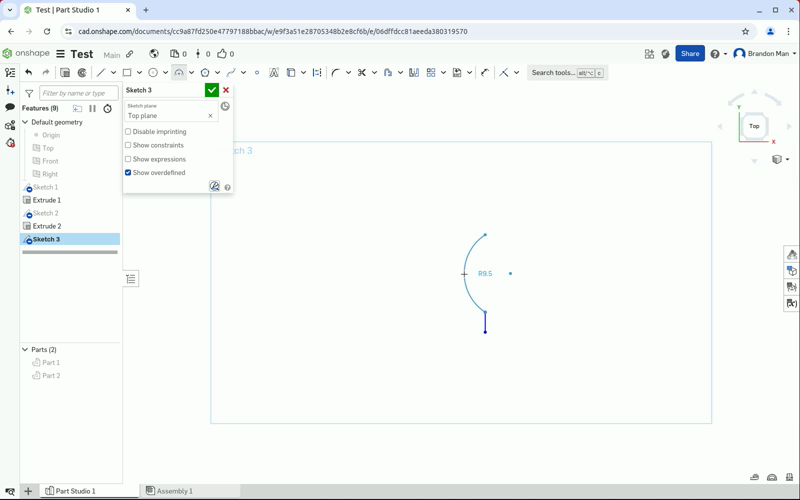
key_up(shift)
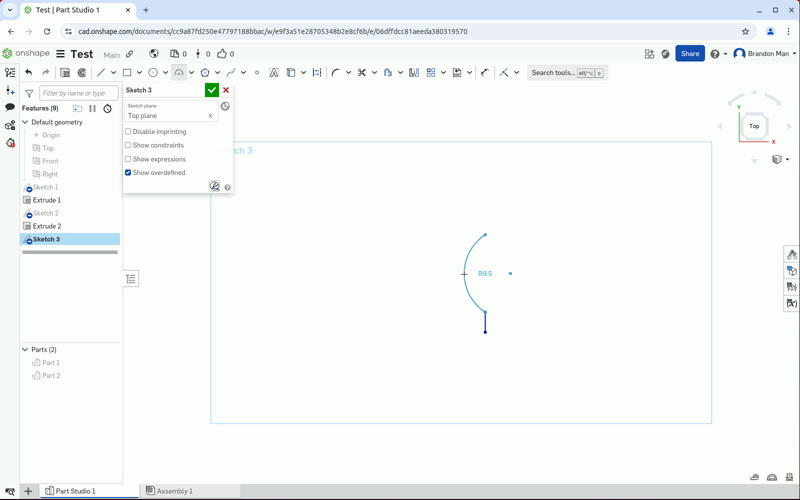
key(esc)
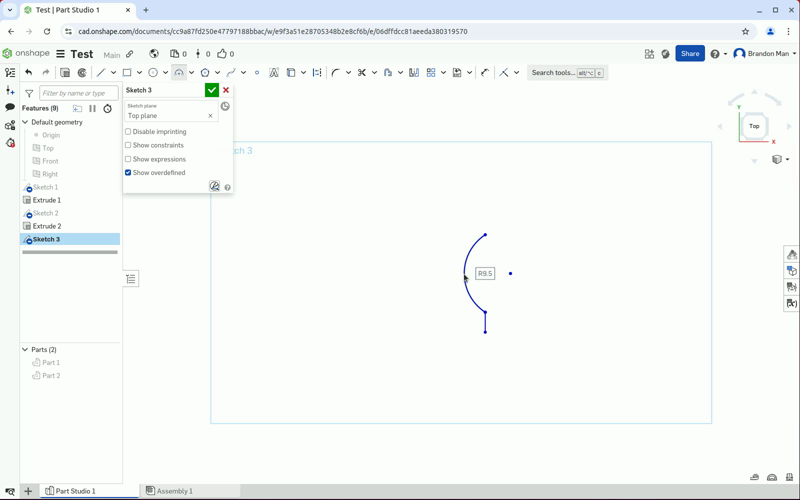
key(l)
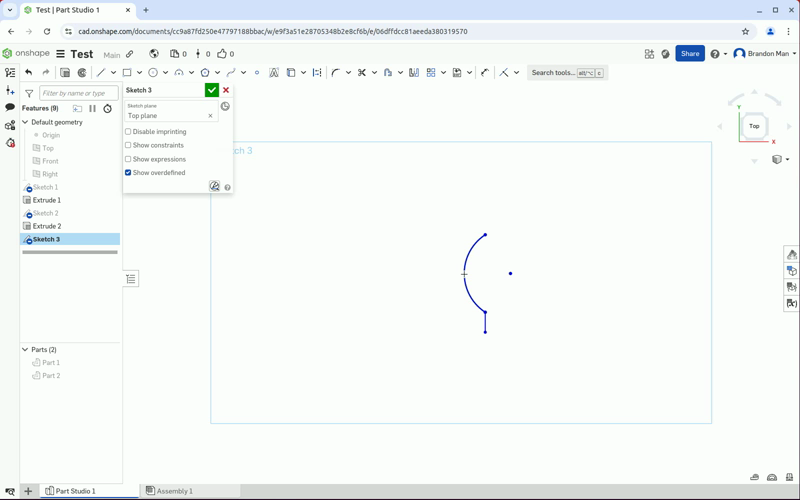
mouse_move(485, 234)
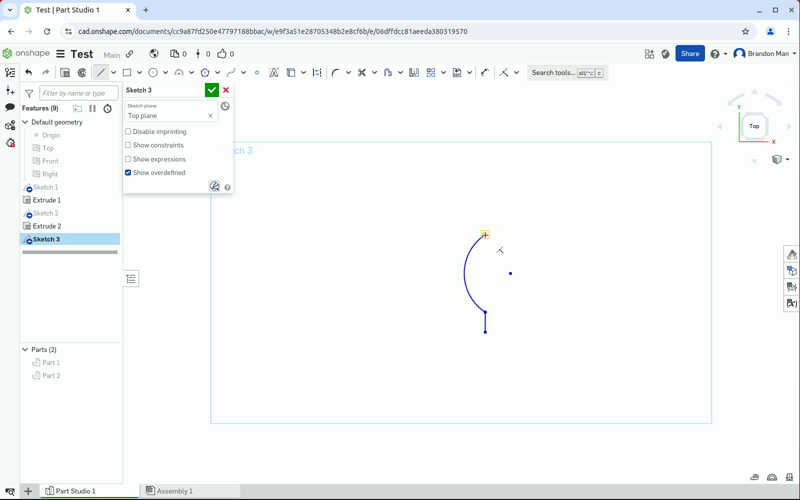
click(485, 234)
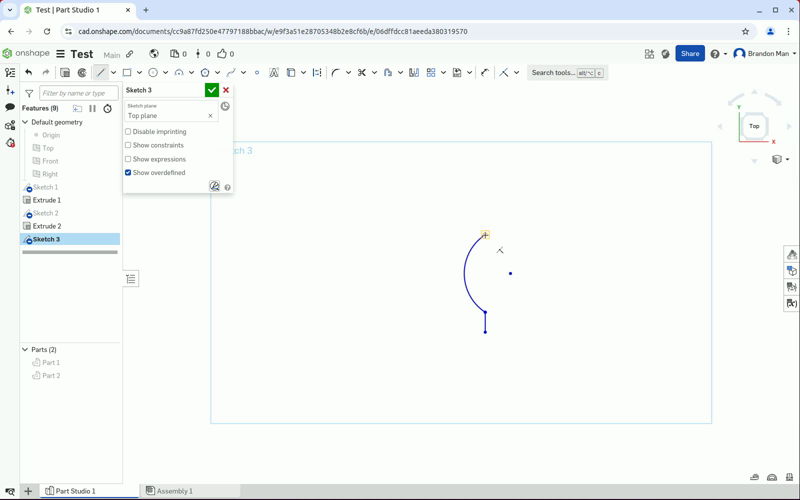
key_down(shift)
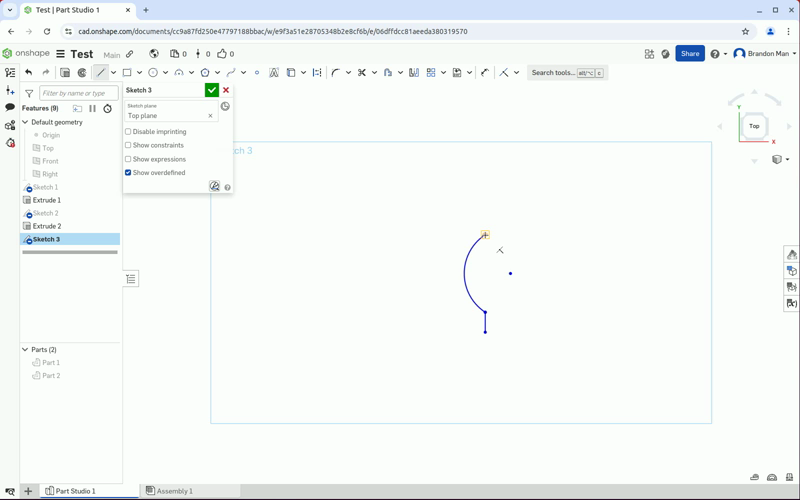
mouse_move(515, 234)
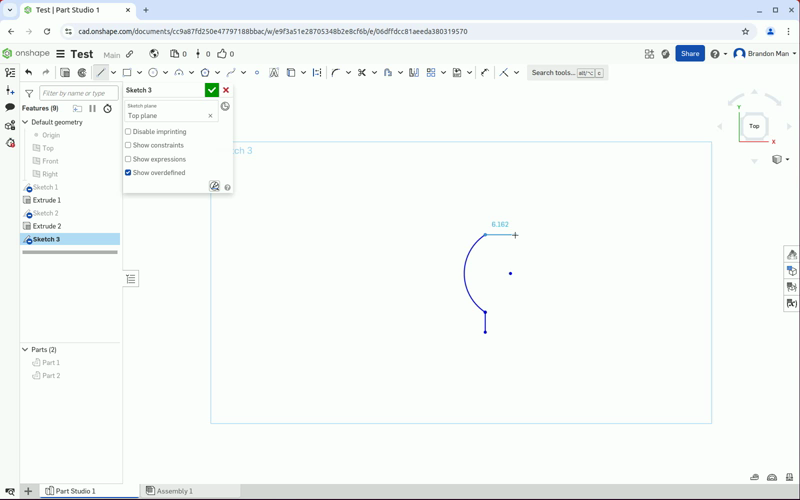
mouse_move(485, 215)
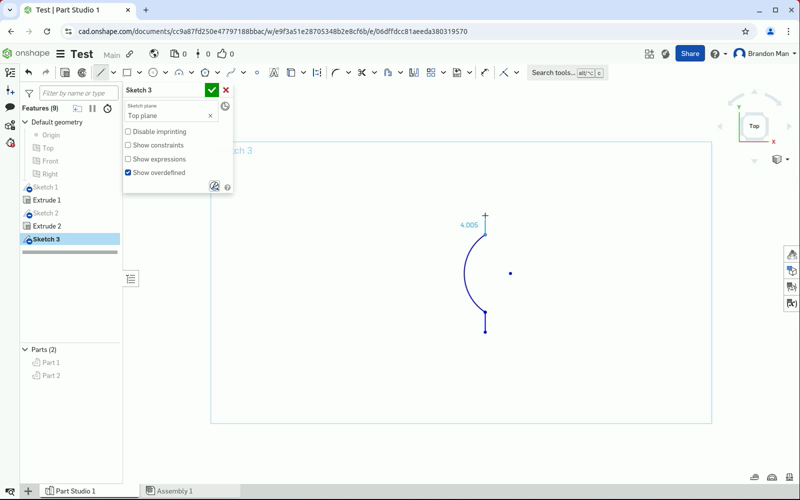
click(485, 215)
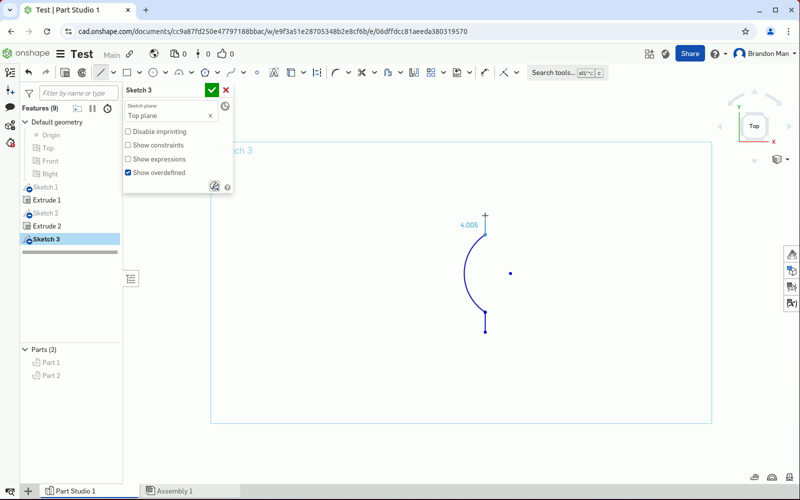
key_up(shift)
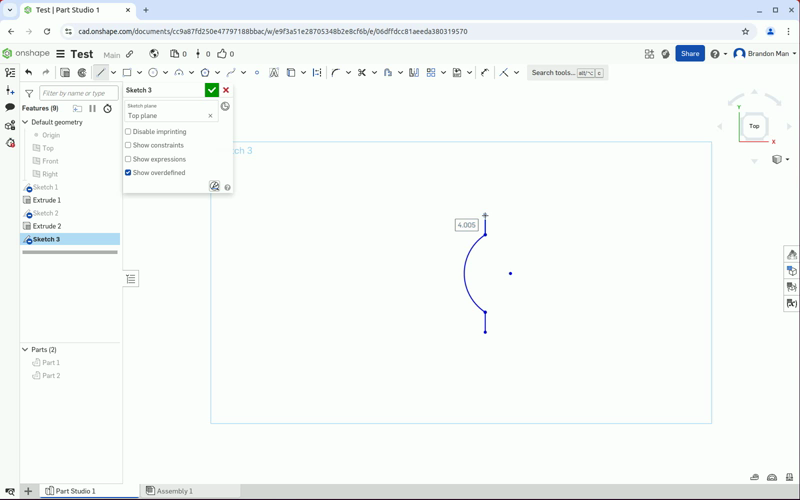
key(esc)
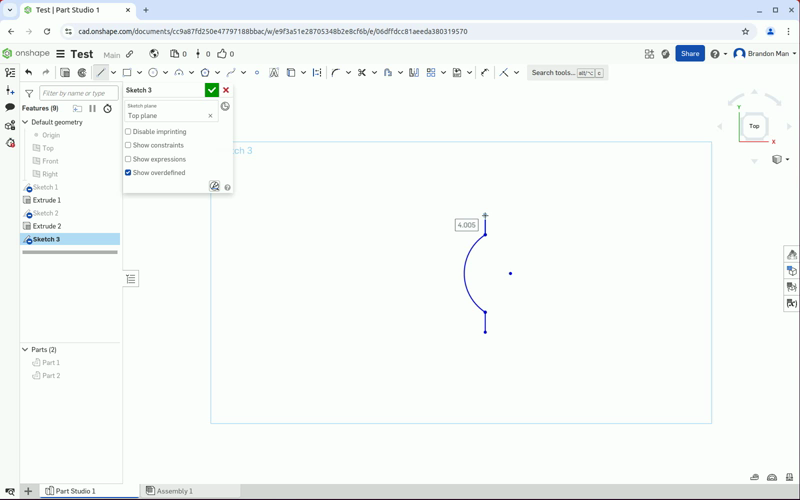
key(a)
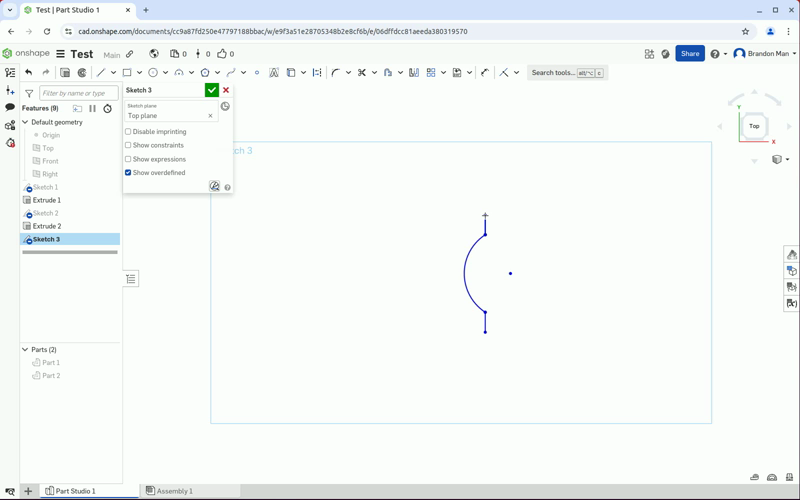
mouse_move(485, 215)
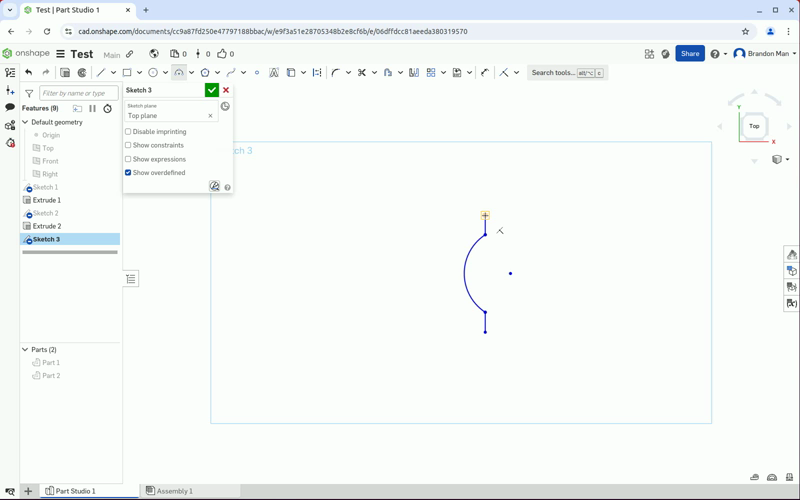
click(485, 215)
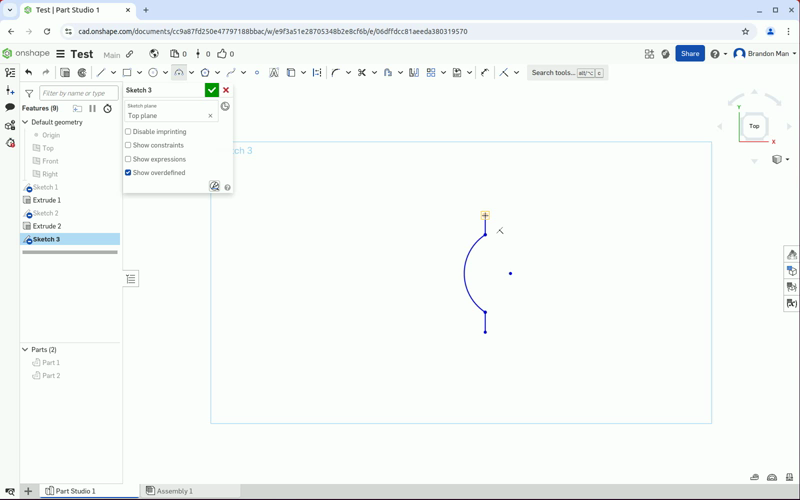
mouse_move(485, 332)
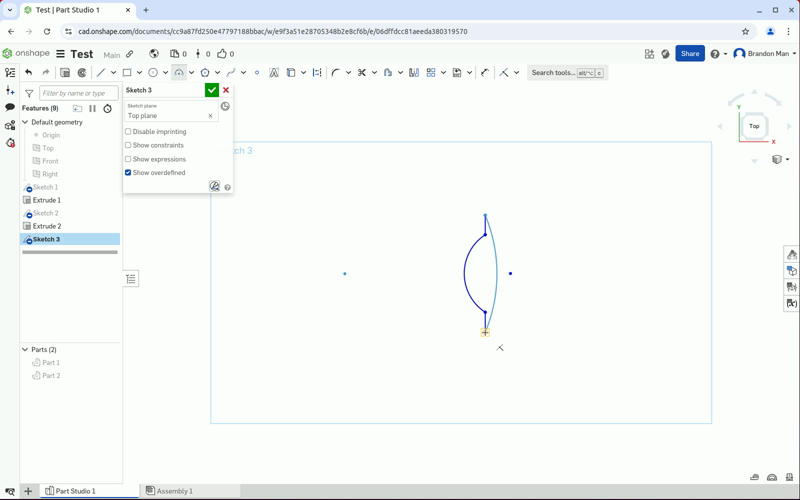
click(485, 332)
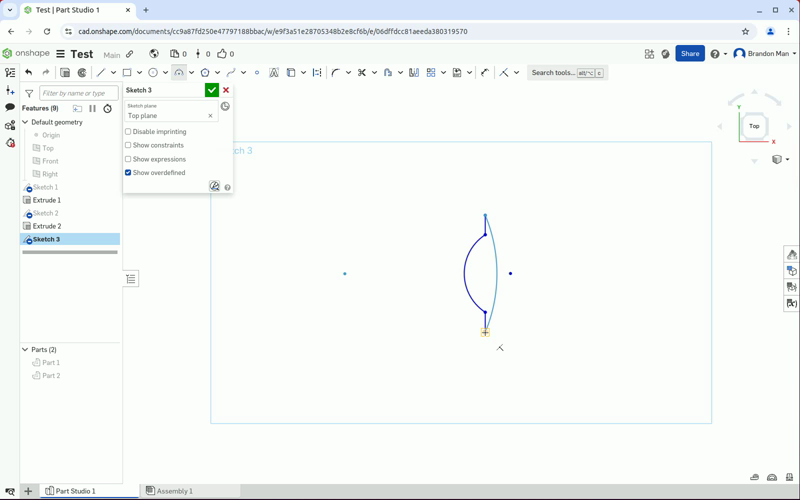
key_down(shift)
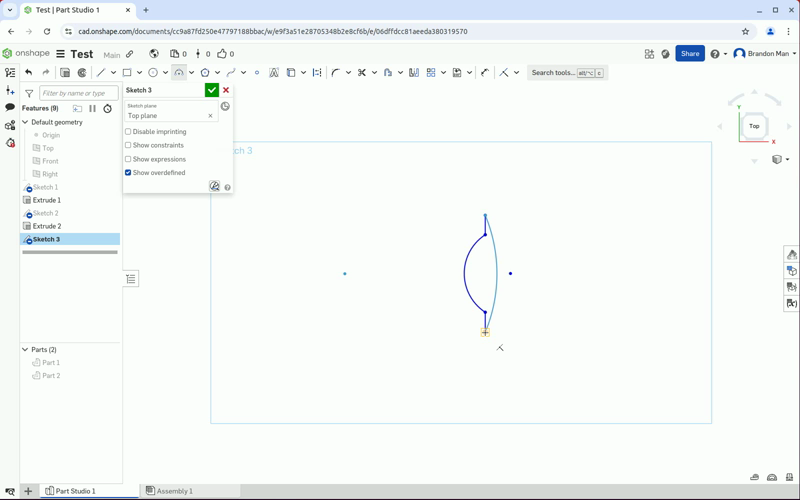
mouse_move(446, 273)
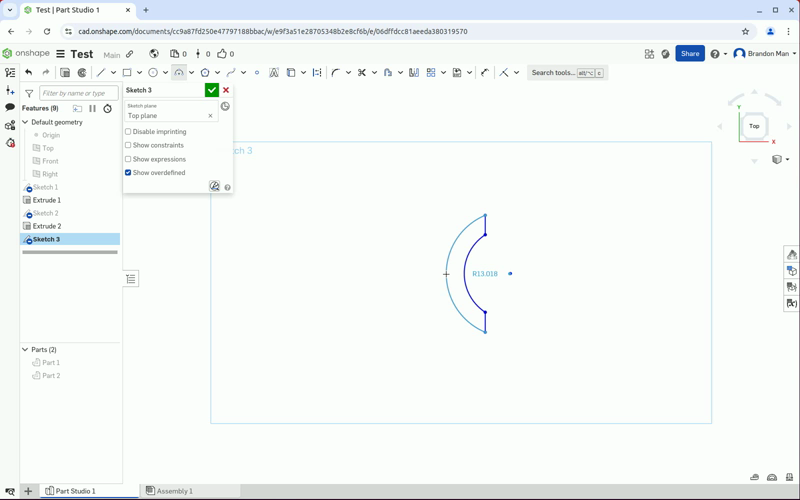
click(446, 273)
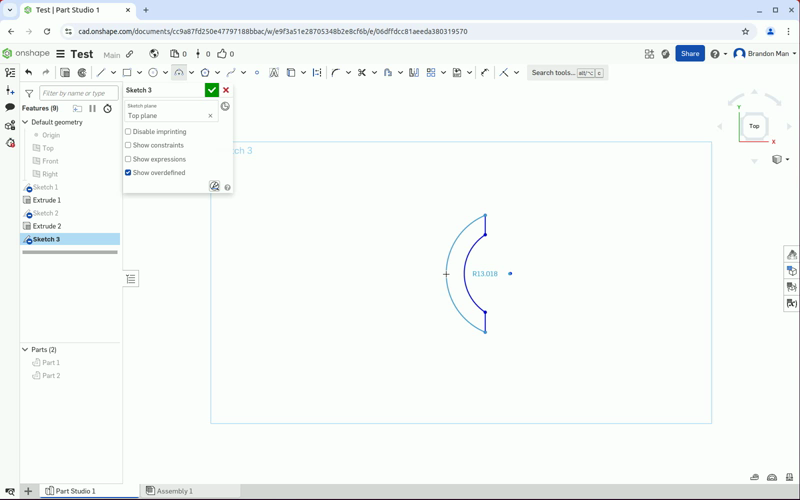
key_up(shift)
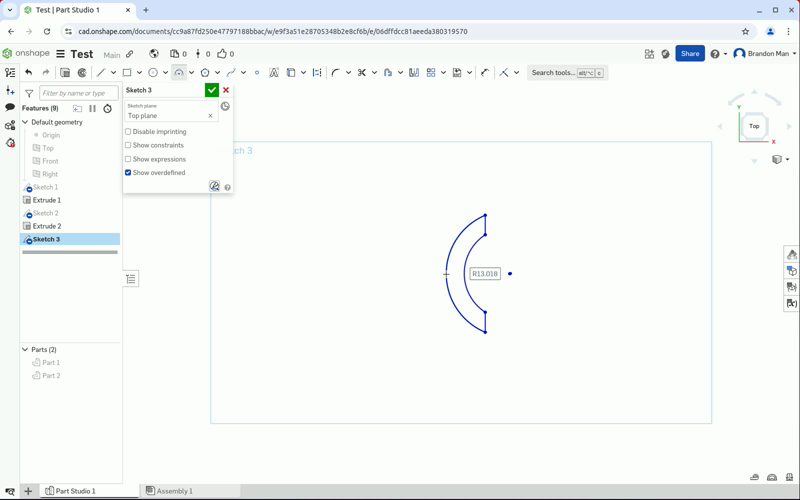
key(esc)
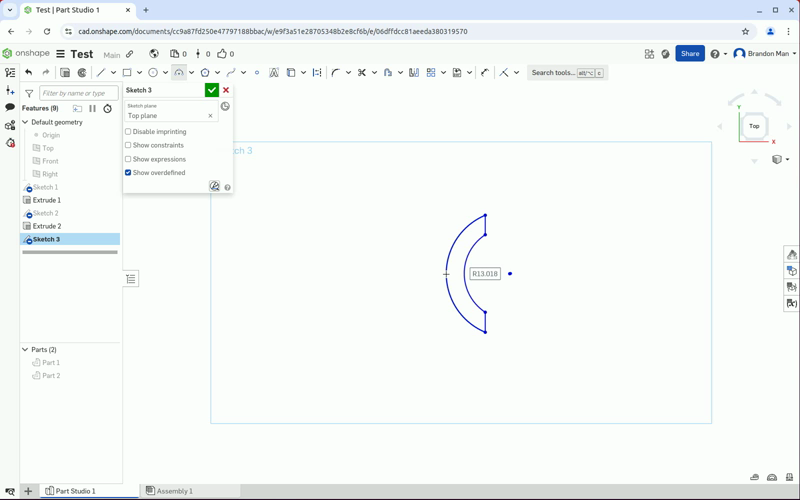
mouse_move(472, 305)
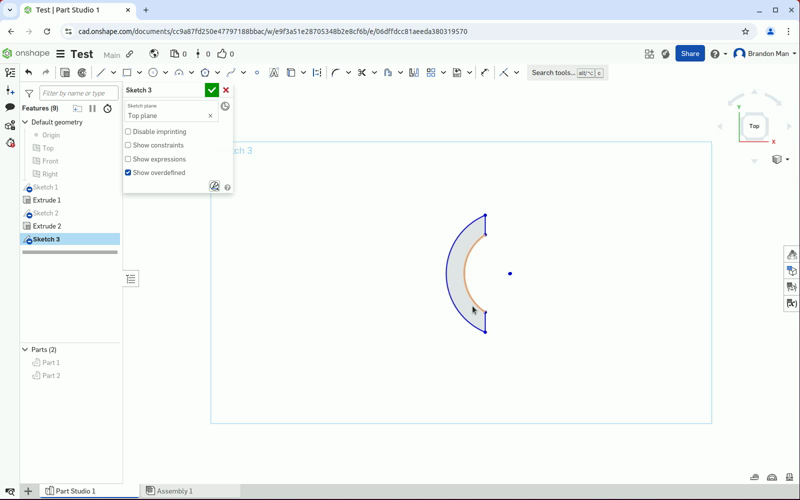
click(472, 305)
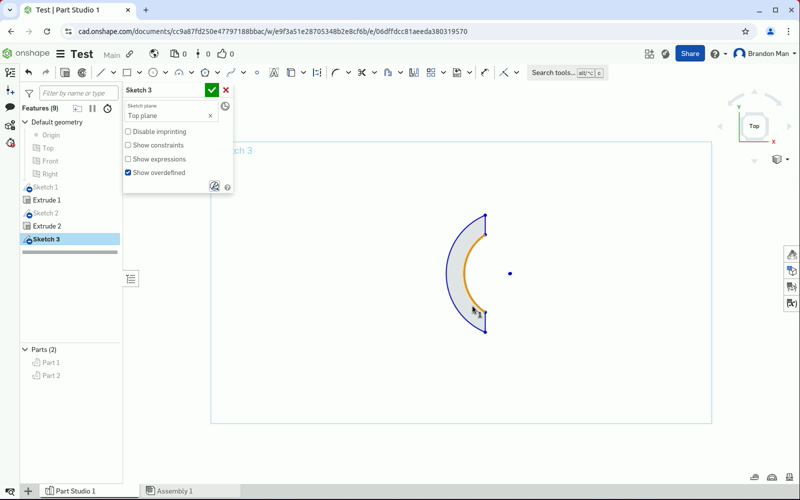
mouse_move(73, 352)
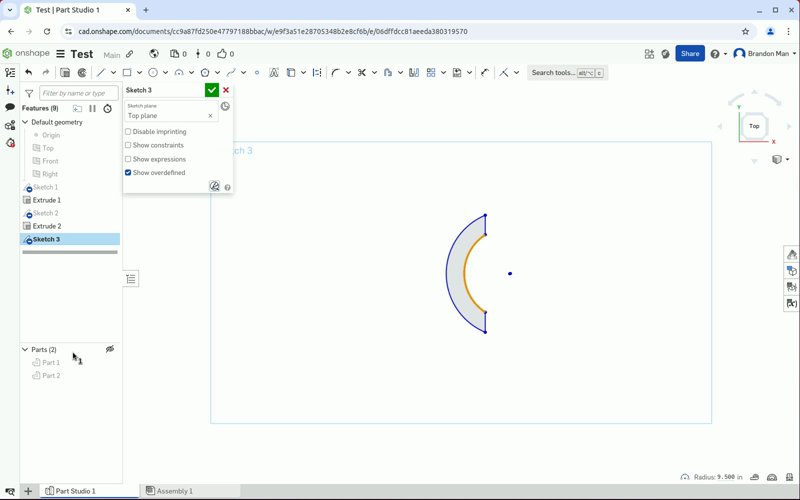
key(shift+y)
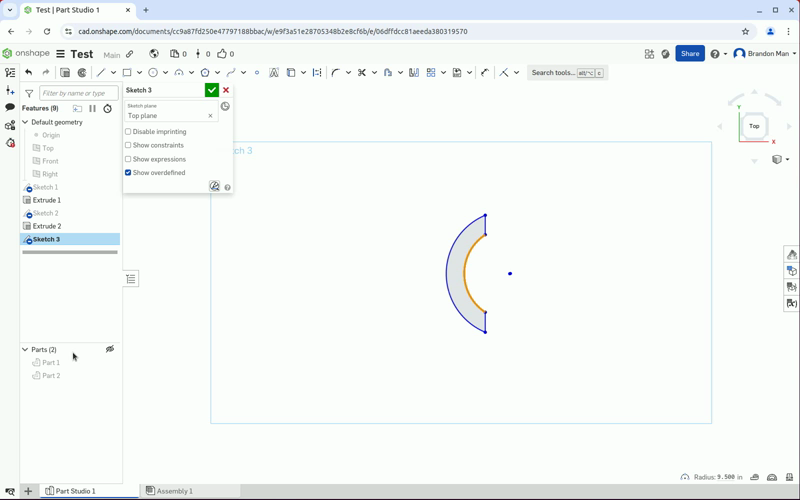
key(shift+e)
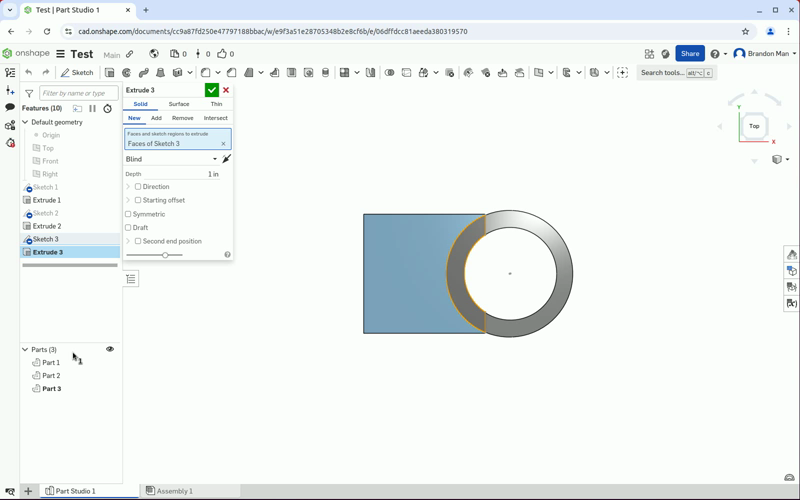
mouse_move(143, 106)
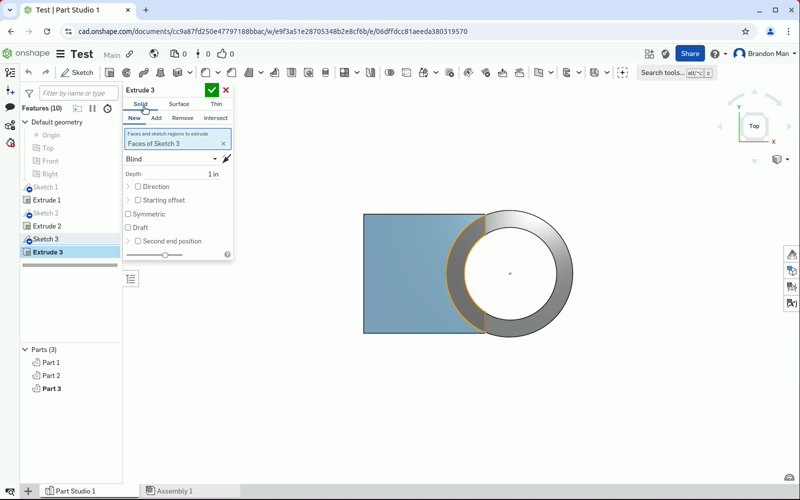
click(143, 106)
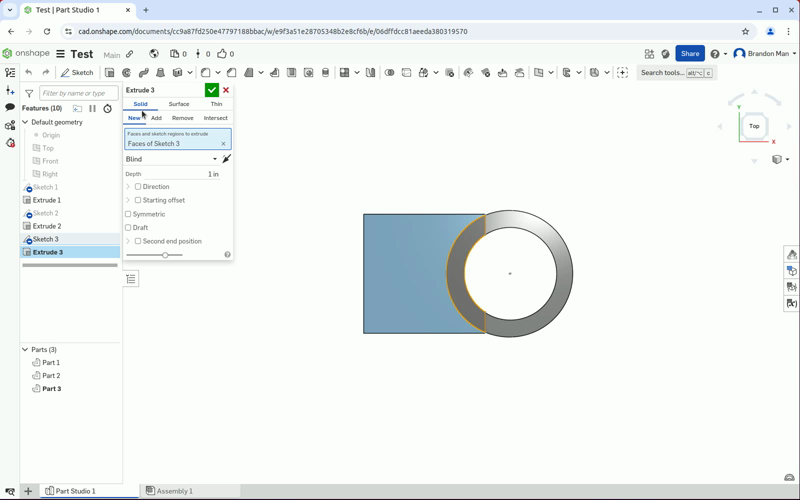
mouse_move(137, 120)
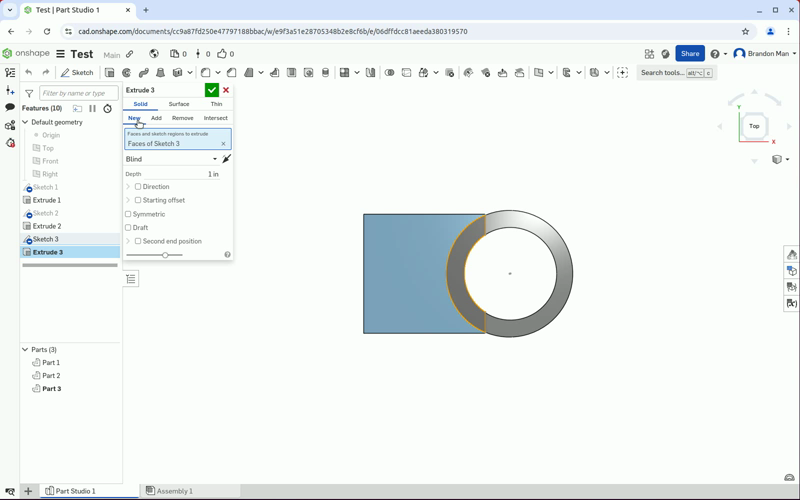
click(137, 120)
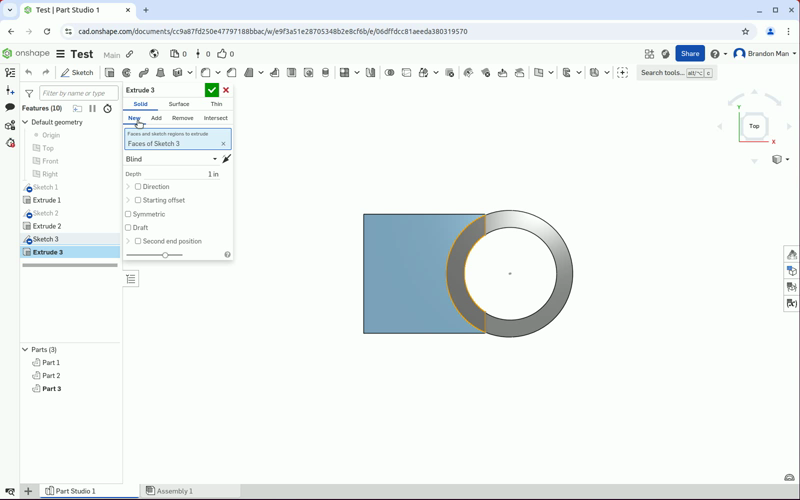
key(tab, 4)
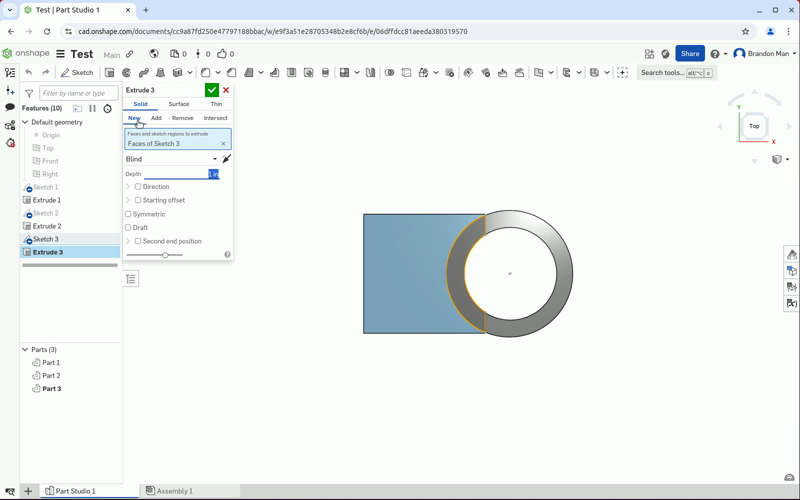
text(20.22)
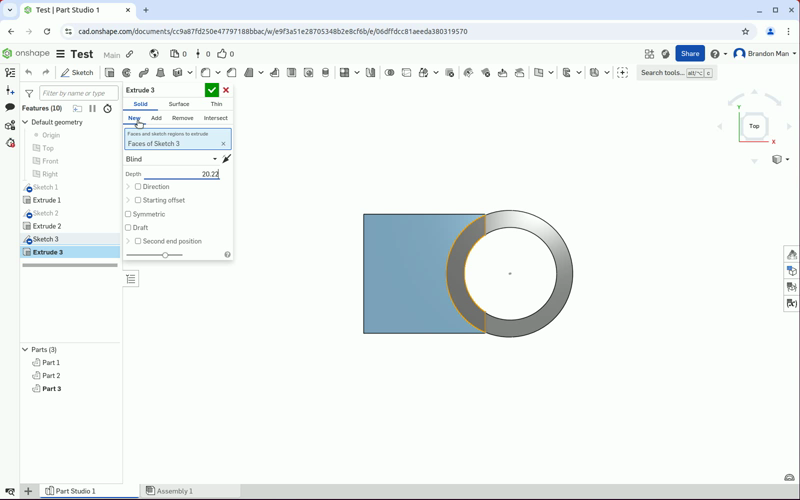
key(enter)
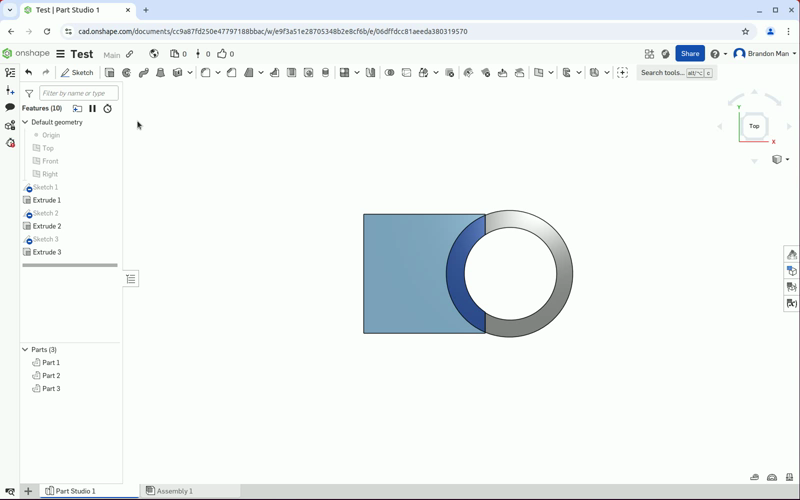
key(shift+h)
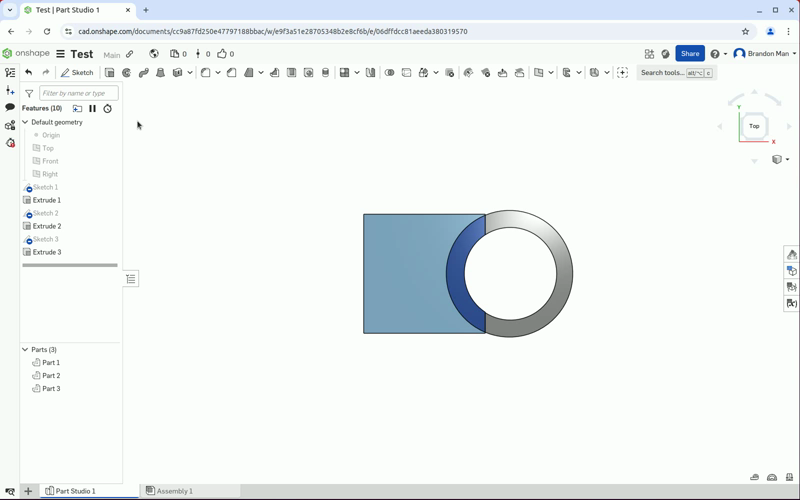
key(shift+h)
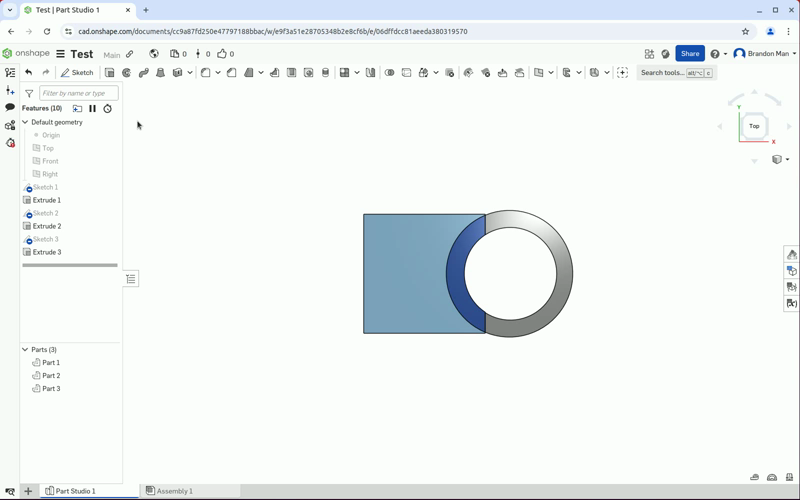
mouse_move(73, 189)
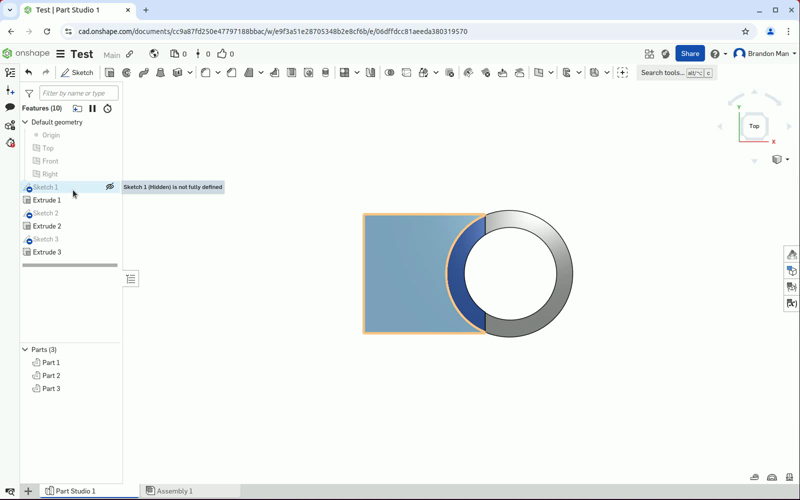
click(73, 189)
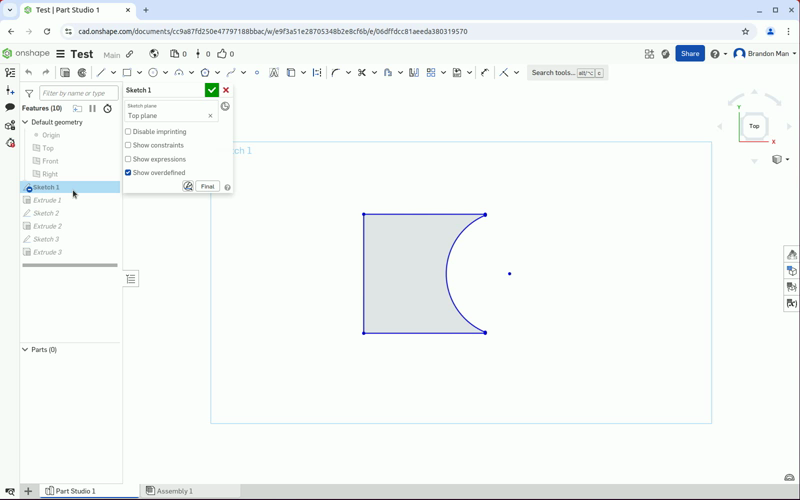
mouse_move(229, 92)
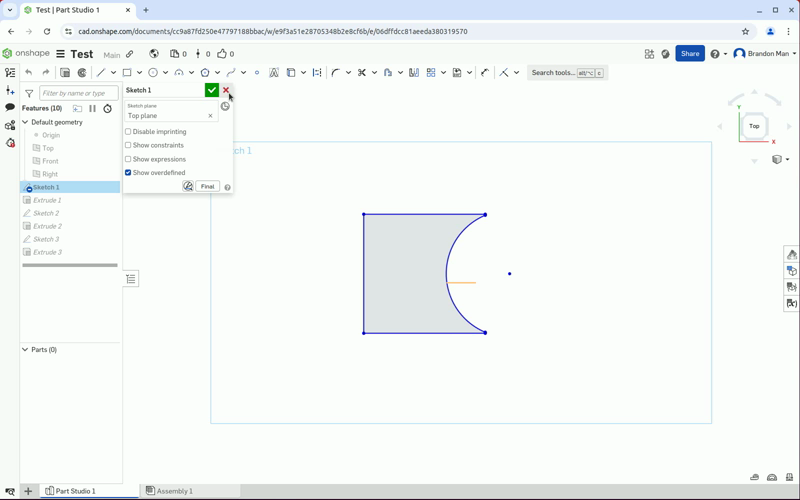
click(229, 92)
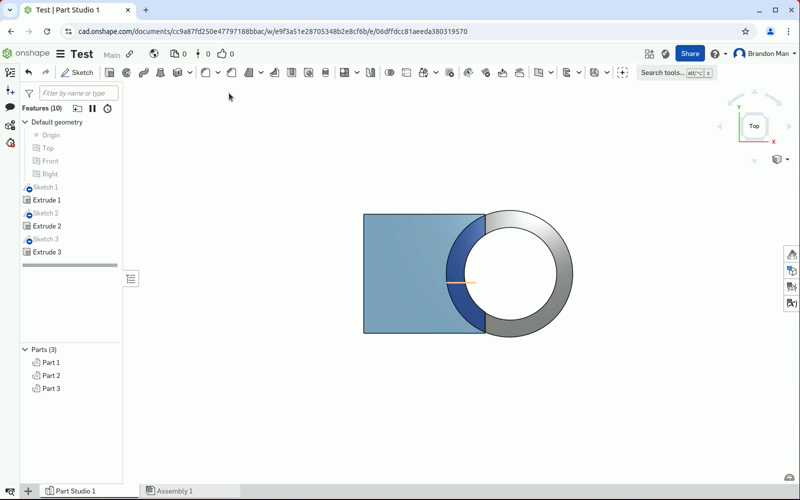
mouse_move(541, 75)
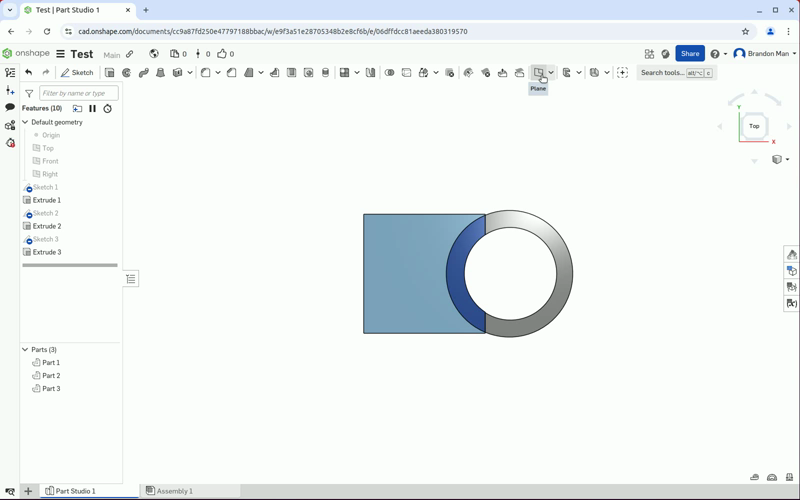
click(541, 75)
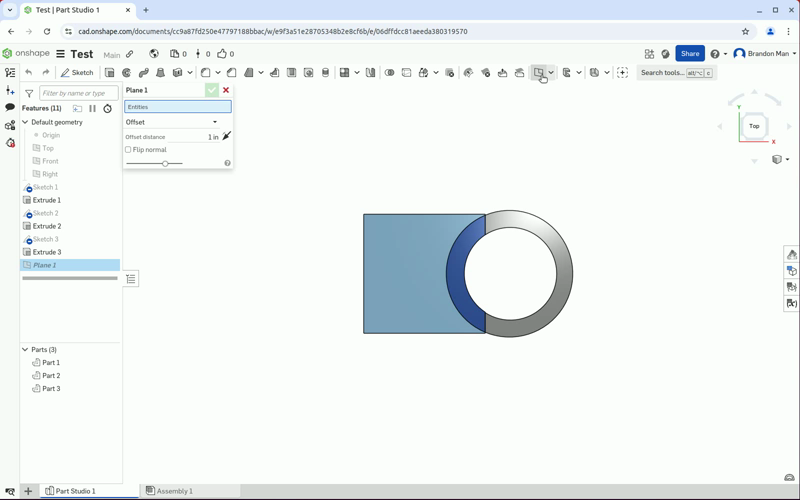
mouse_move(73, 150)
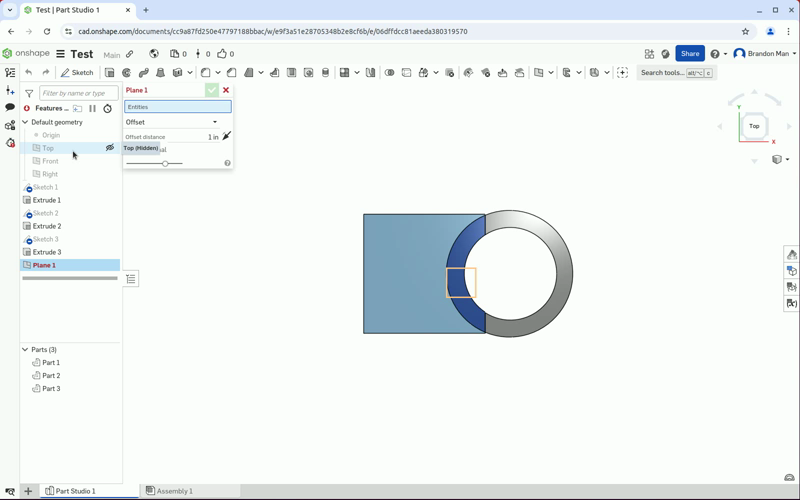
click(73, 150)
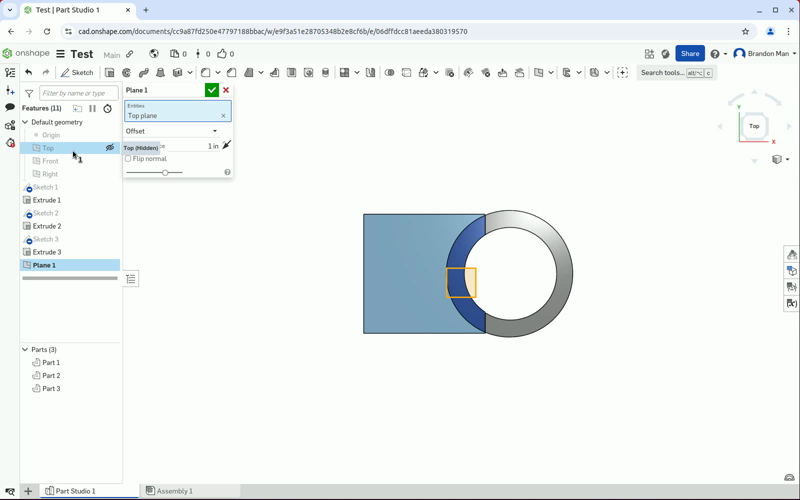
key(tab, 2)
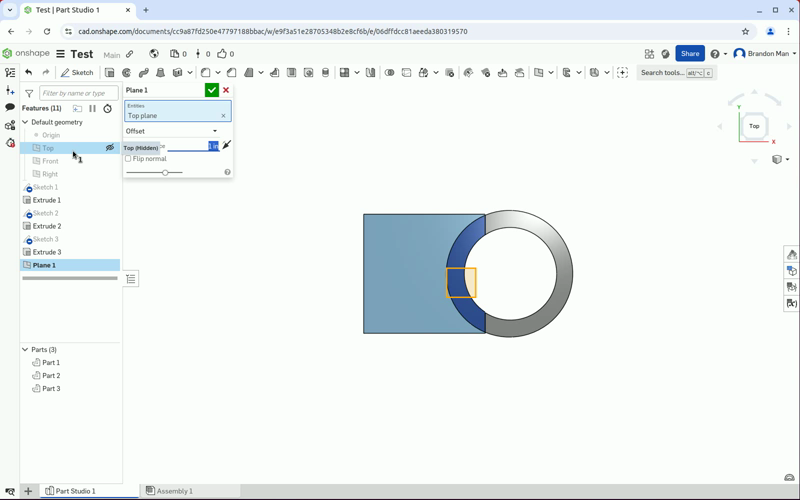
text(6.748)
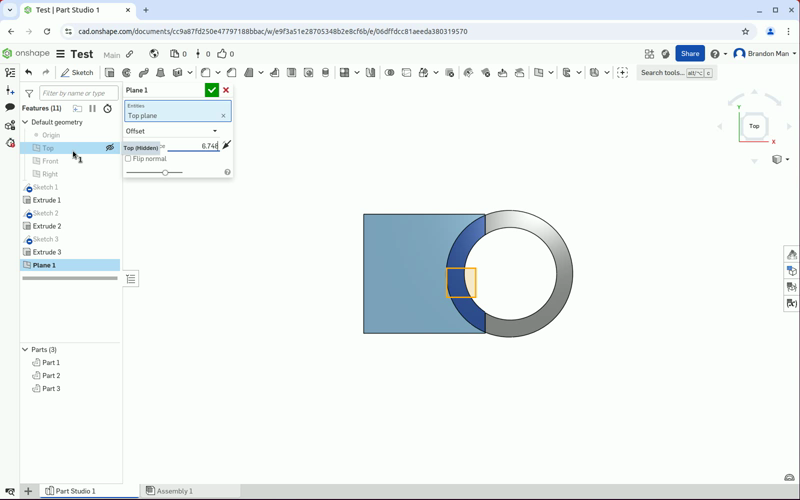
key(enter, 2)
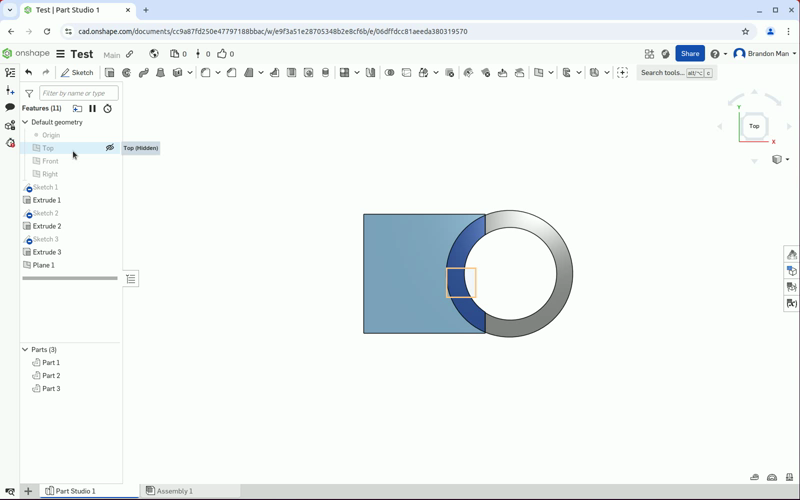
key(shift+s)
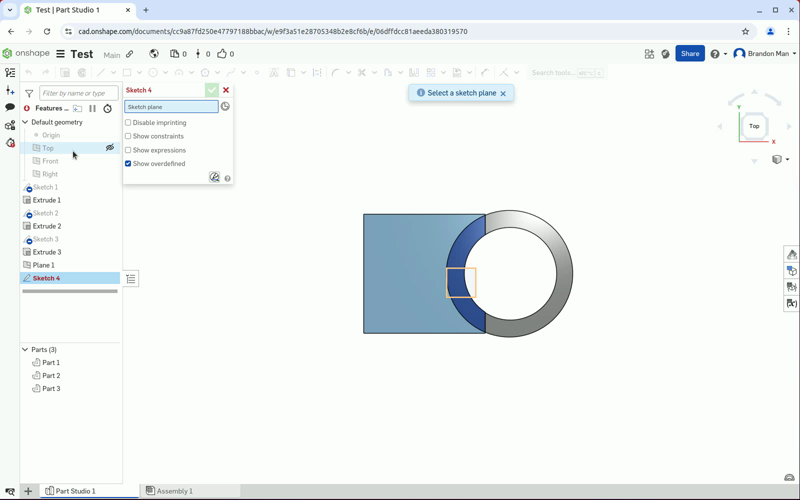
mouse_move(73, 267)
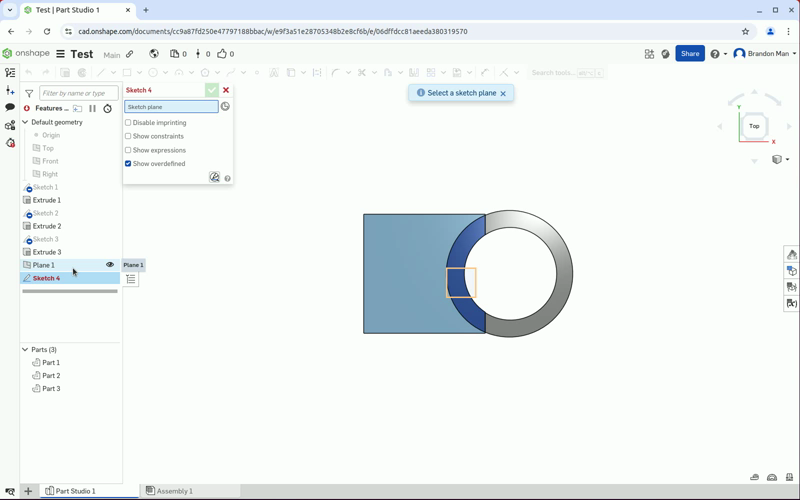
click(73, 267)
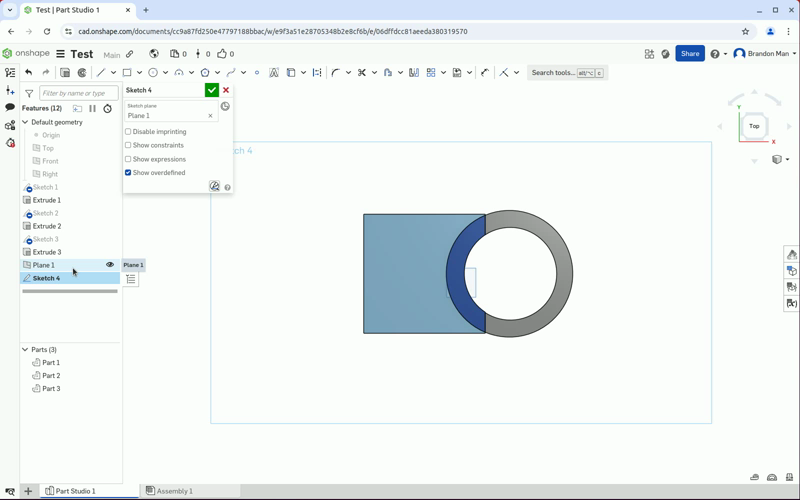
mouse_move(73, 352)
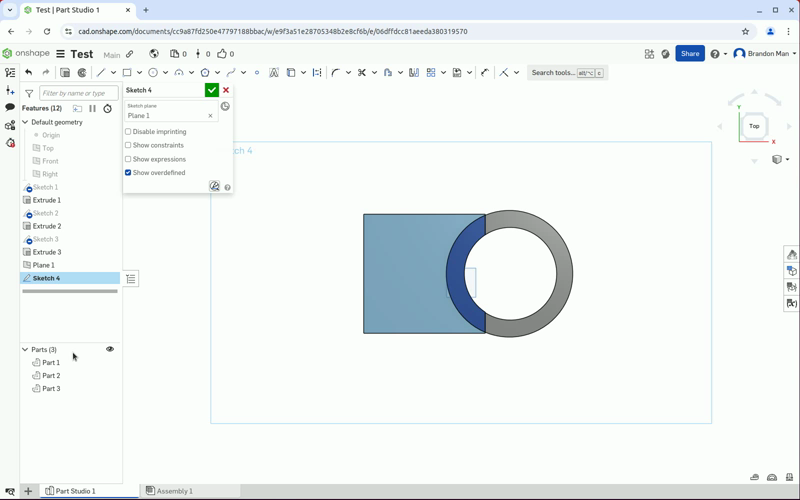
key(y)
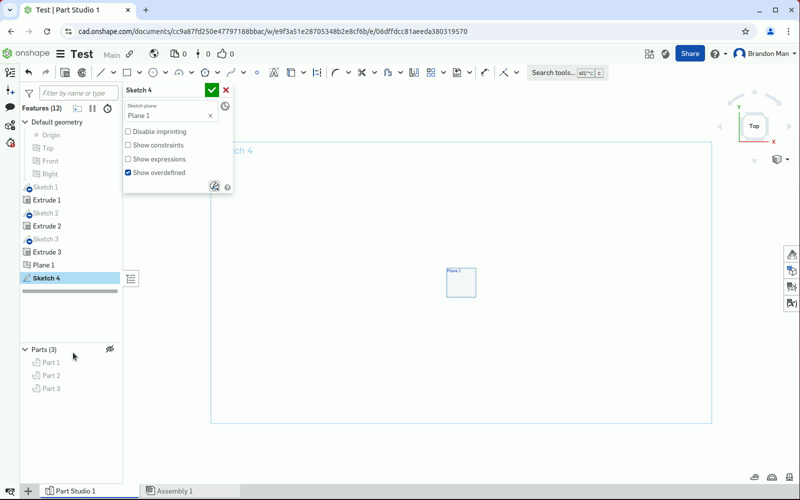
key(l)
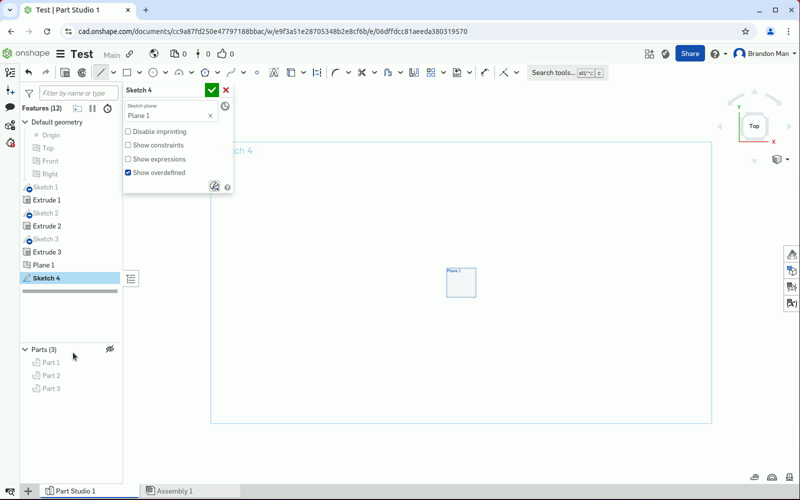
key_down(shift)
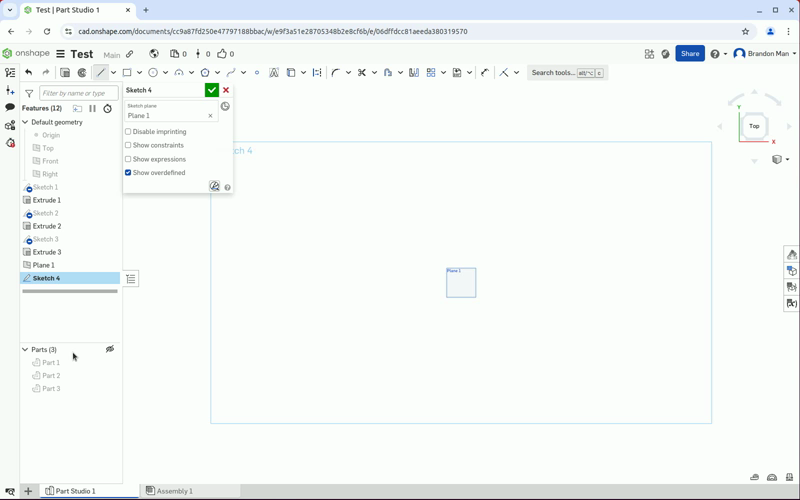
mouse_move(372, 282)
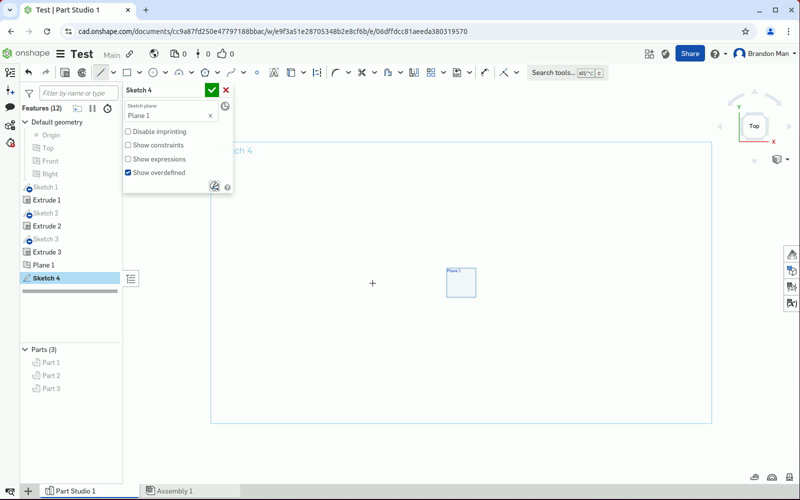
click(372, 282)
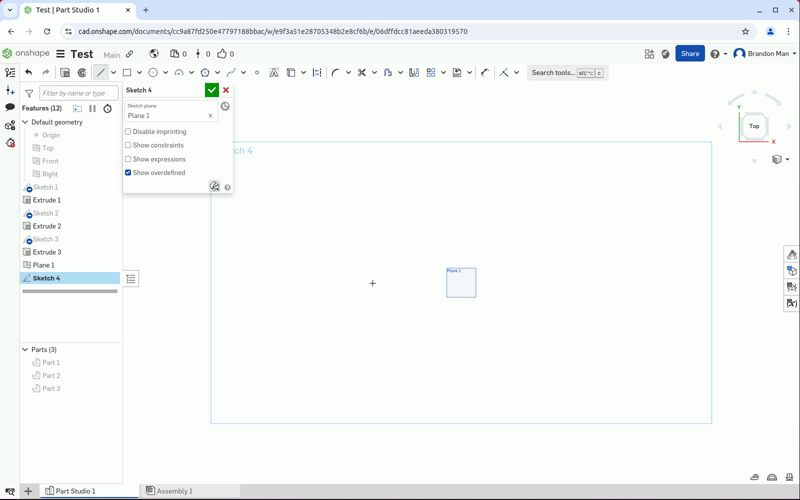
key_up(shift)
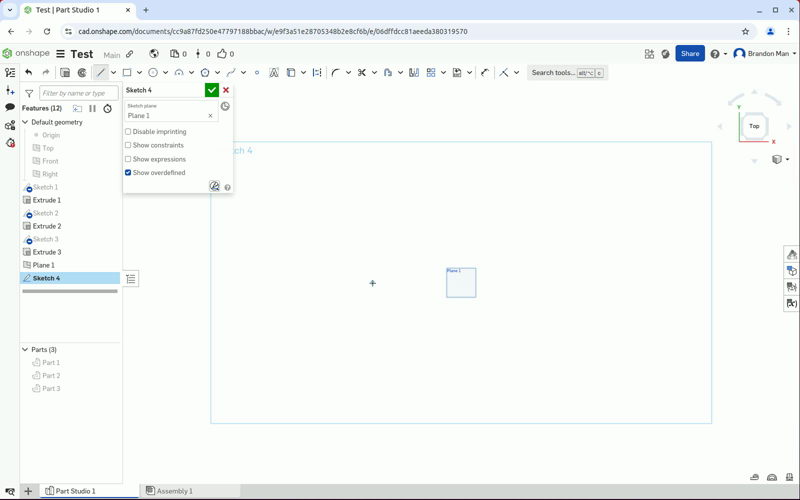
key_down(shift)
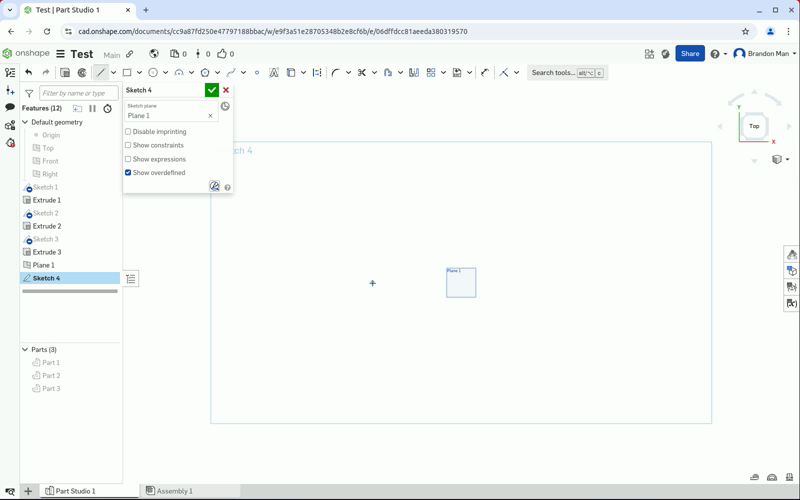
mouse_move(447, 282)
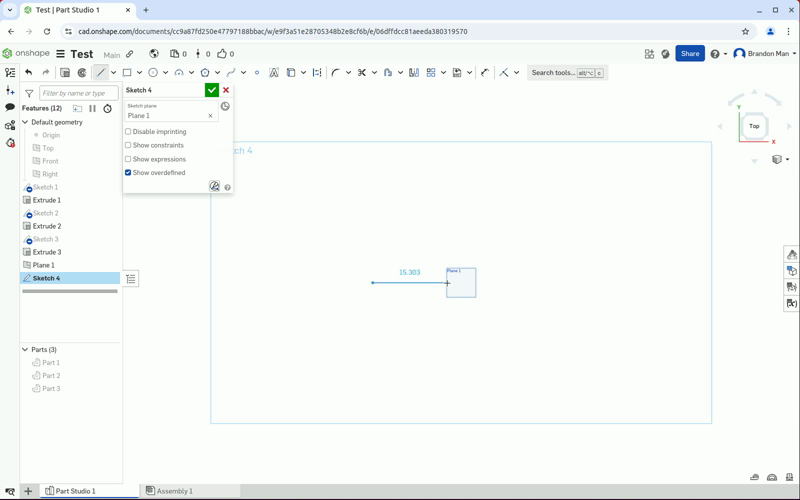
click(447, 282)
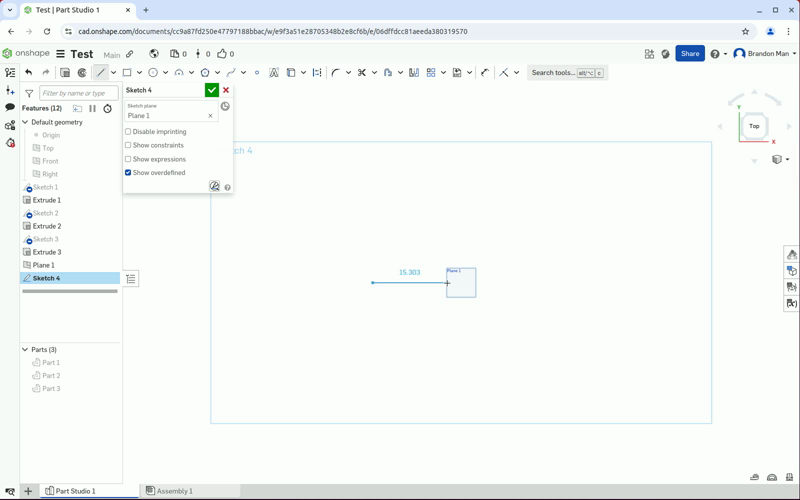
key_up(shift)
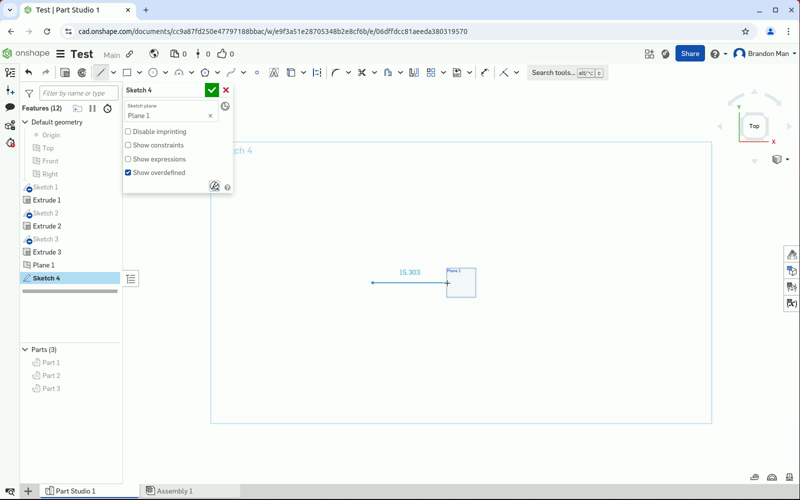
key(esc)
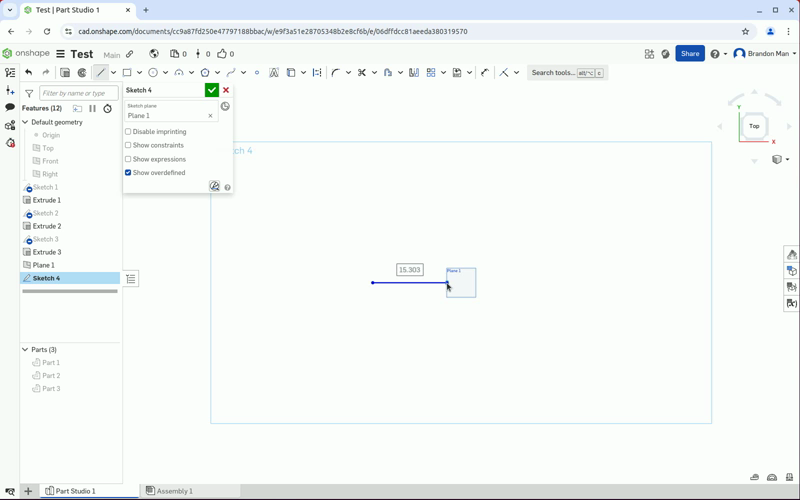
key(a)
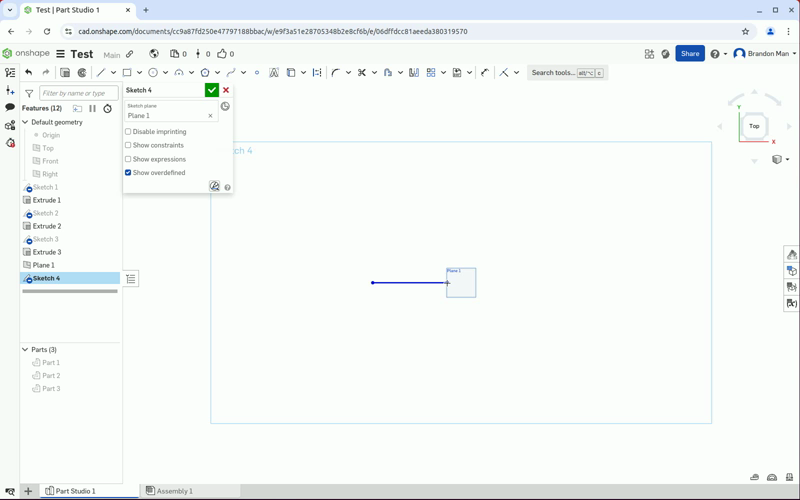
mouse_move(447, 282)
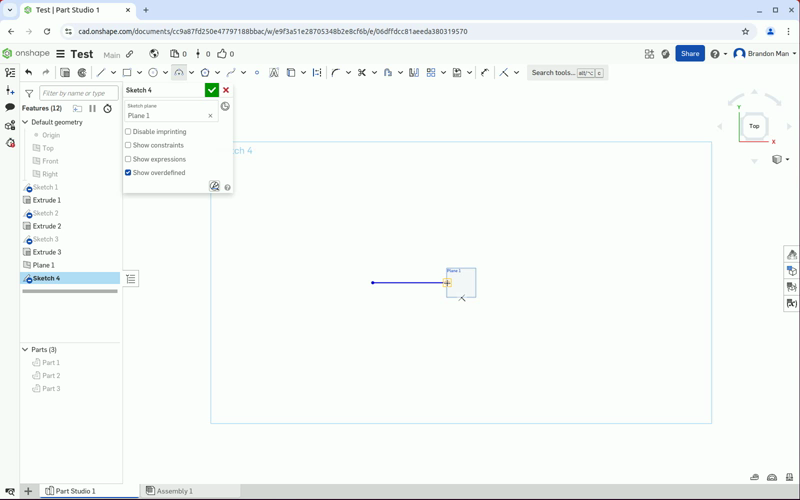
click(447, 282)
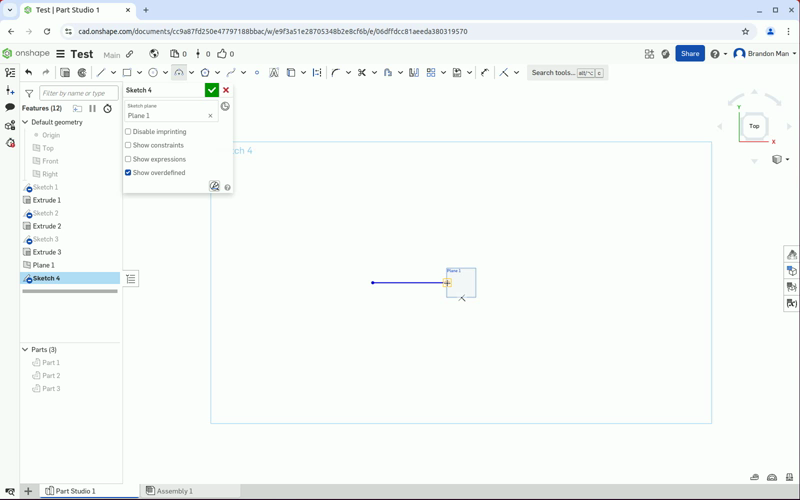
key_down(shift)
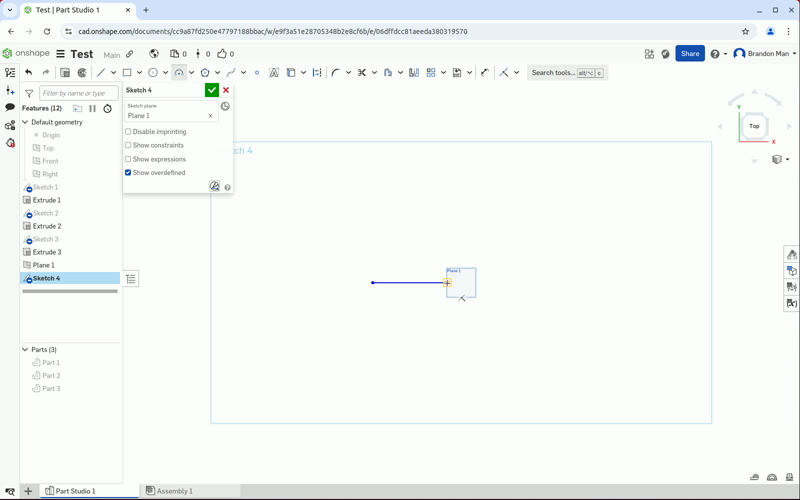
mouse_move(447, 263)
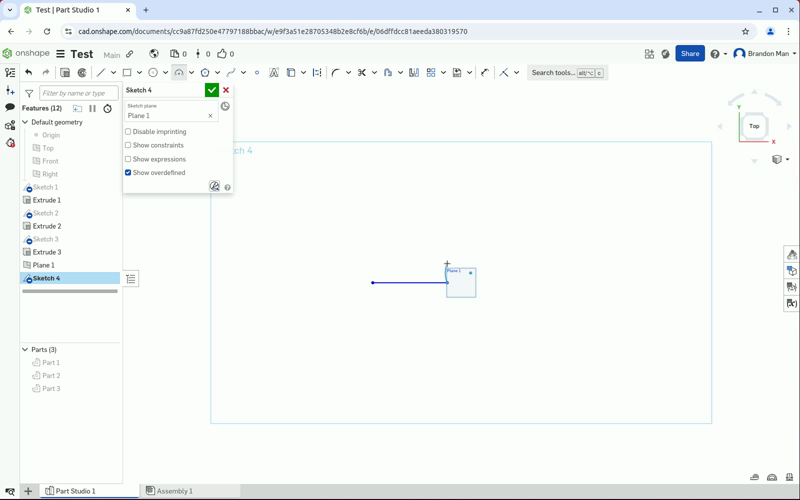
click(447, 263)
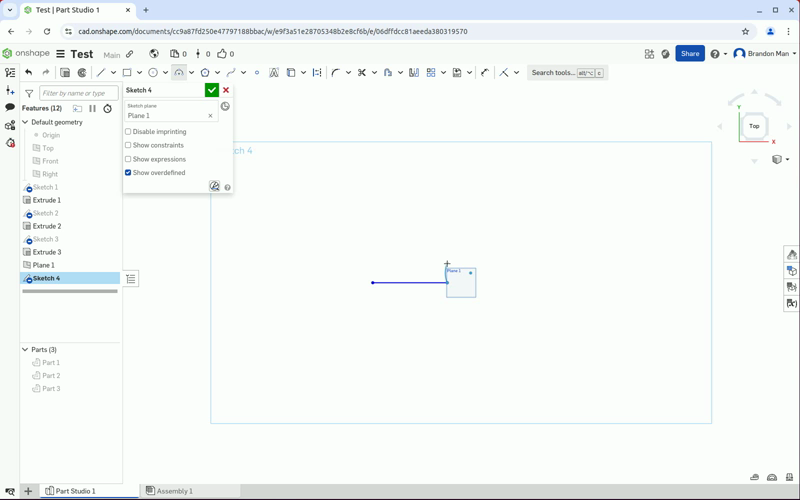
mouse_move(446, 273)
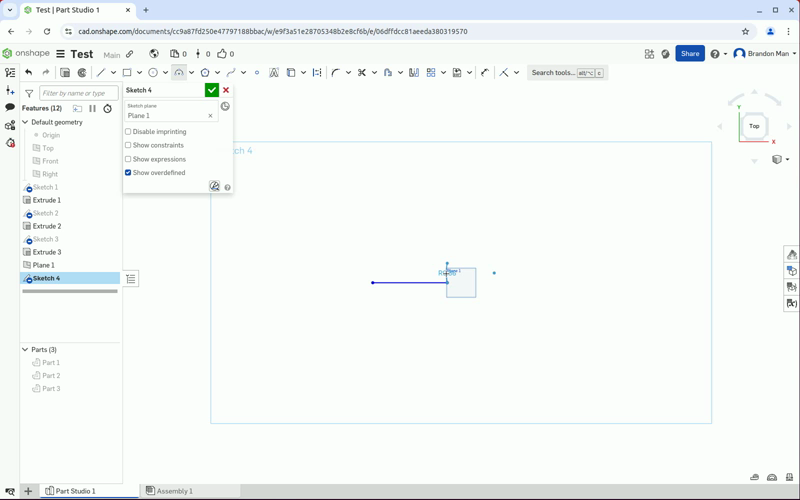
click(446, 273)
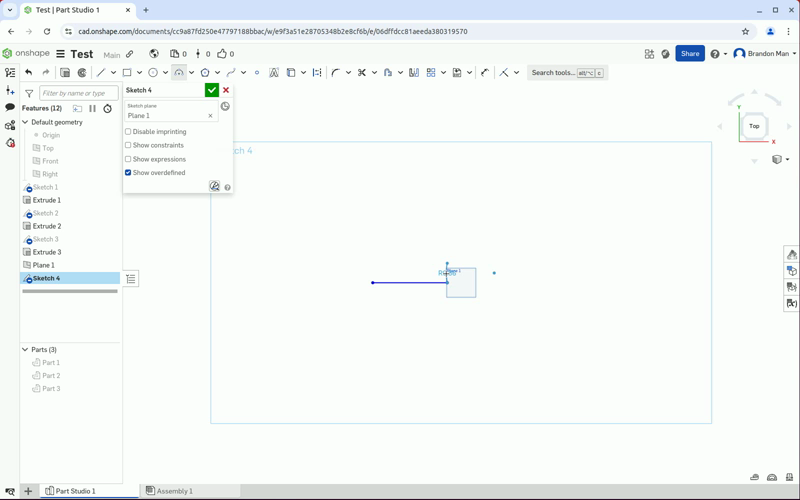
key_up(shift)
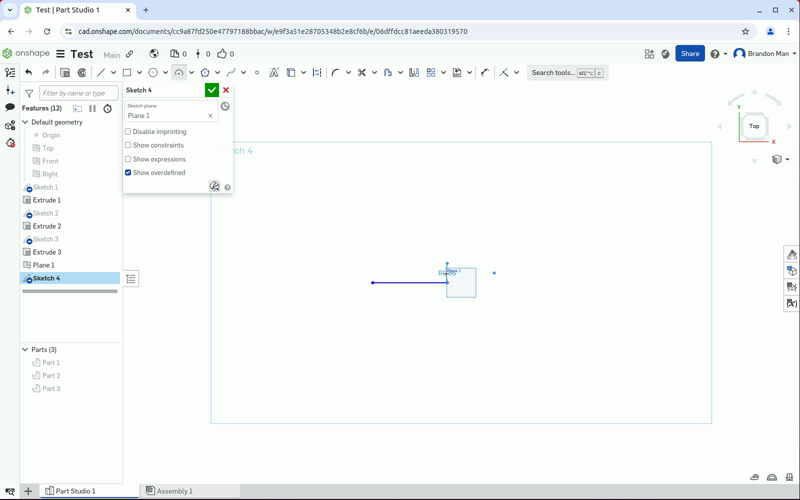
key(esc)
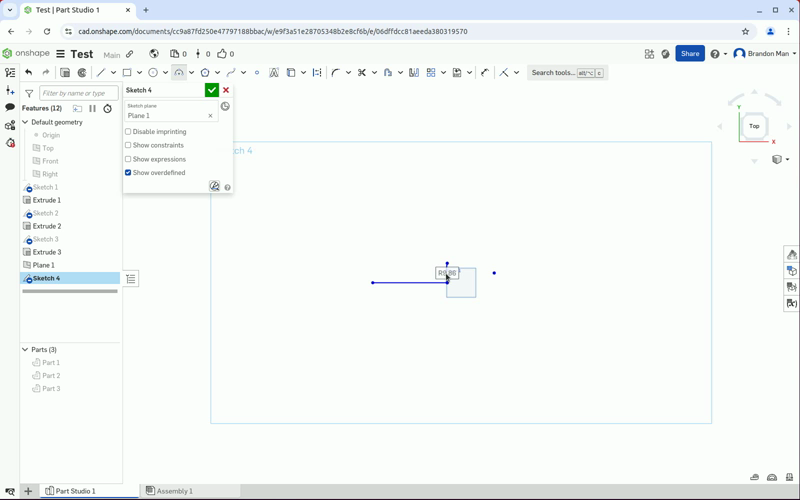
key(l)
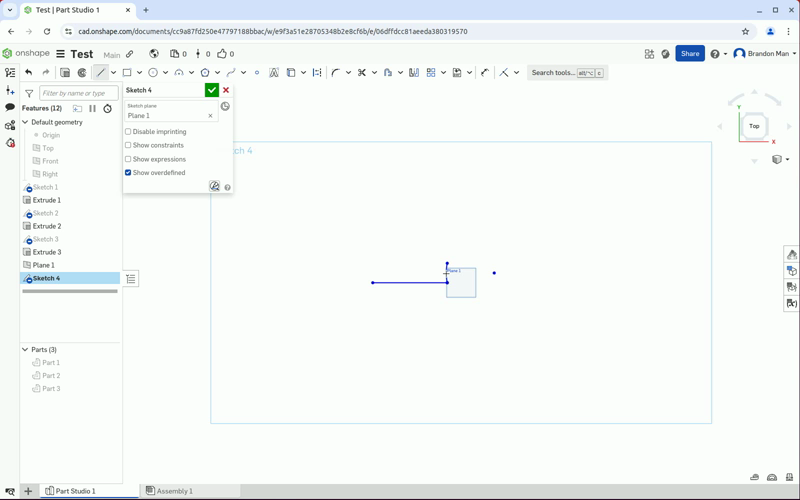
mouse_move(447, 263)
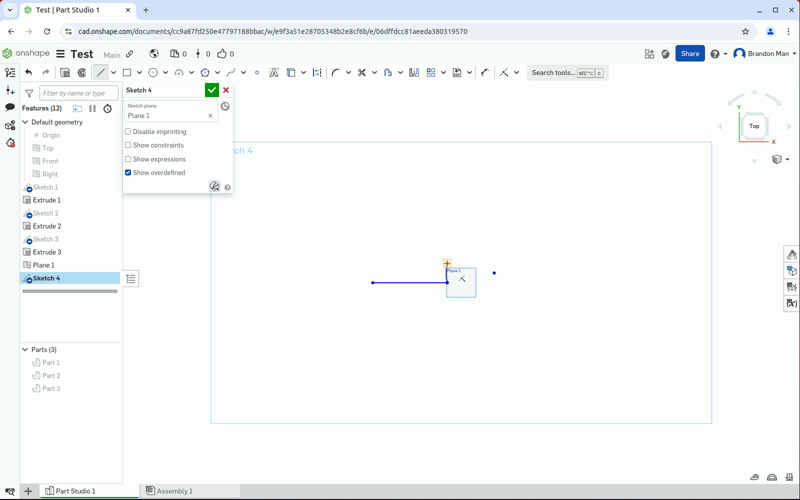
click(447, 263)
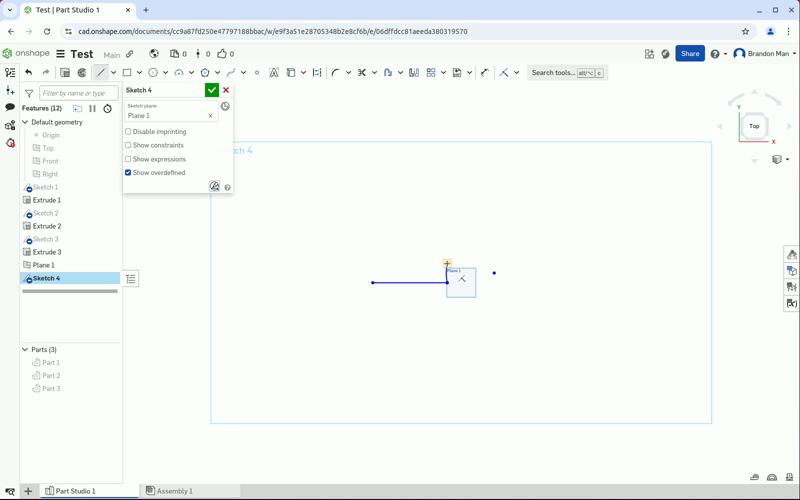
key_down(shift)
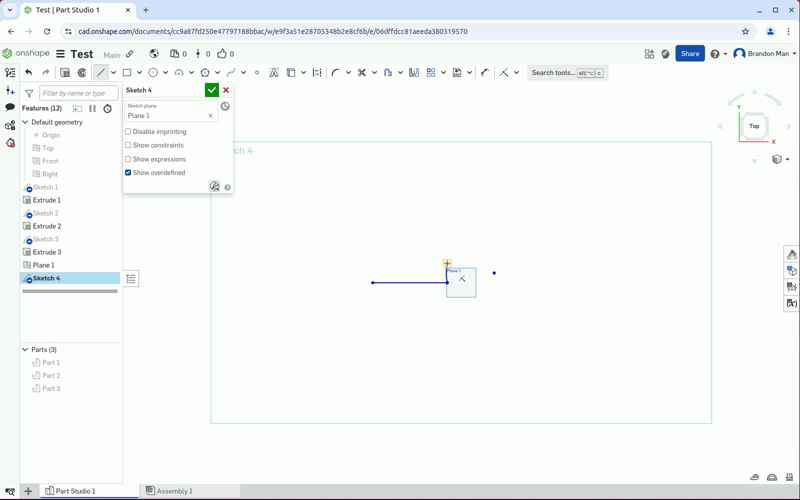
mouse_move(372, 263)
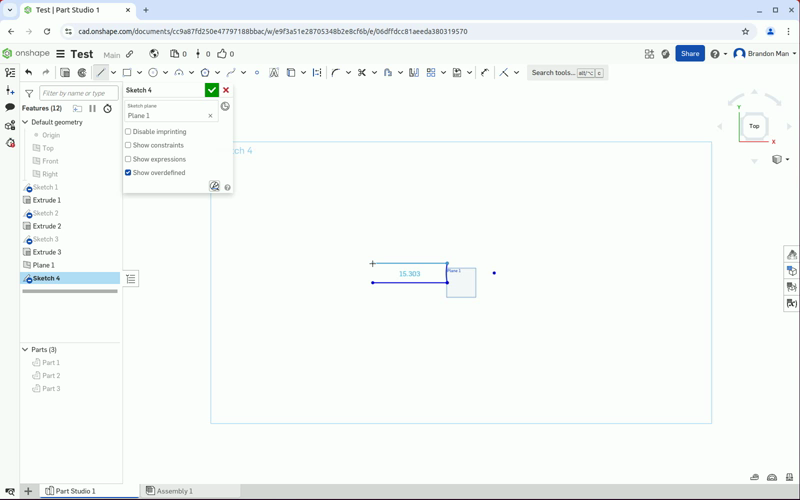
click(372, 263)
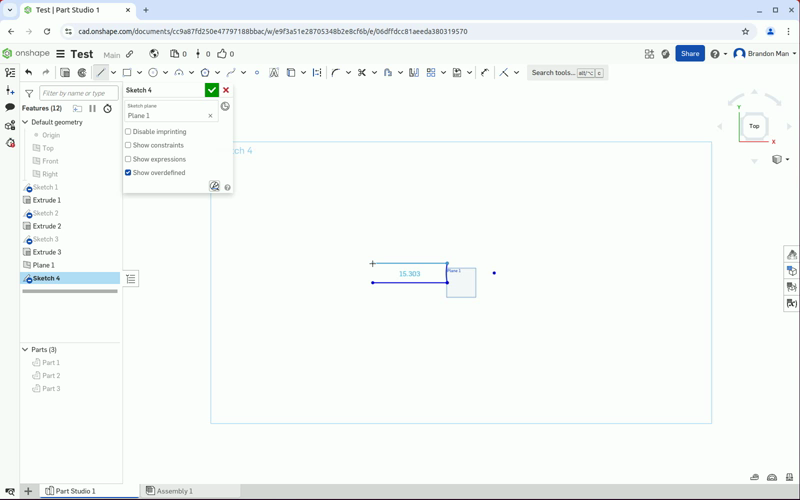
key_up(shift)
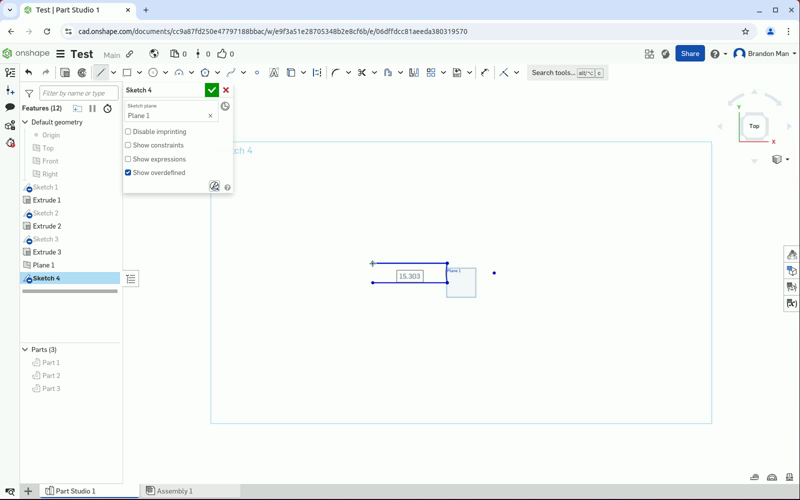
mouse_move(402, 263)
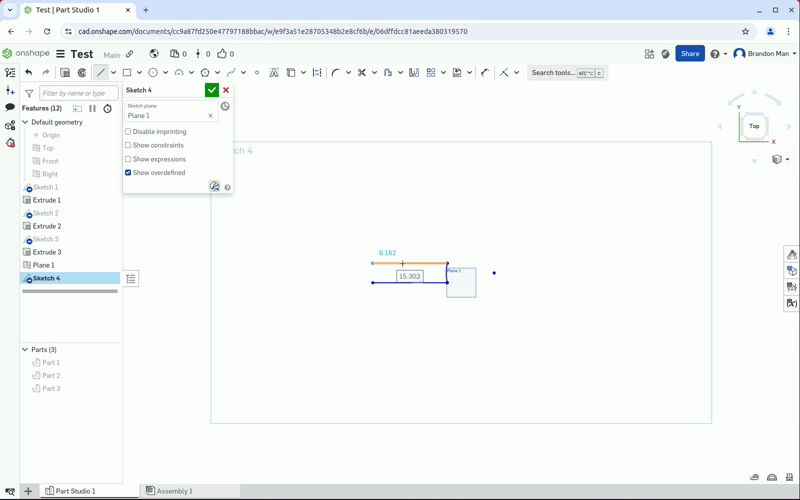
key_down(shift)
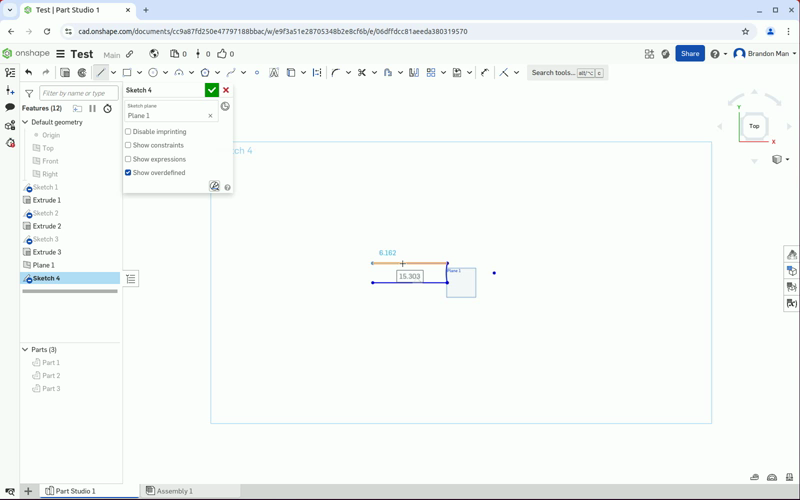
mouse_move(372, 282)
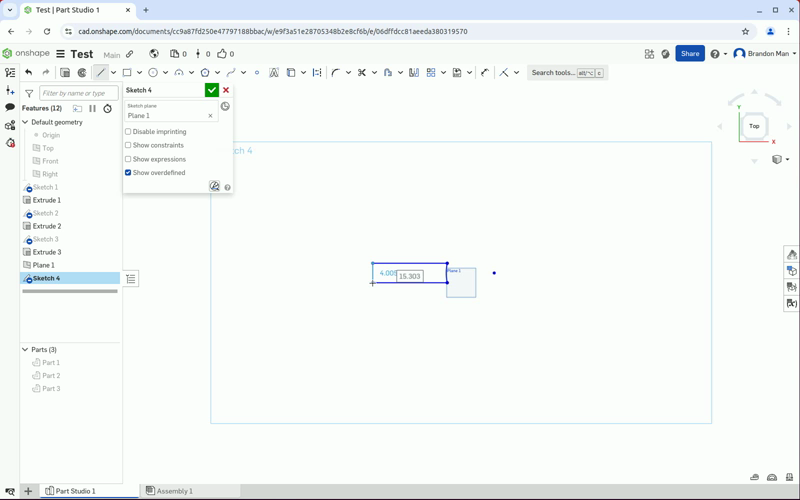
key_up(shift)
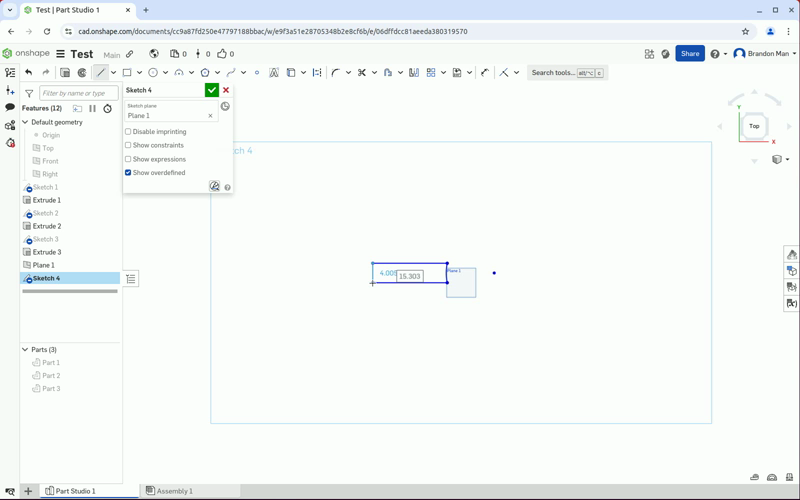
click(372, 282)
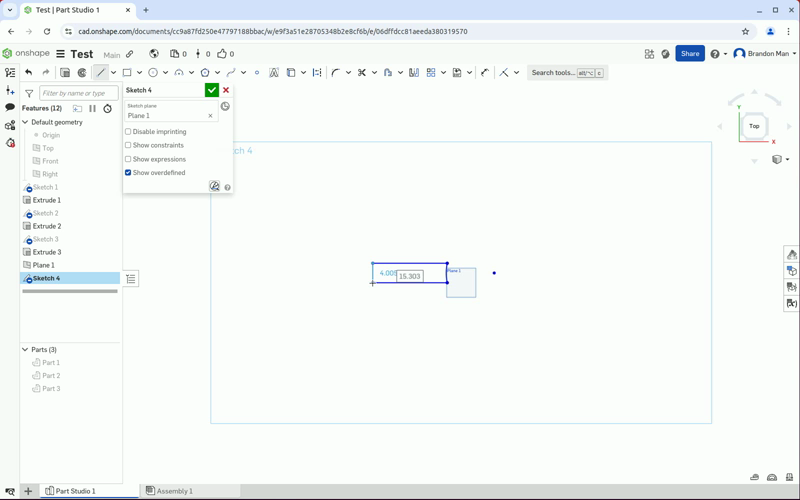
key(esc)
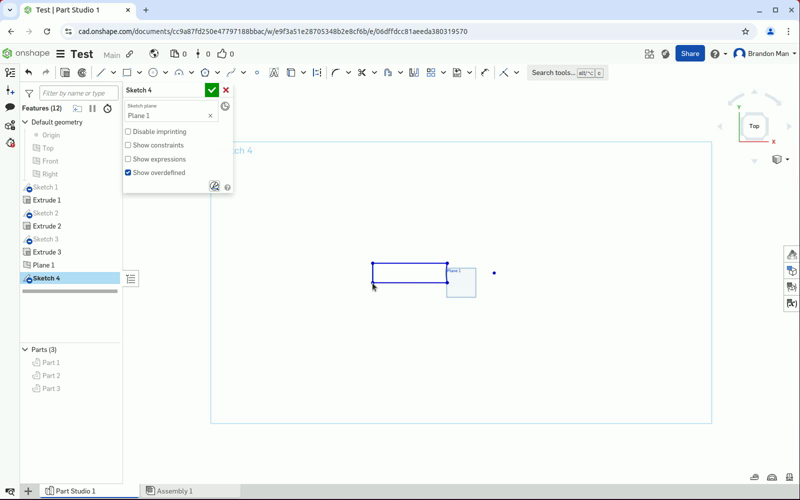
mouse_move(420, 265)
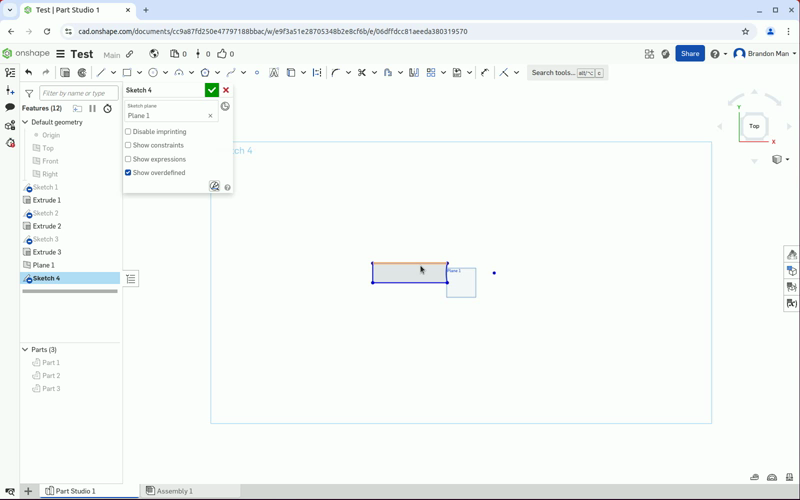
scroll(6)
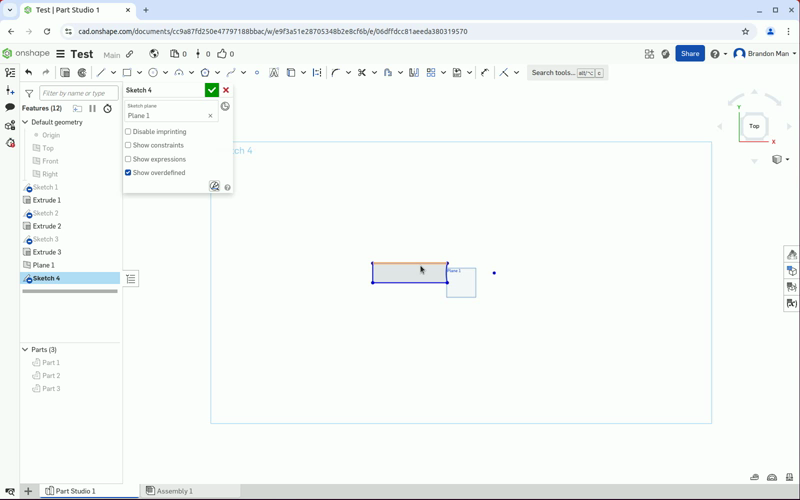
scroll(6)
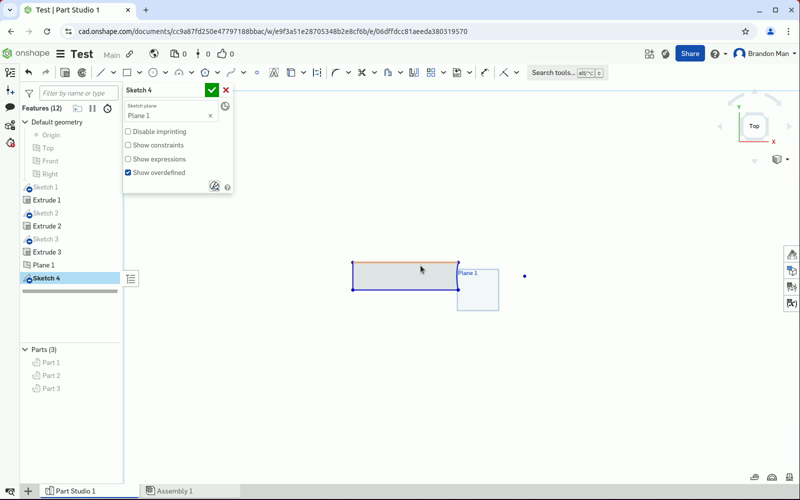
scroll(6)
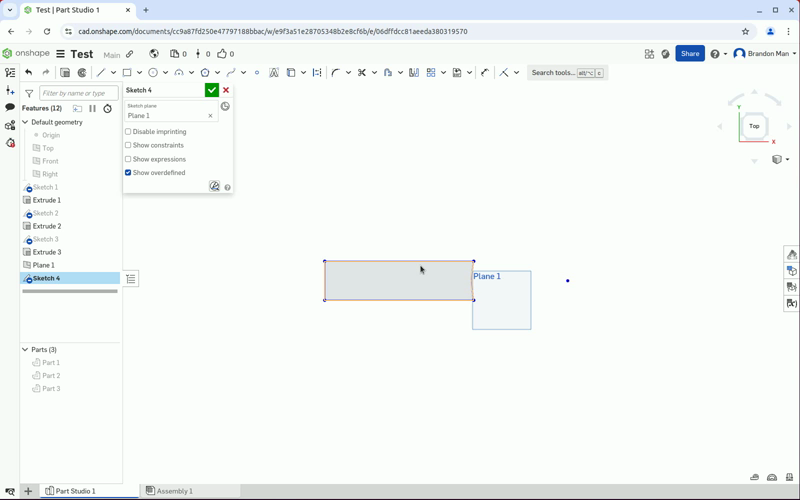
scroll(6)
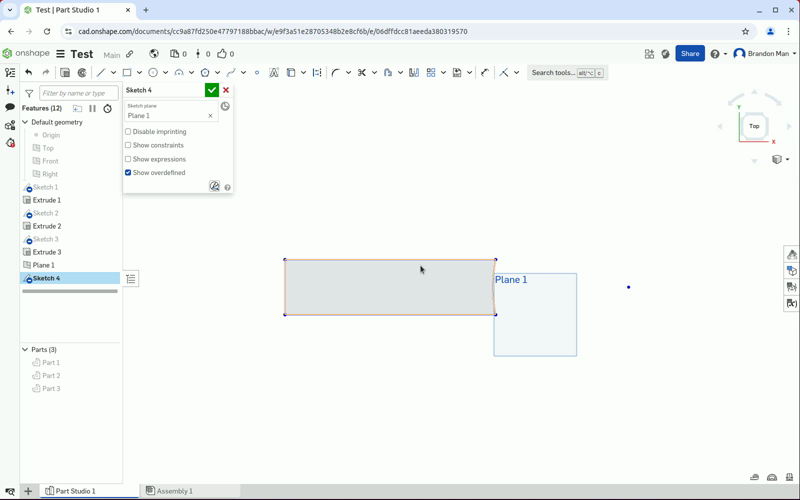
scroll(6)
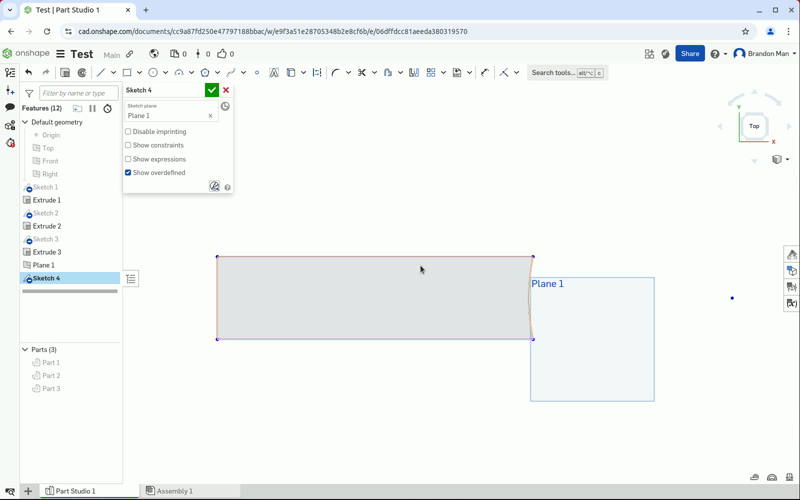
scroll(6)
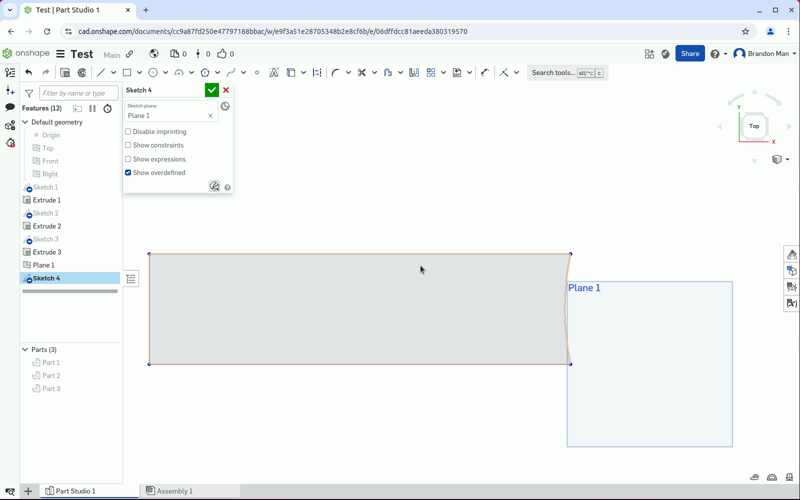
scroll(6)
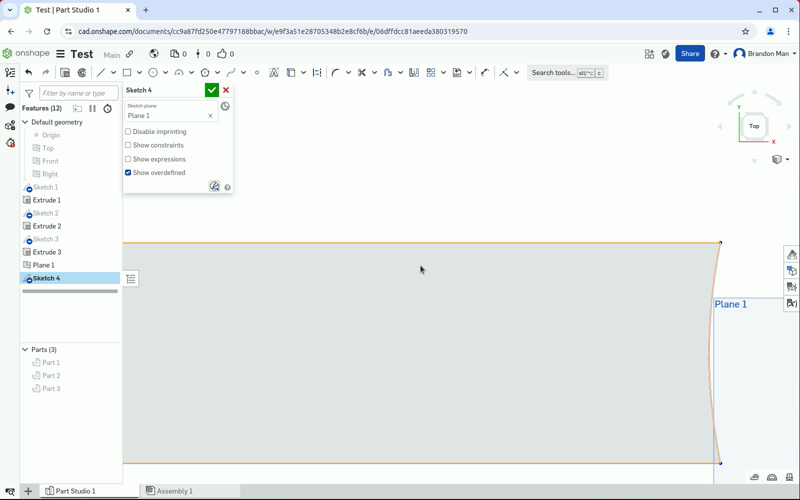
click(420, 265)
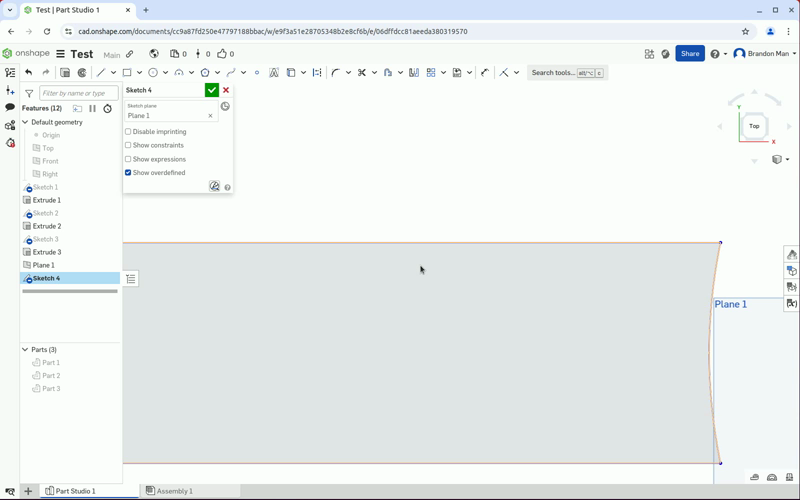
scroll(-6)
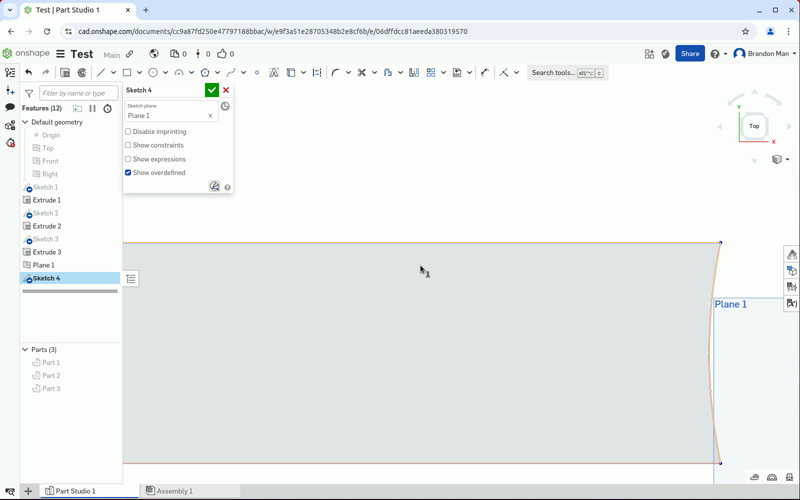
scroll(-6)
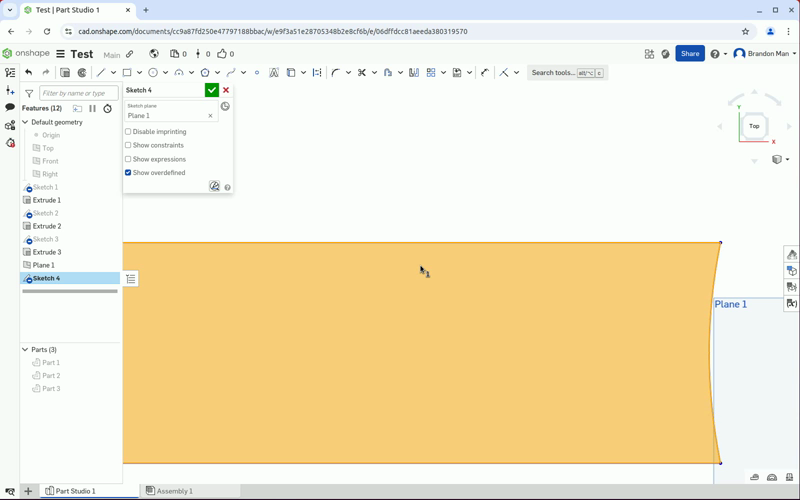
scroll(-6)
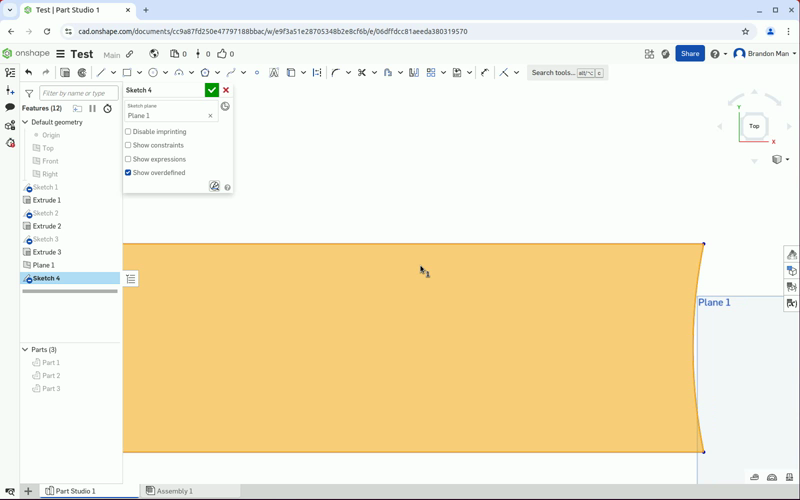
scroll(-6)
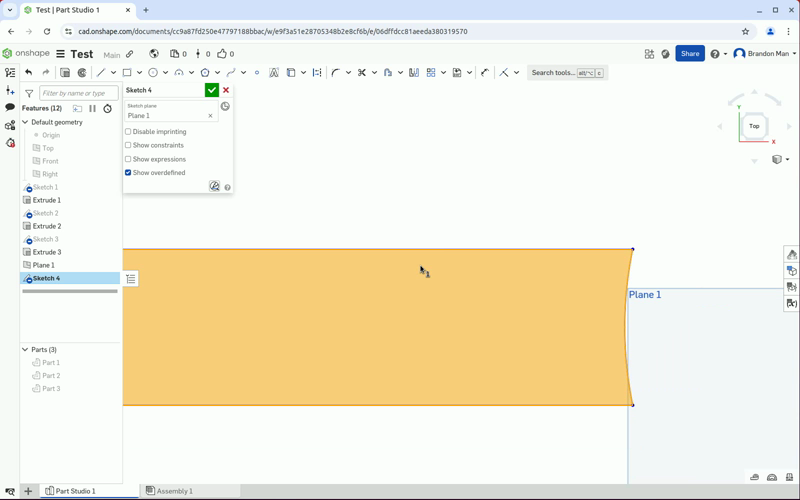
scroll(-6)
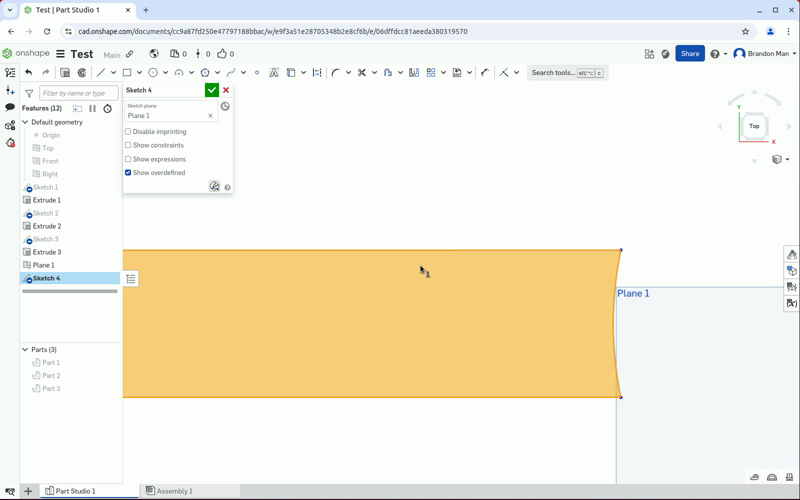
scroll(-6)
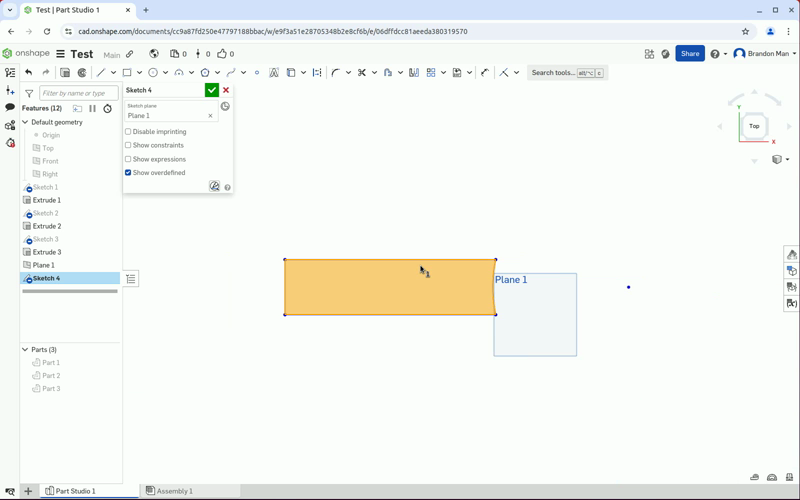
scroll(-6)
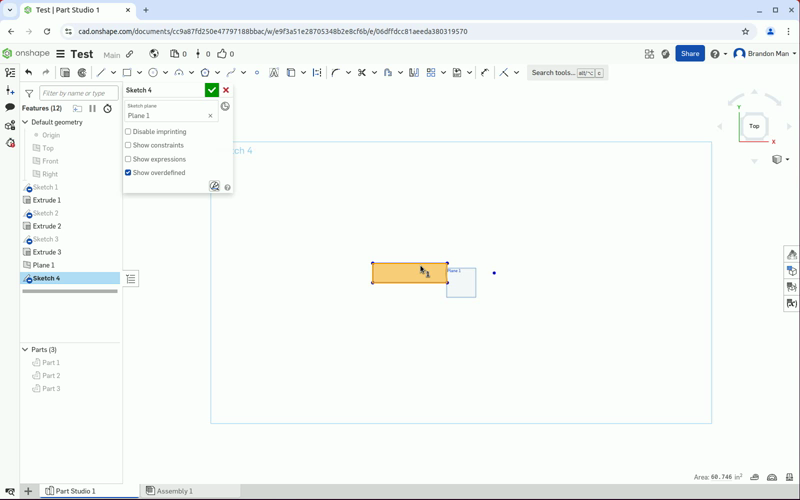
mouse_move(73, 352)
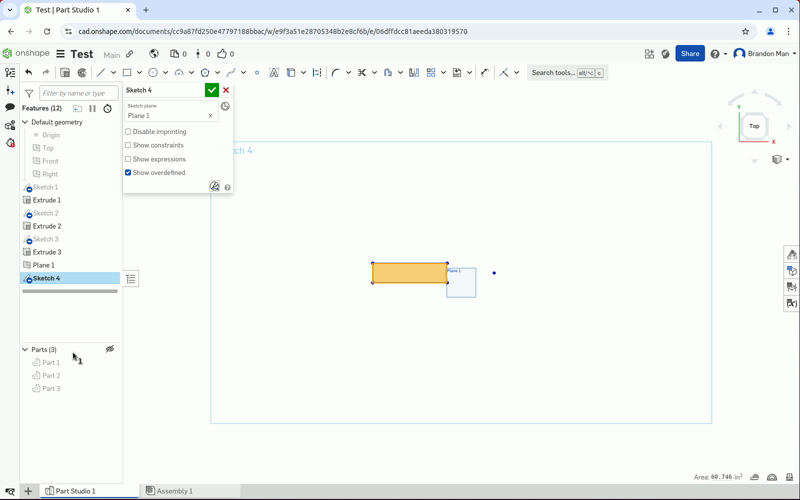
key(shift+y)
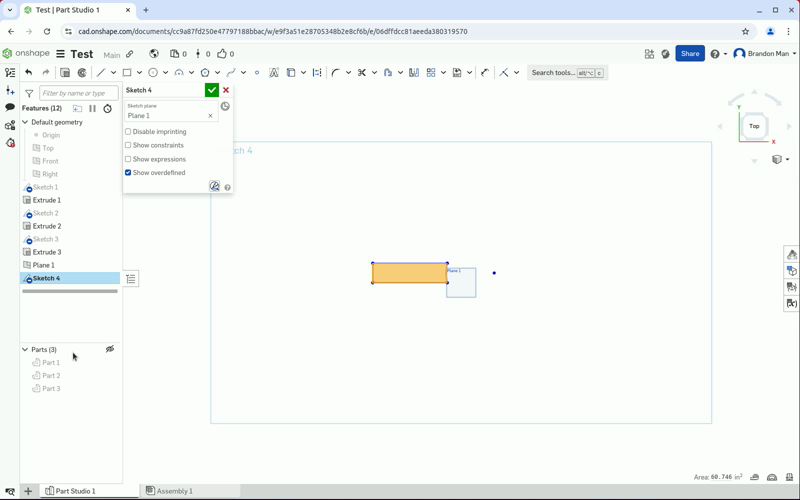
key(shift+e)
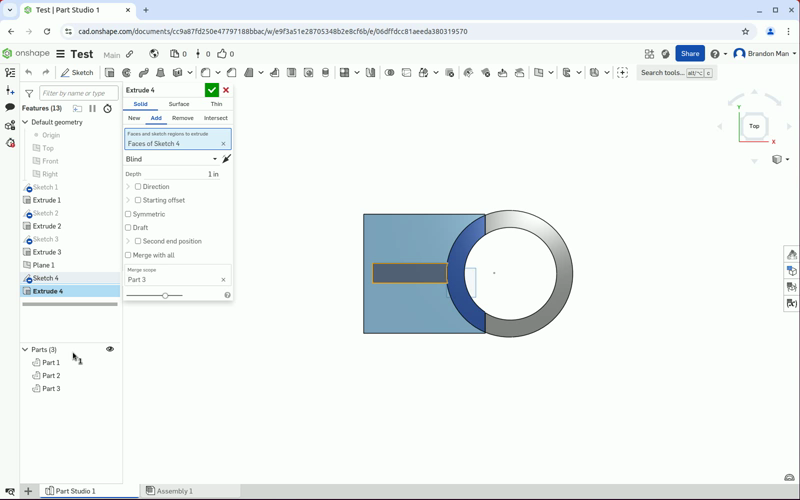
mouse_move(143, 106)
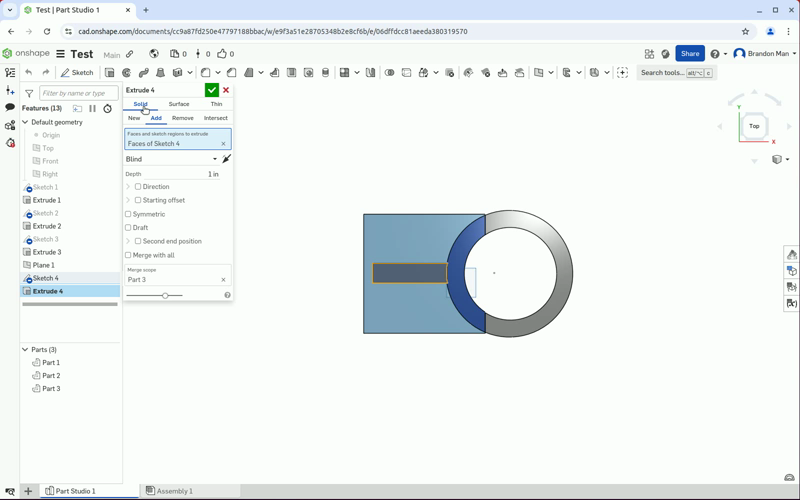
click(143, 106)
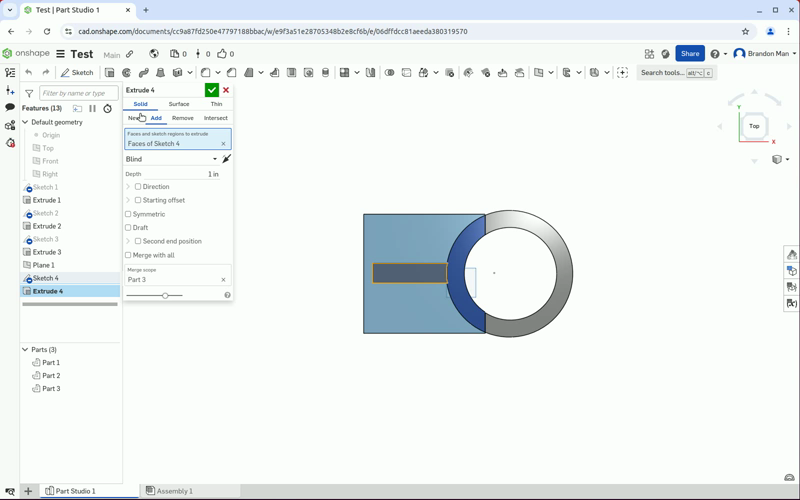
mouse_move(137, 120)
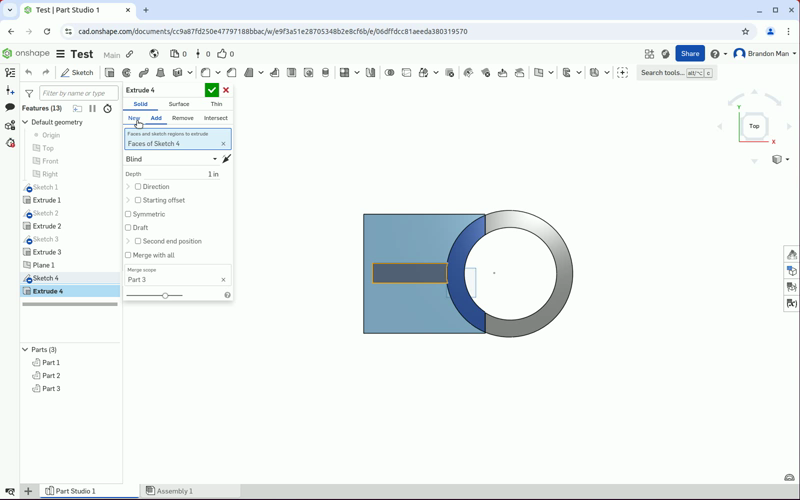
click(137, 120)
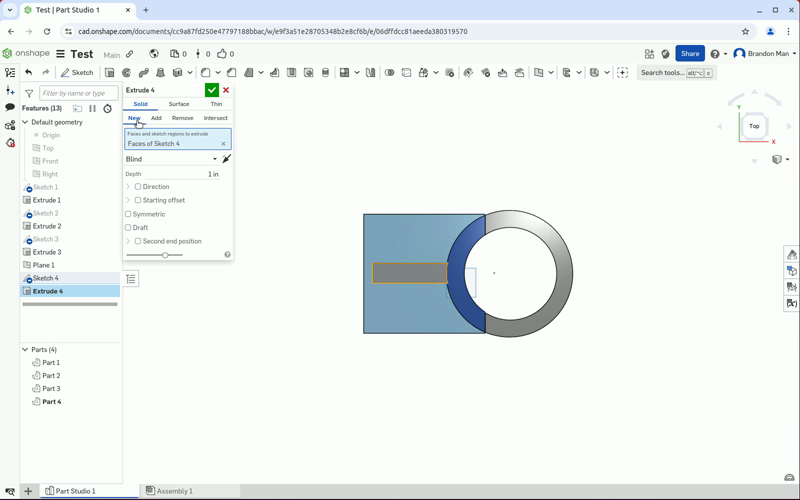
key(tab, 4)
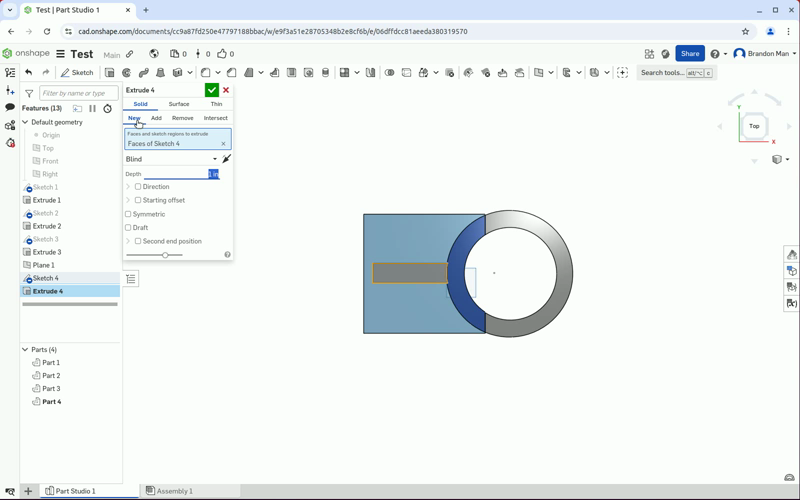
text(11.073)
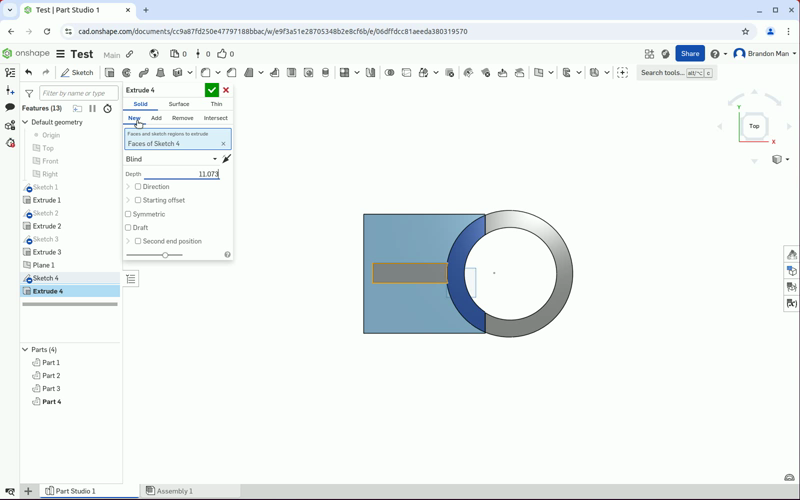
key(enter)
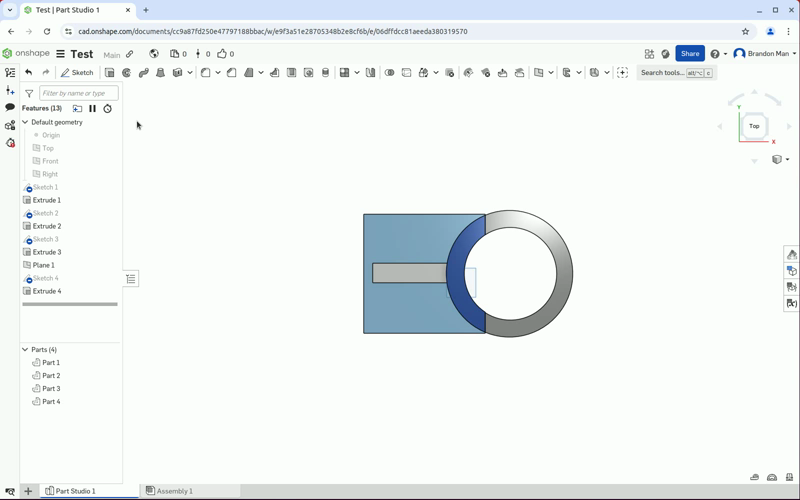
key(shift+h)
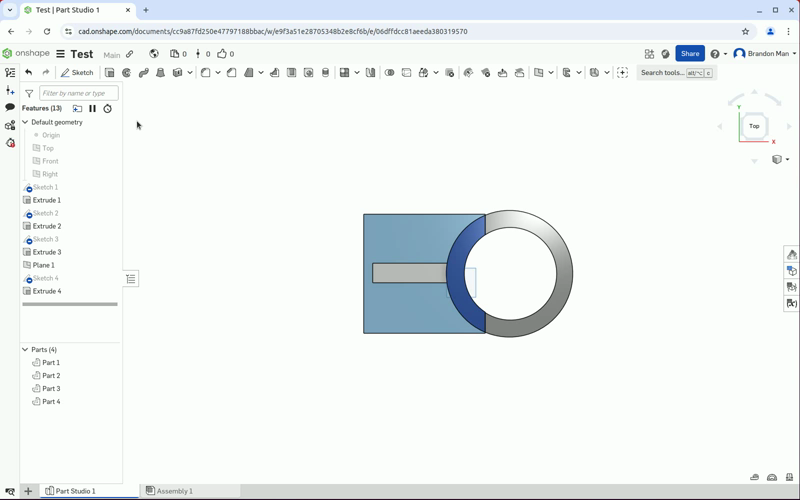
key(shift+h)
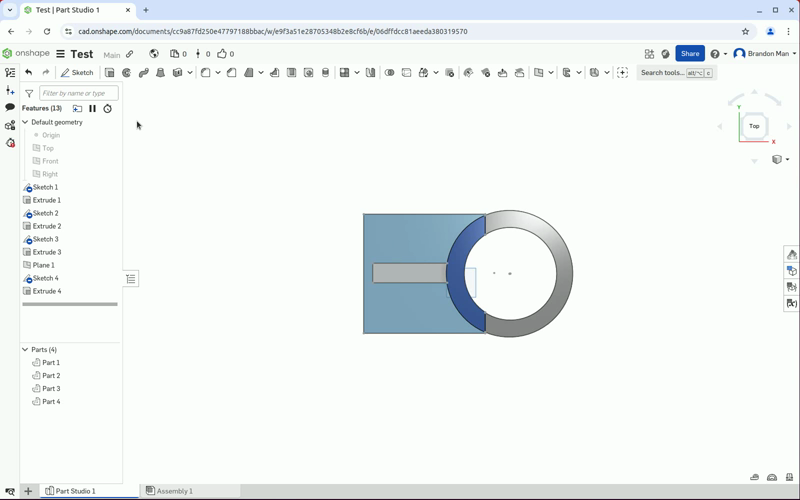
key(shift+7)
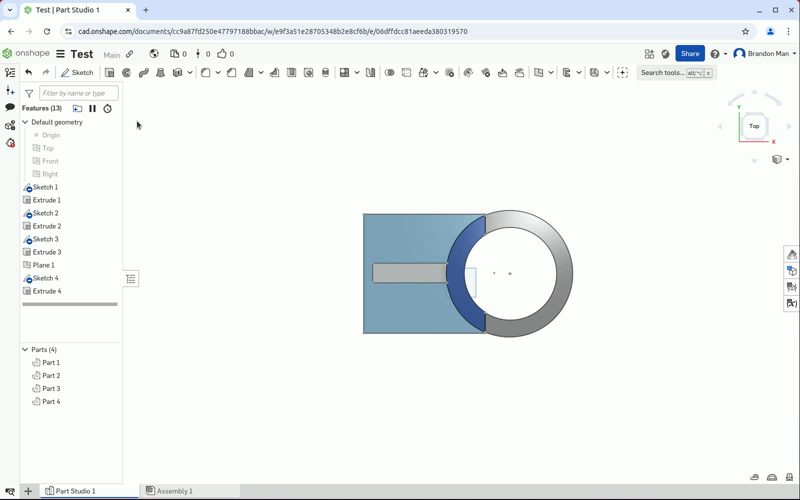
key(up, 3)
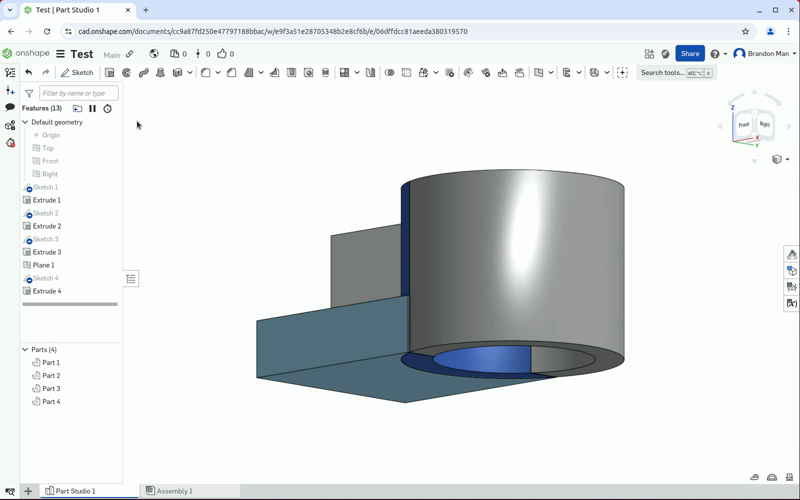
key(left, 3)
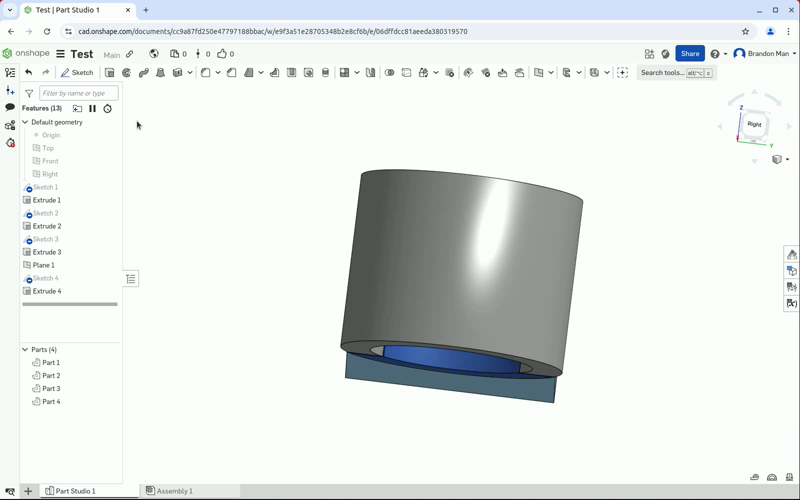
key(right, 3)
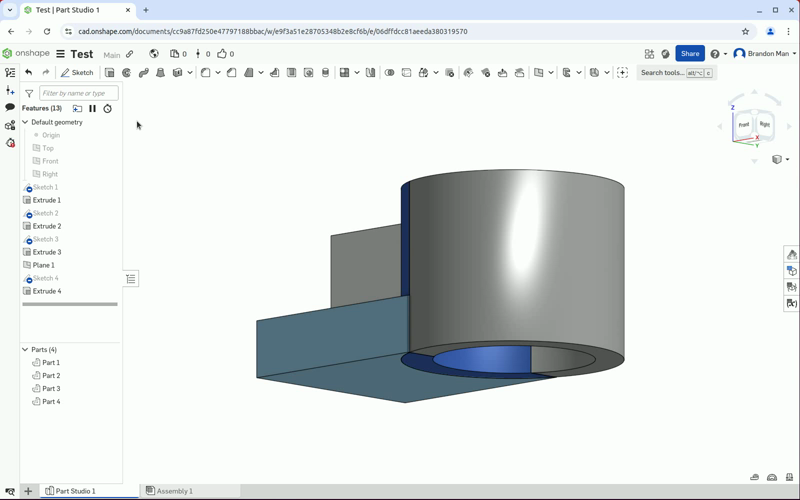
key(down, 3)
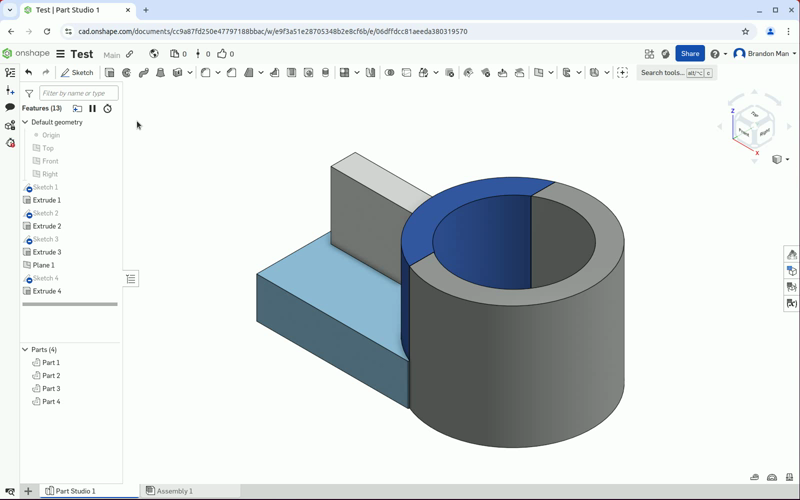
mouse_move(73, 189)
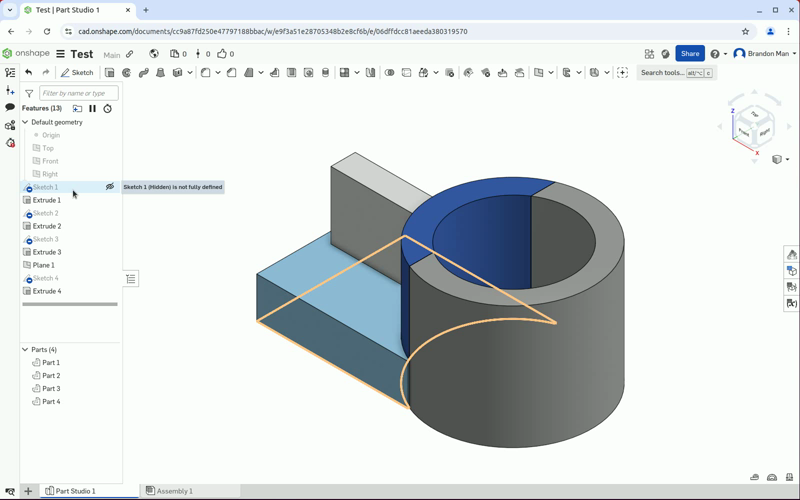
click(73, 189)